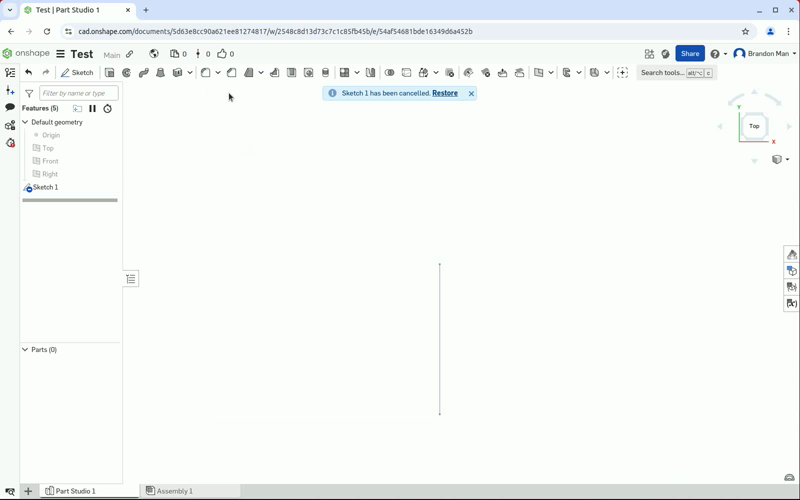
key(shift+h)
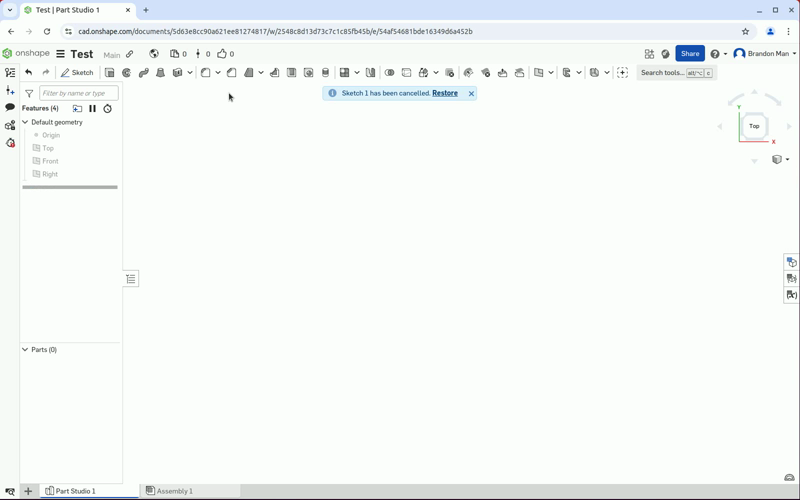
key(shift+s)
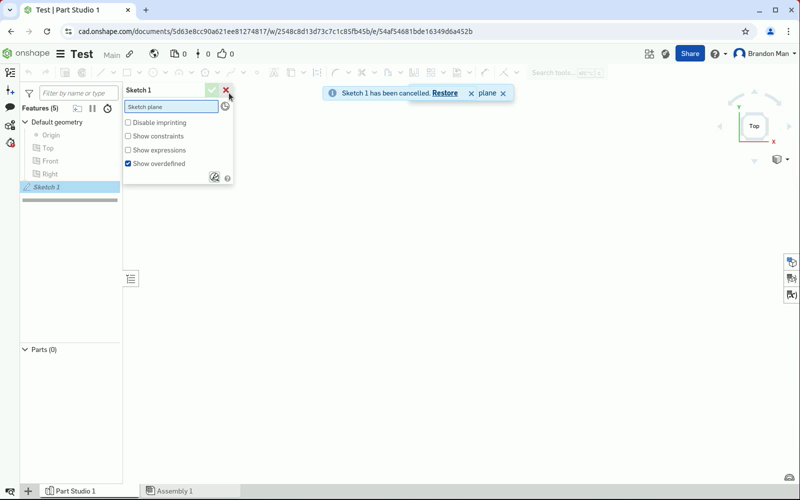
mouse_move(73, 150)
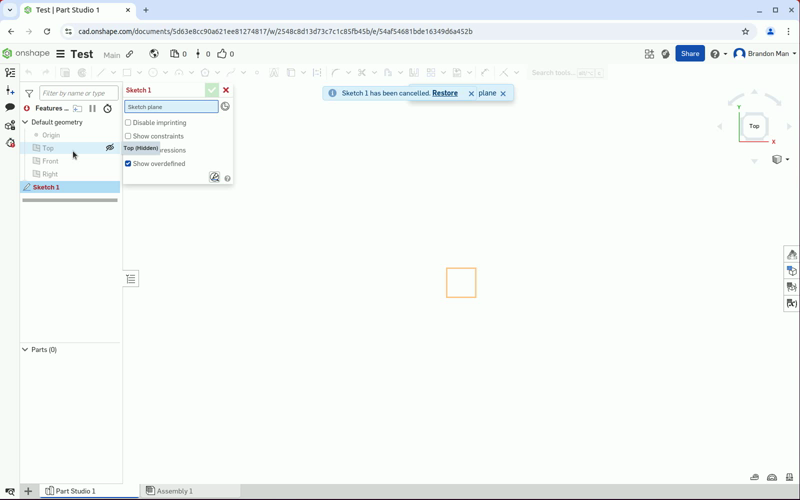
click(73, 150)
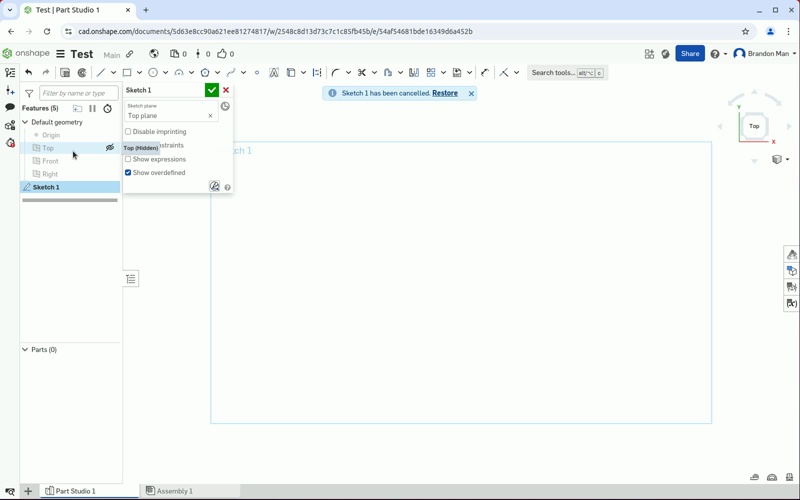
mouse_move(73, 352)
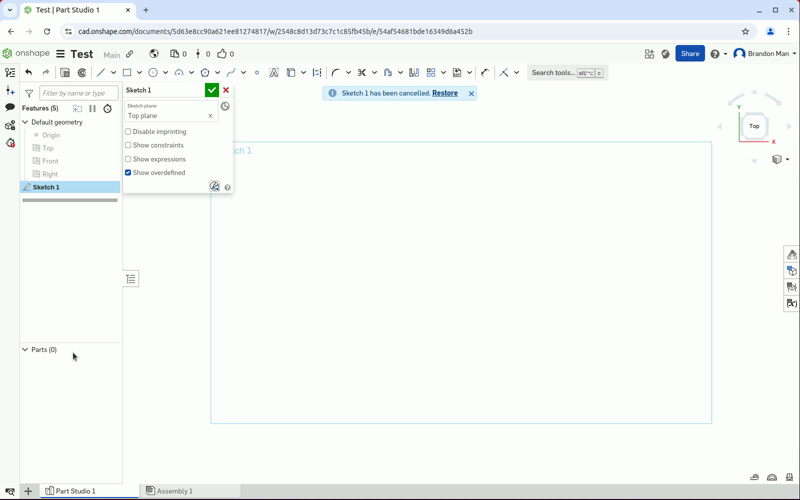
key(y)
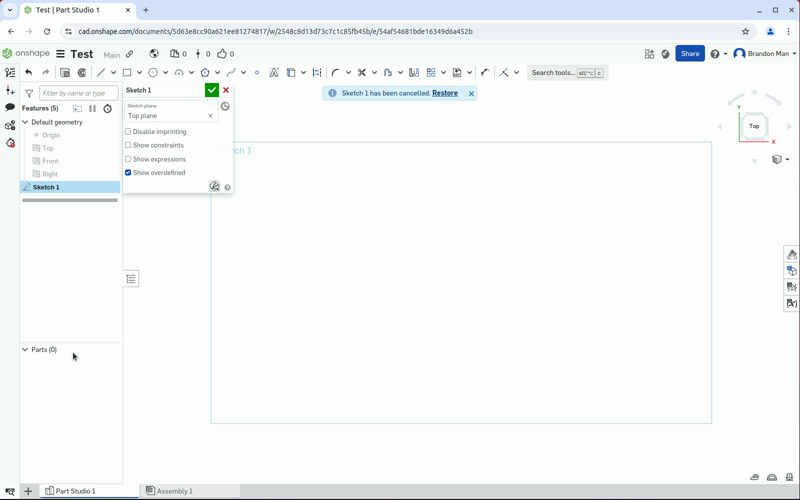
key(c)
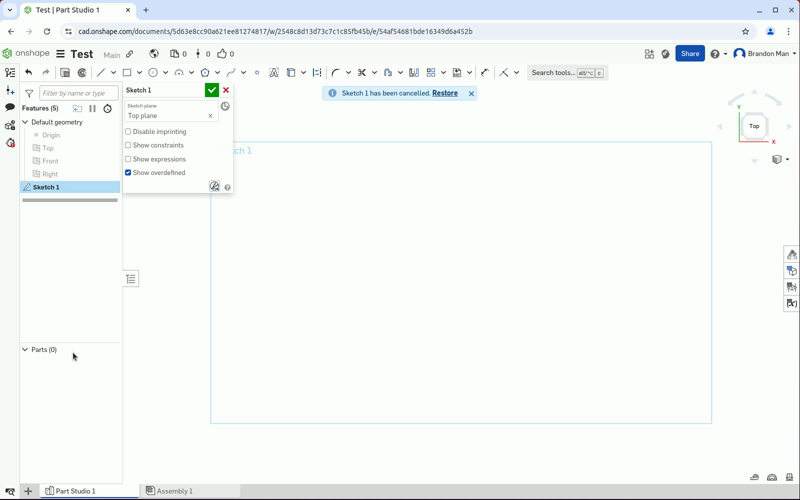
key_down(shift)
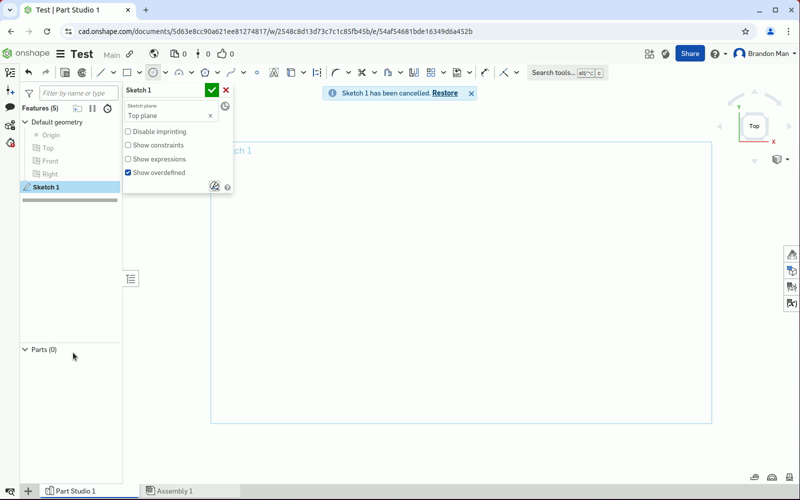
mouse_move(460, 282)
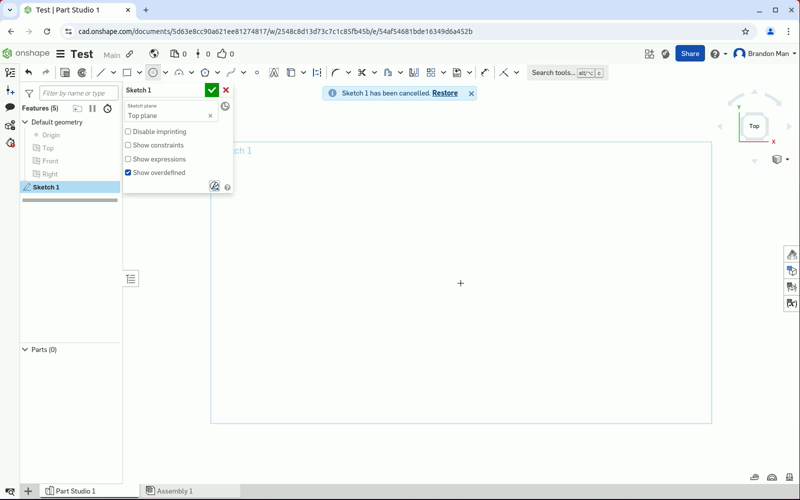
click(460, 282)
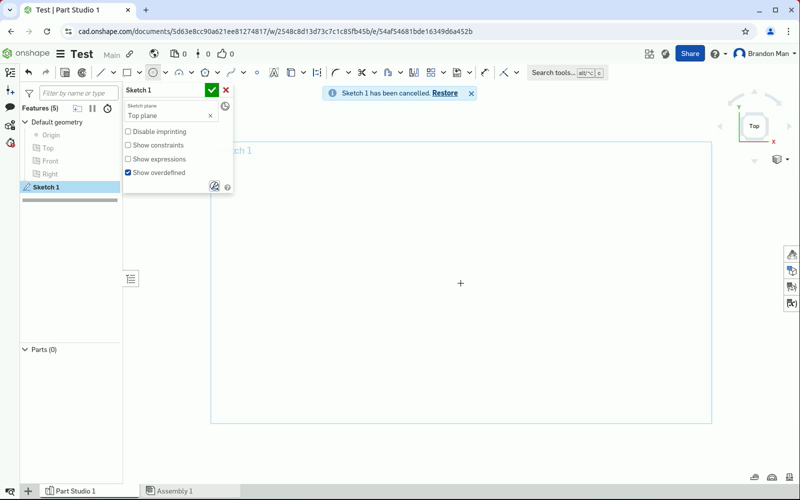
key_up(shift)
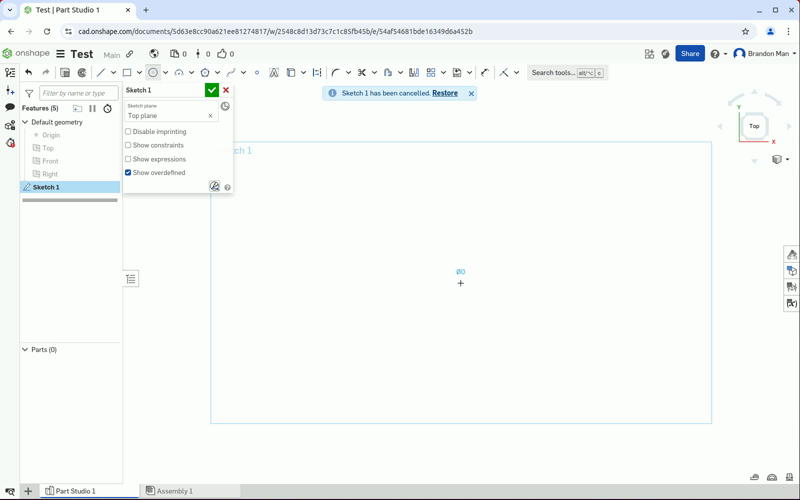
mouse_move(485, 282)
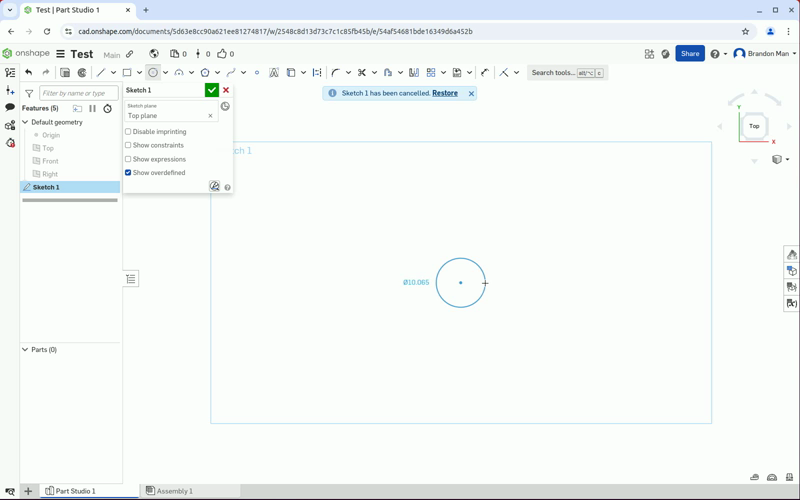
click(485, 282)
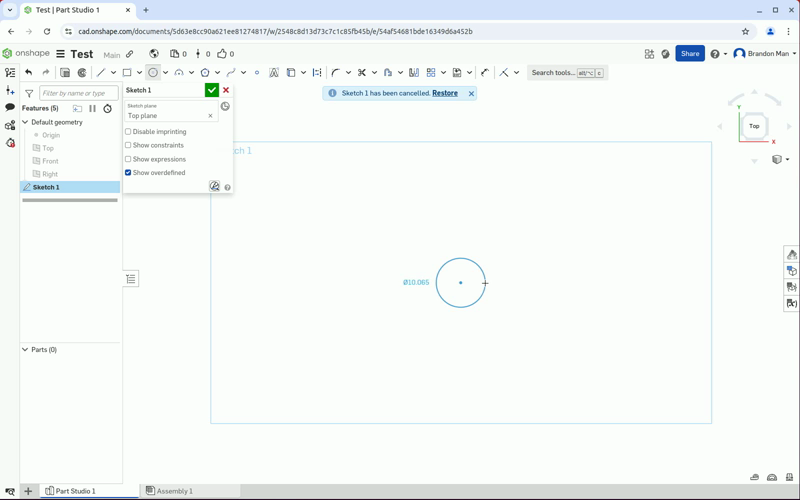
key(esc)
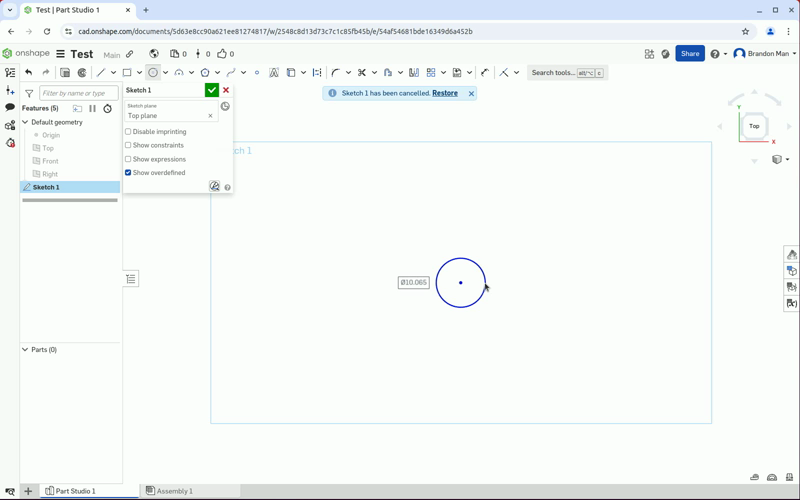
mouse_move(458, 276)
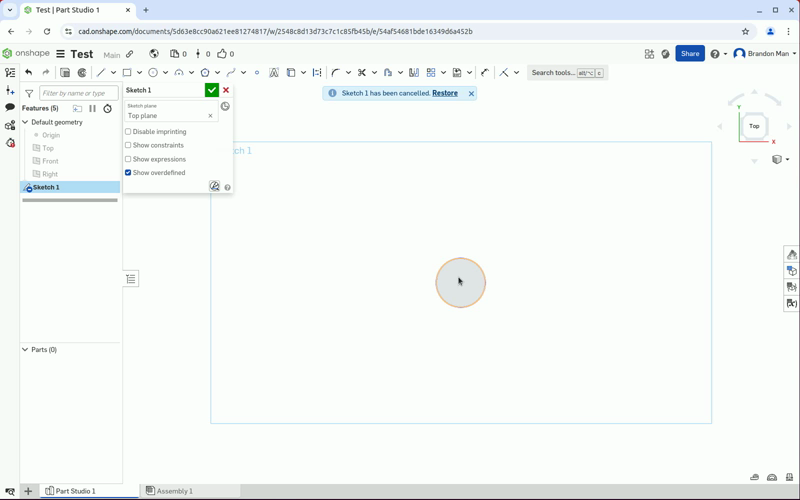
click(458, 276)
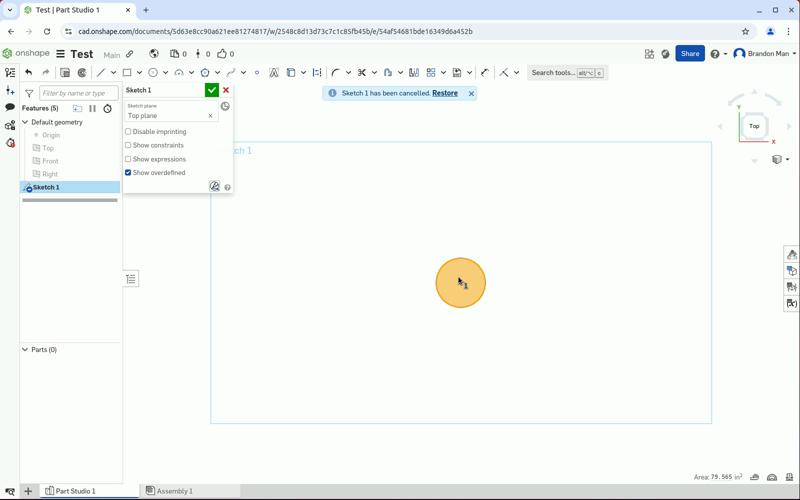
mouse_move(73, 352)
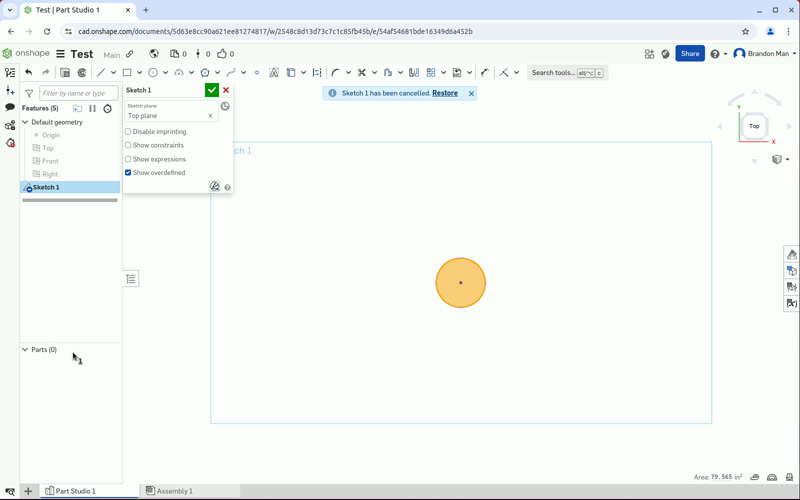
key(shift+y)
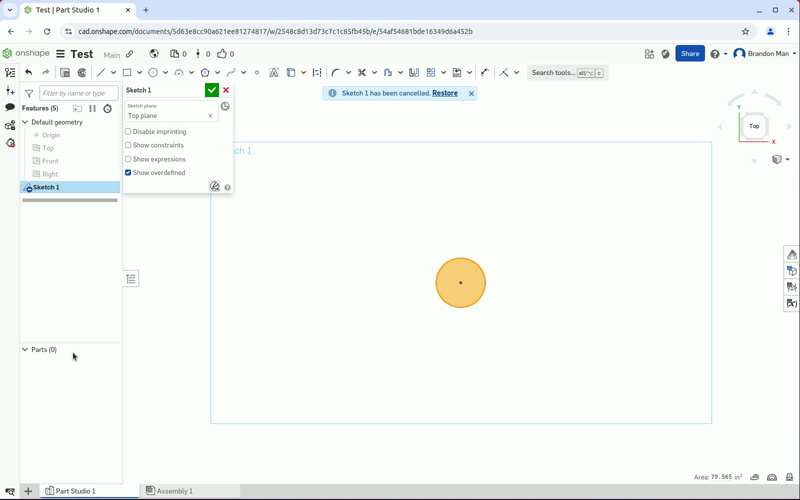
key(shift+e)
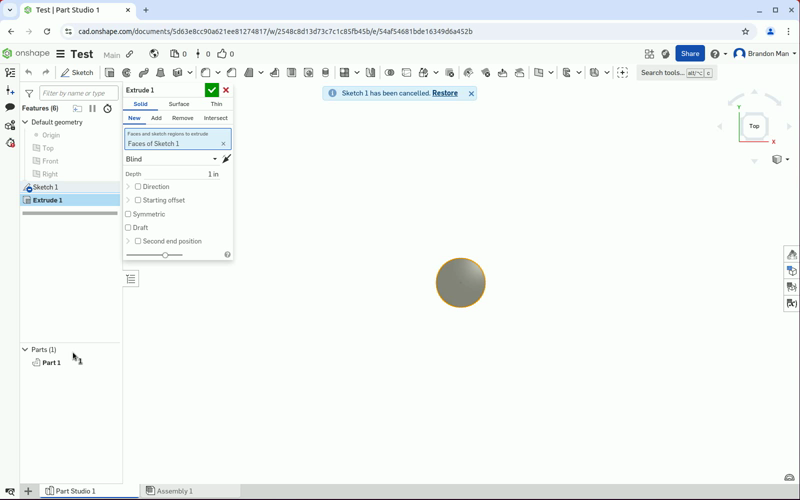
mouse_move(143, 106)
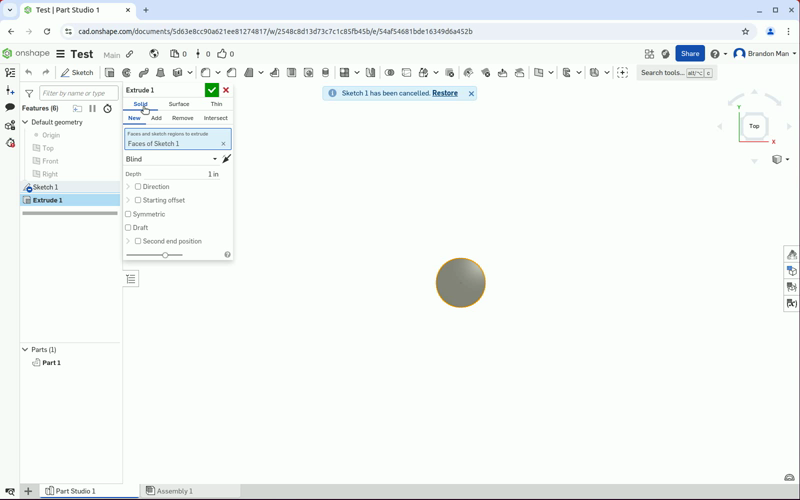
click(143, 106)
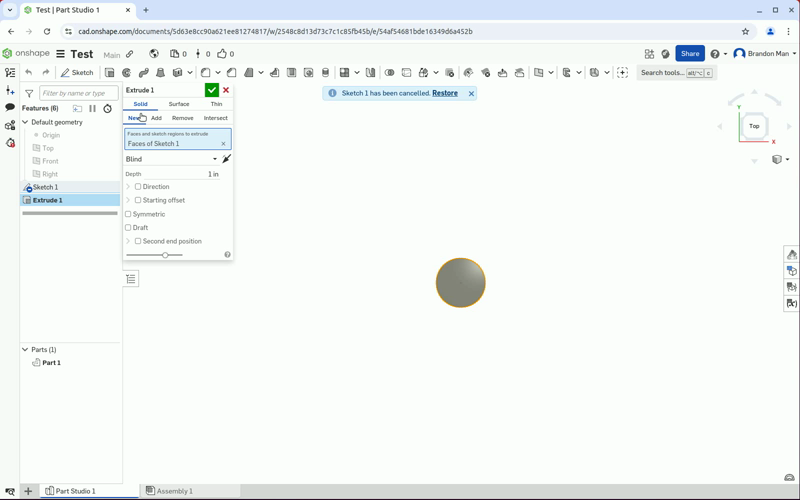
mouse_move(137, 120)
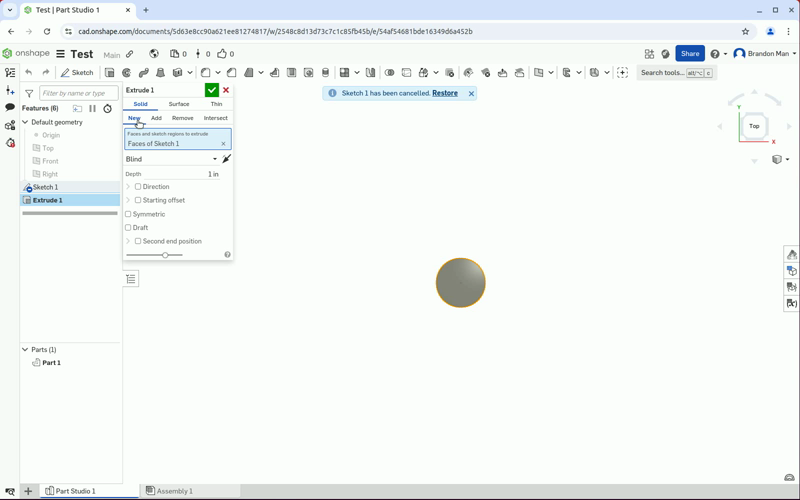
click(137, 120)
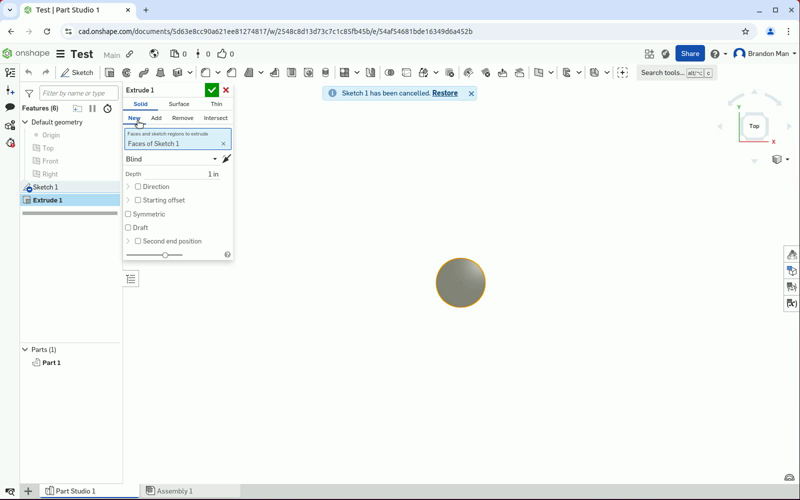
key(tab, 4)
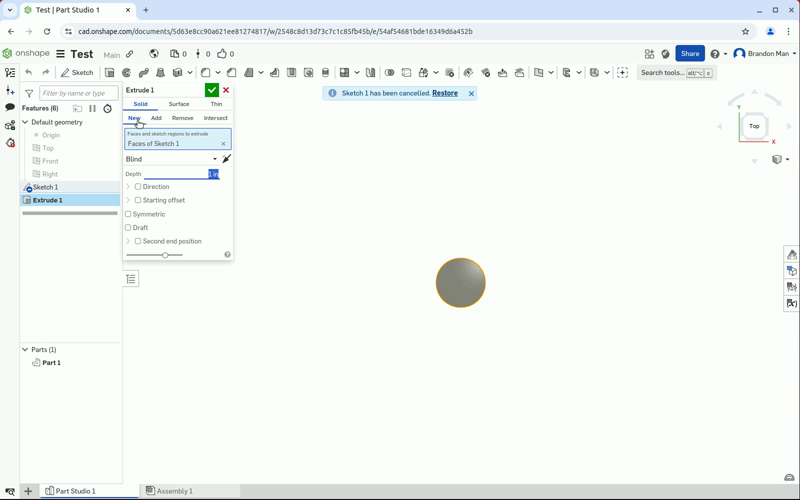
text(5.055)
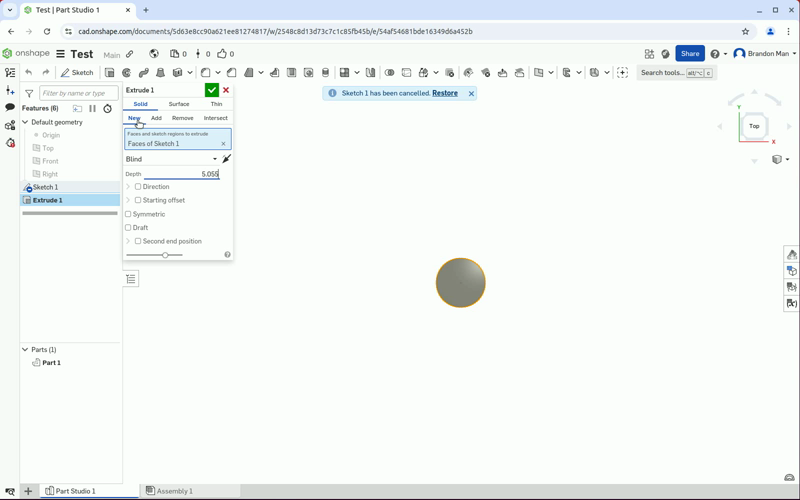
key(enter)
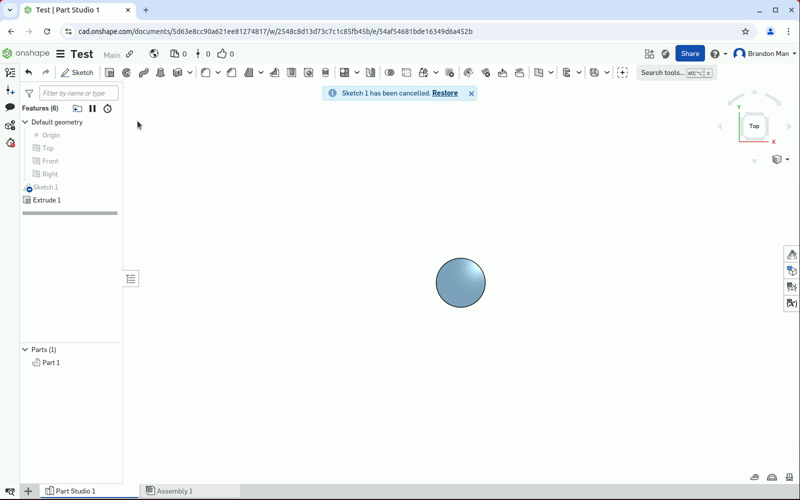
key(shift+h)
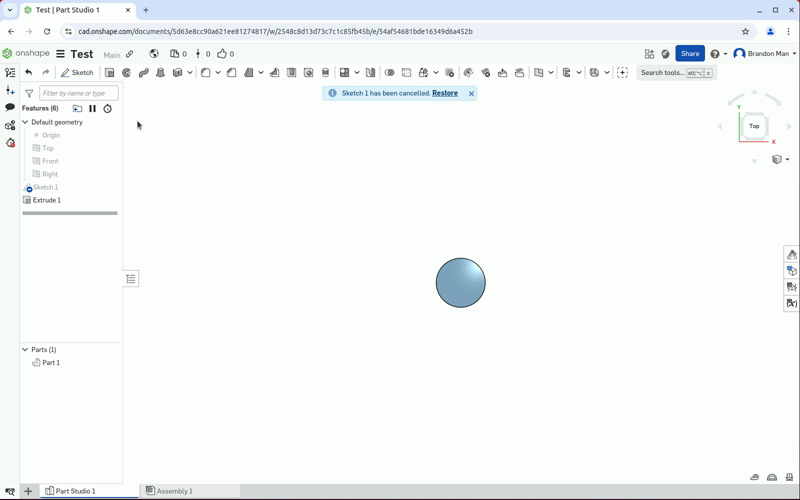
key(shift+h)
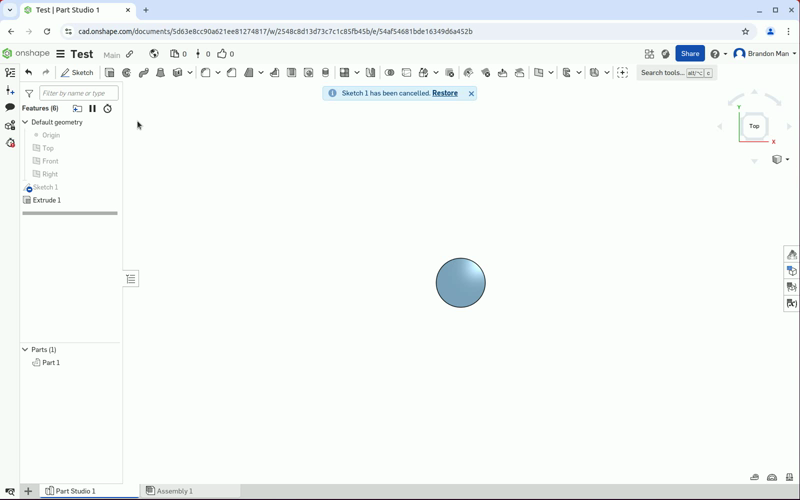
mouse_move(73, 189)
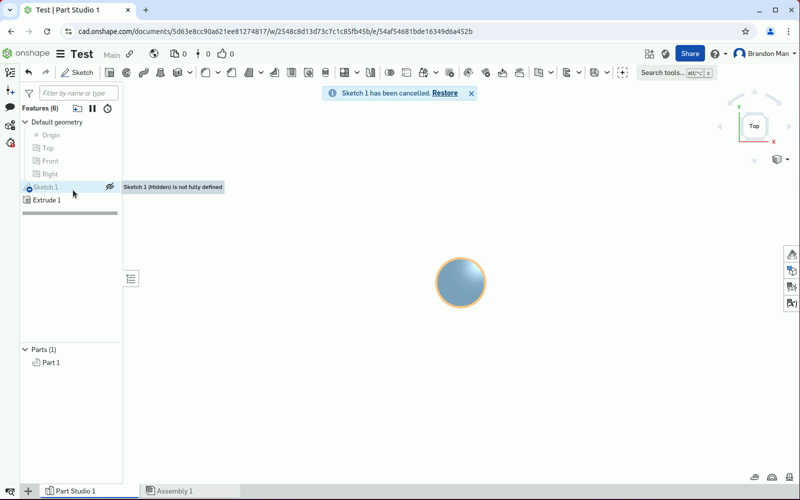
click(73, 189)
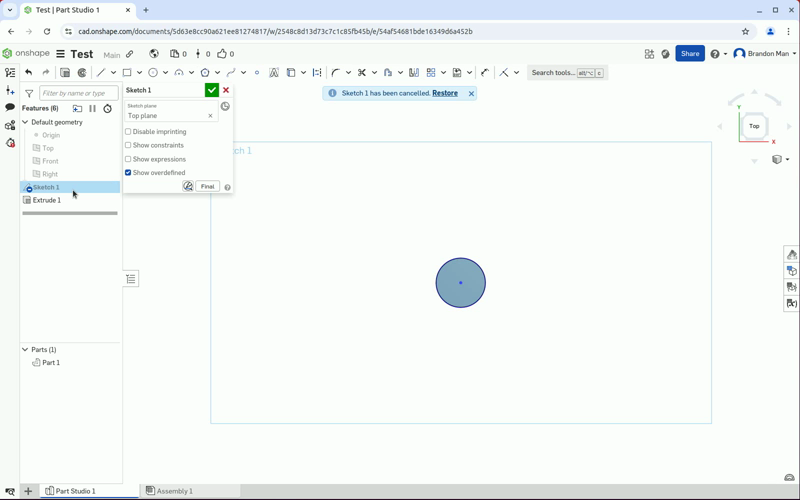
mouse_move(229, 92)
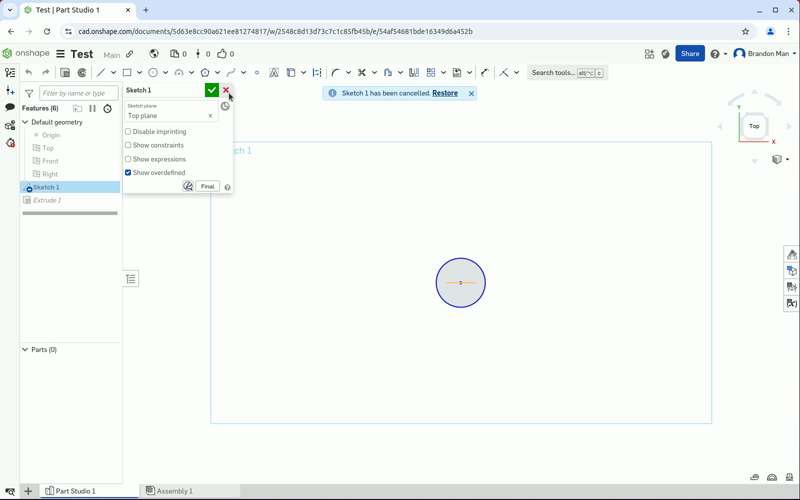
click(229, 92)
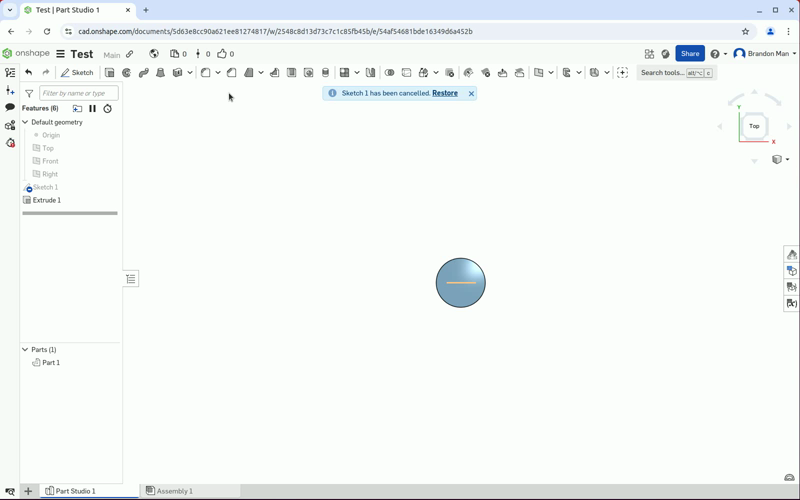
mouse_move(541, 75)
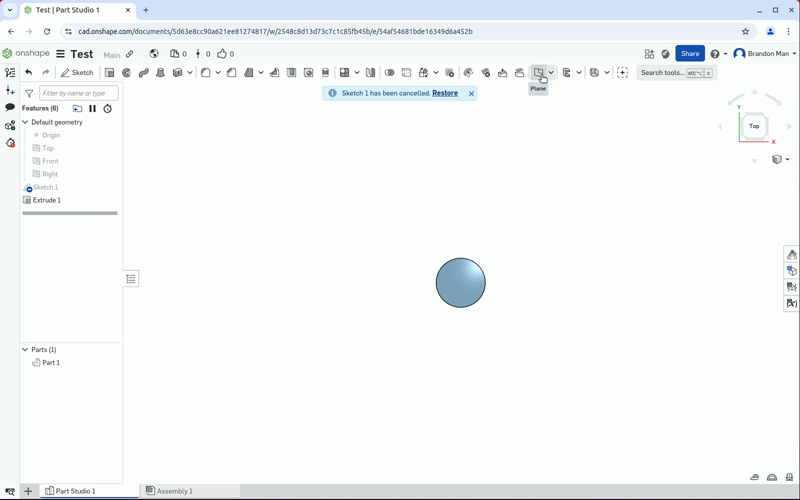
click(541, 75)
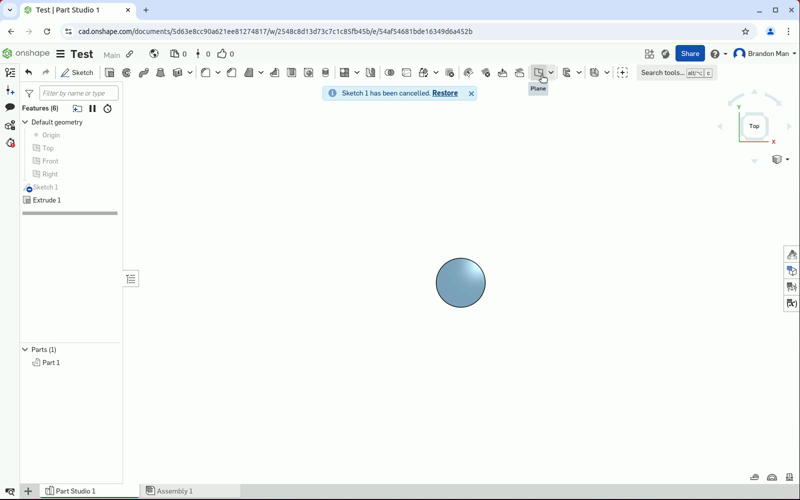
mouse_move(73, 150)
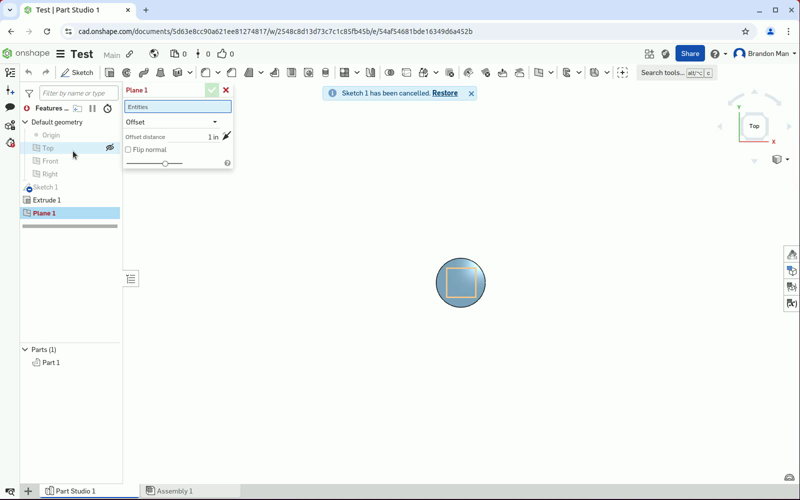
click(73, 150)
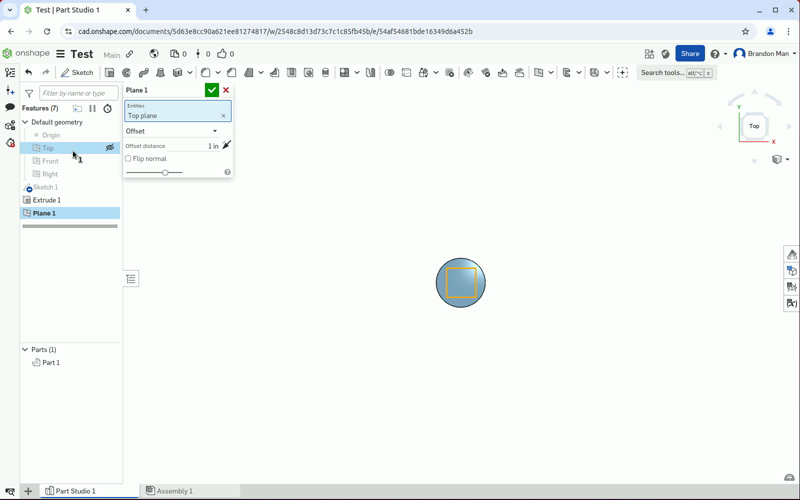
key(tab, 2)
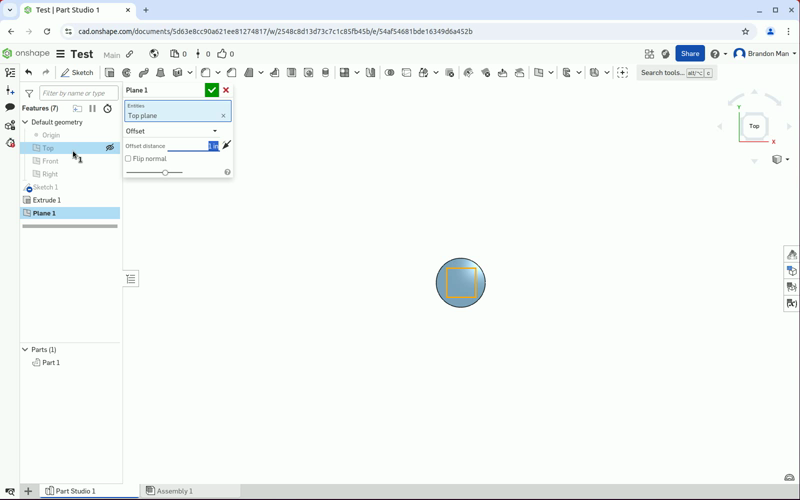
text(5.053)
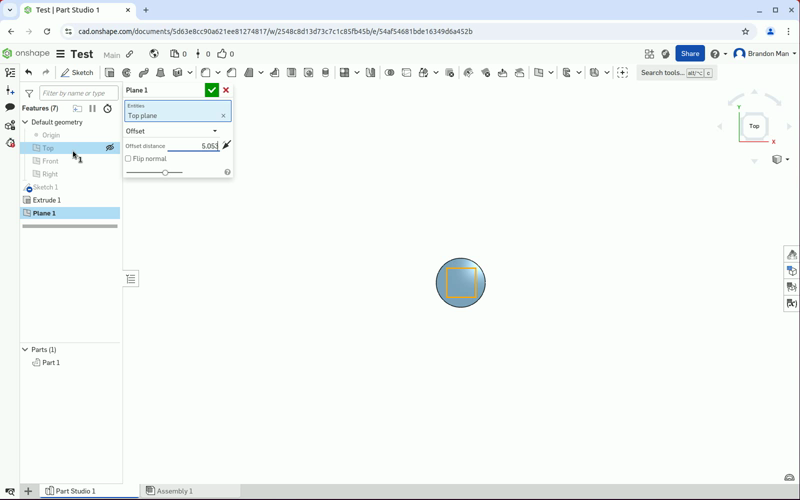
key(enter, 2)
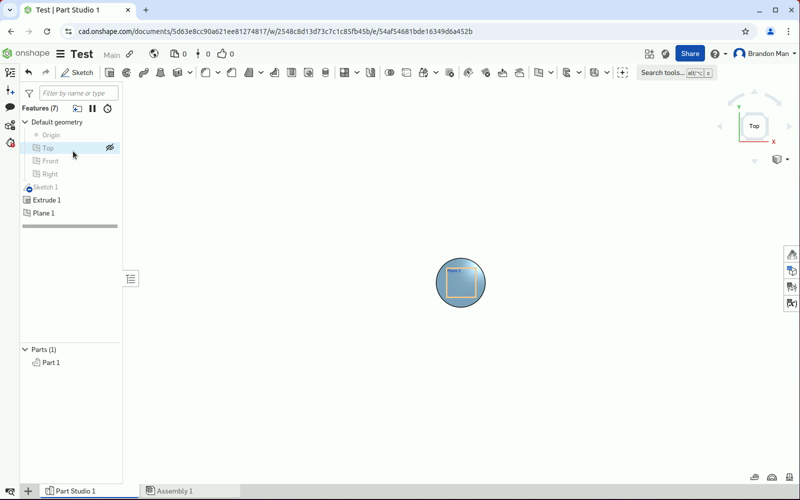
key(shift+s)
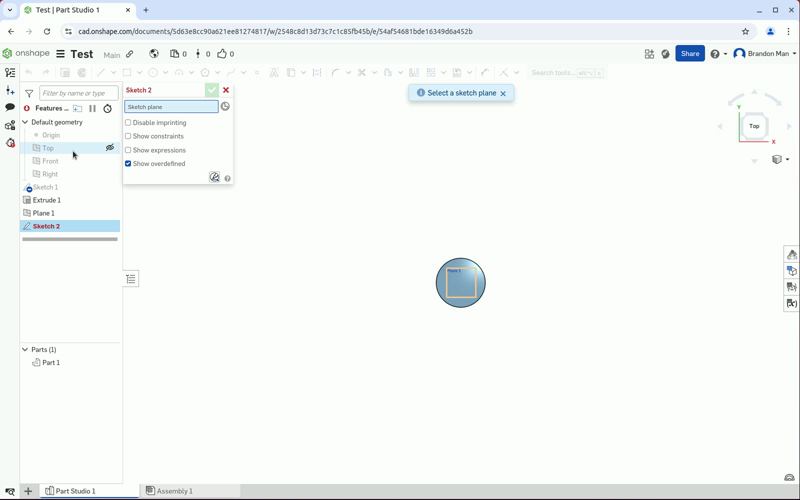
mouse_move(73, 215)
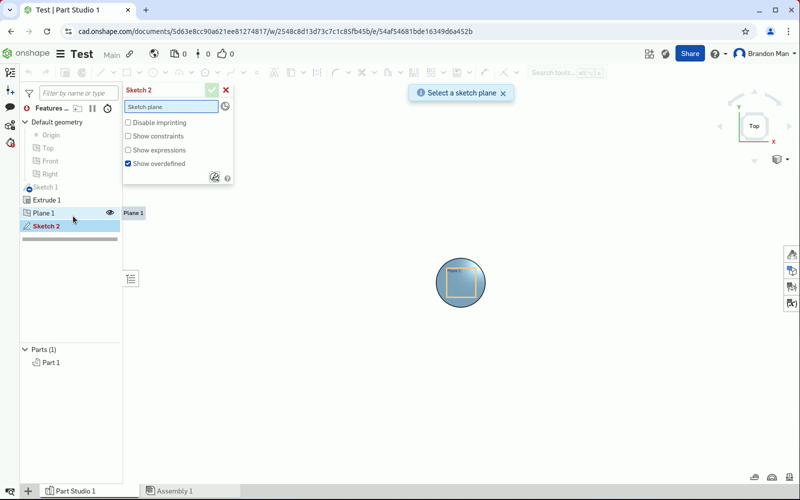
click(73, 215)
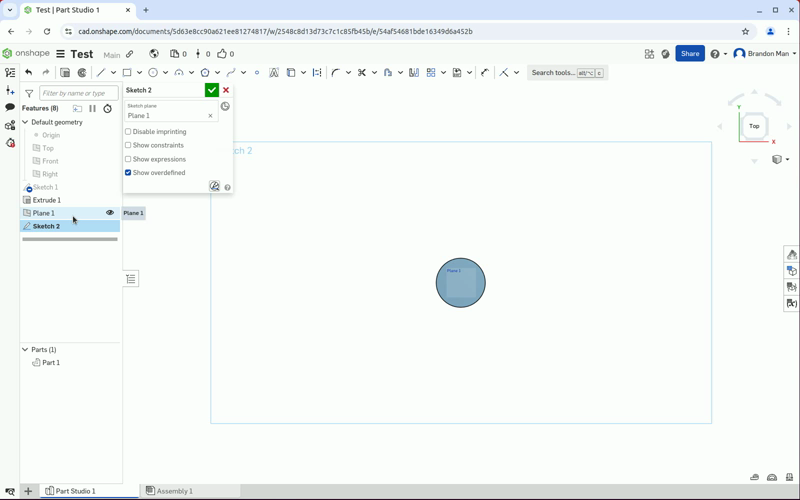
mouse_move(73, 352)
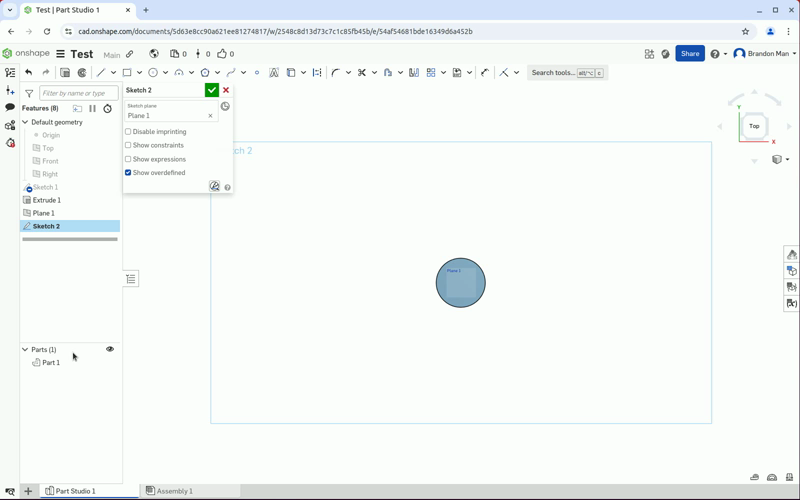
key(y)
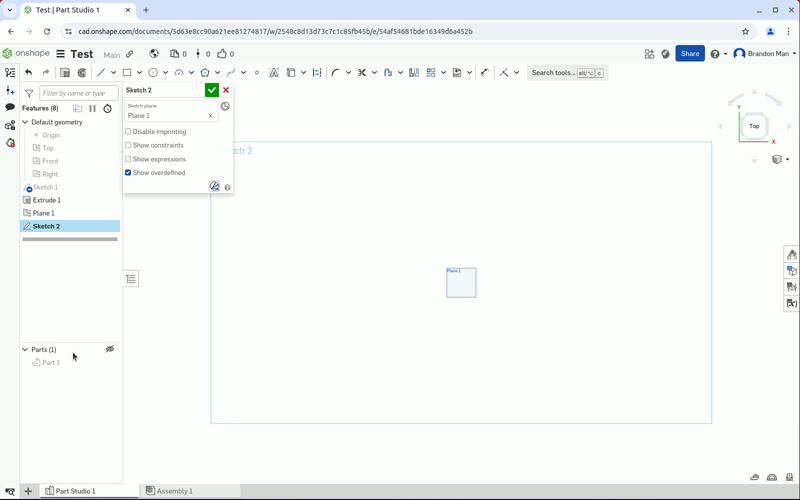
key(l)
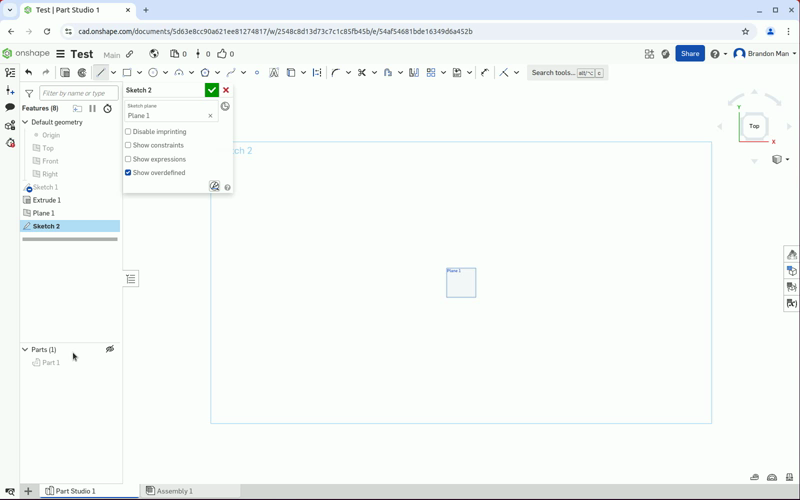
key_down(shift)
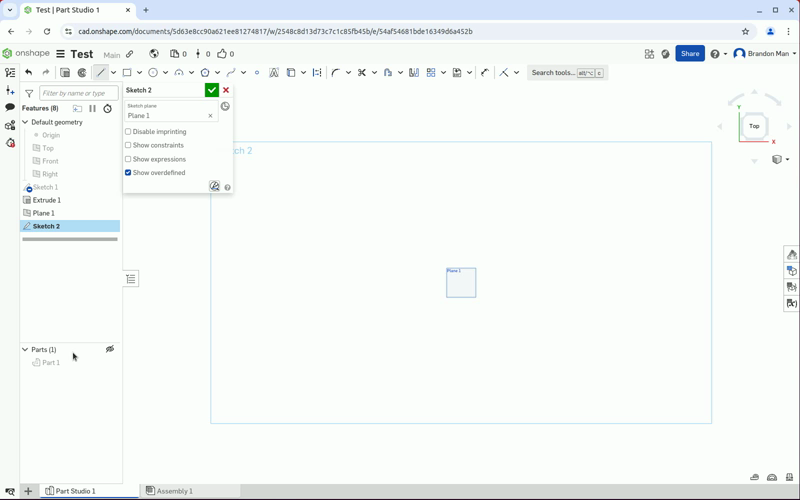
mouse_move(459, 283)
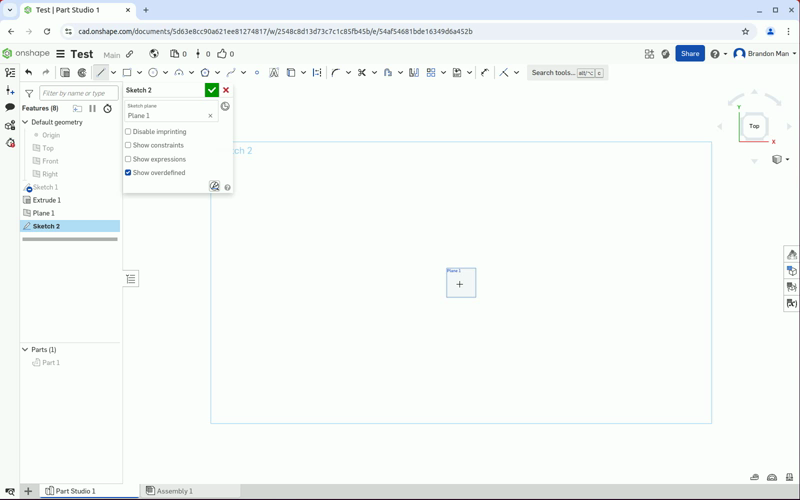
click(459, 283)
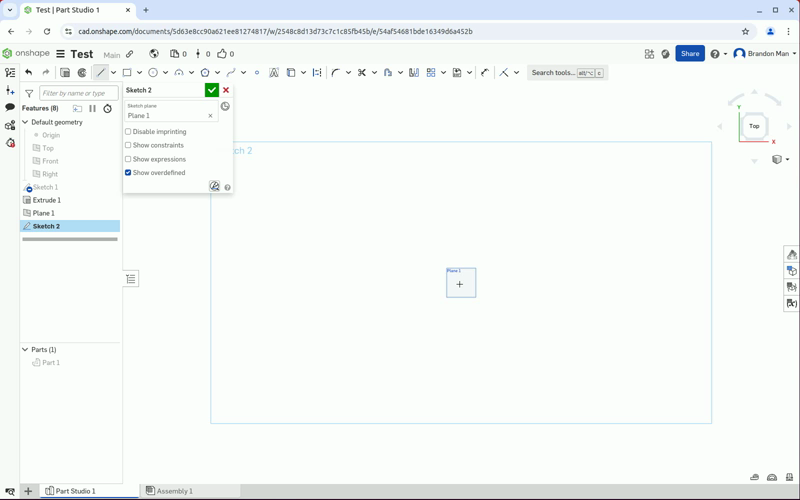
key_up(shift)
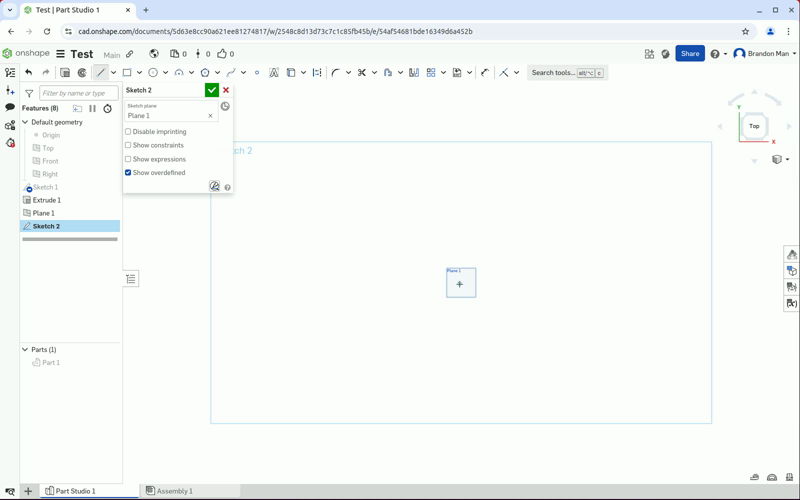
key_down(shift)
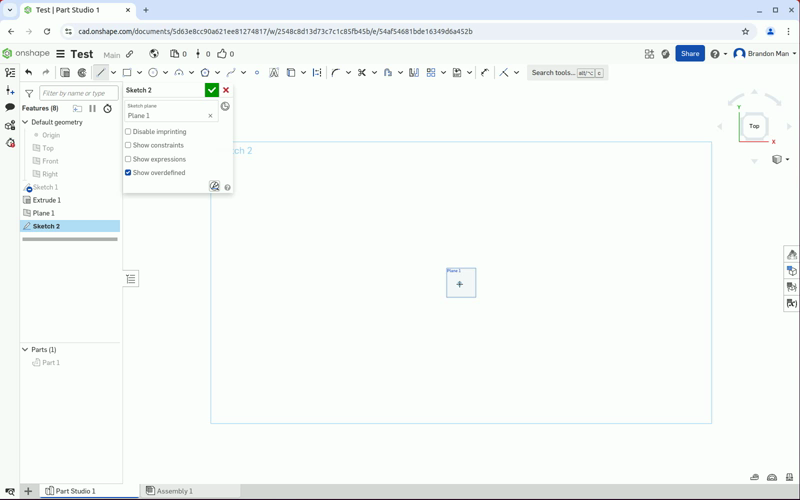
mouse_move(489, 283)
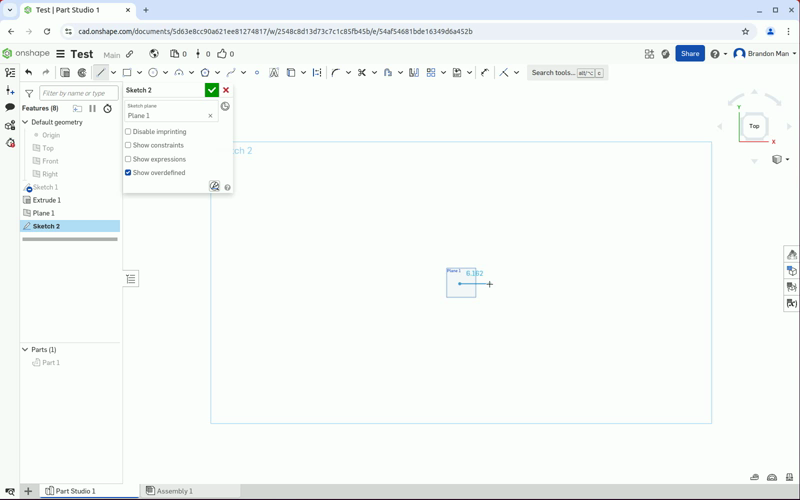
mouse_move(461, 284)
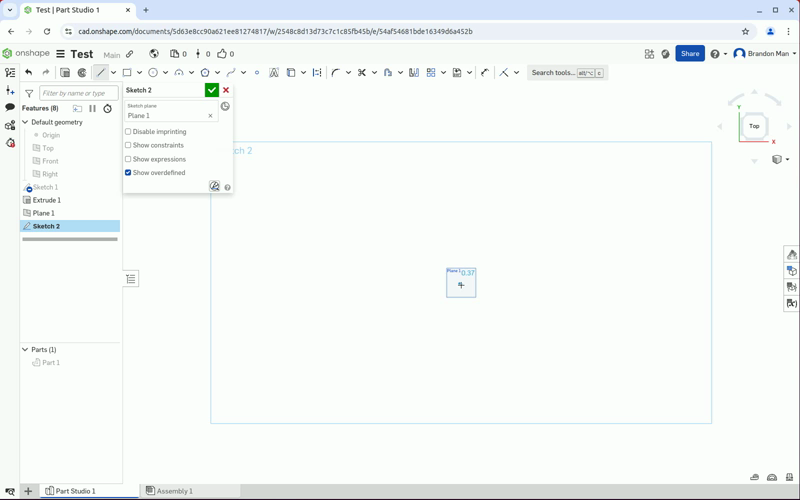
scroll(6)
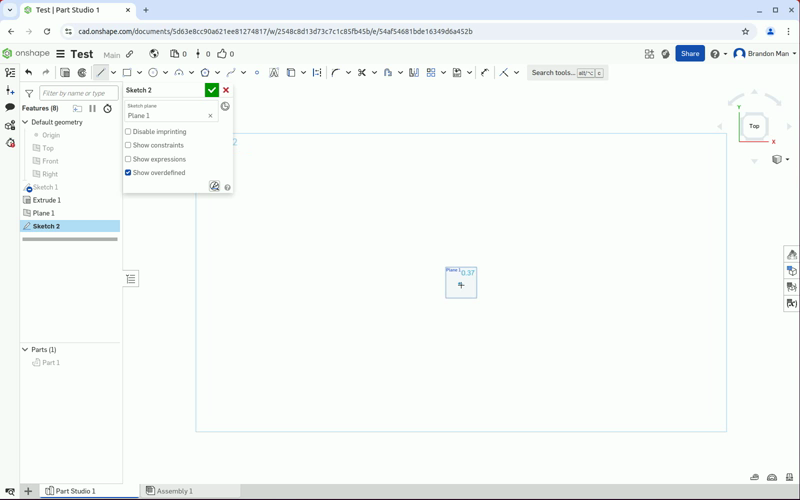
scroll(6)
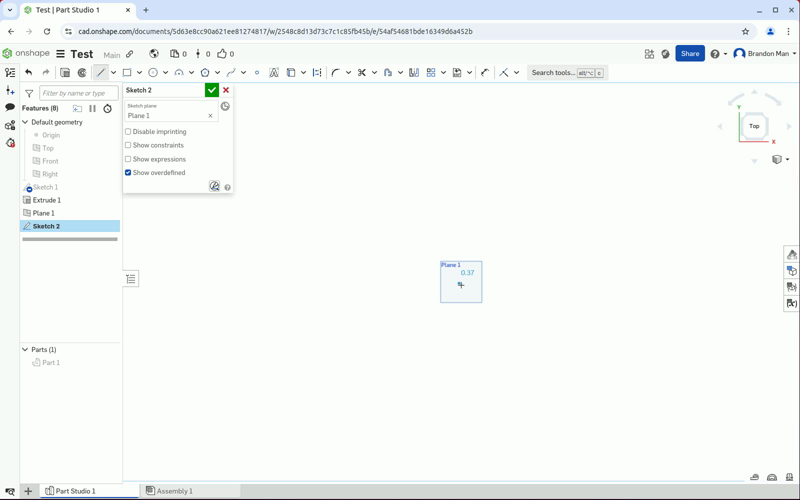
scroll(6)
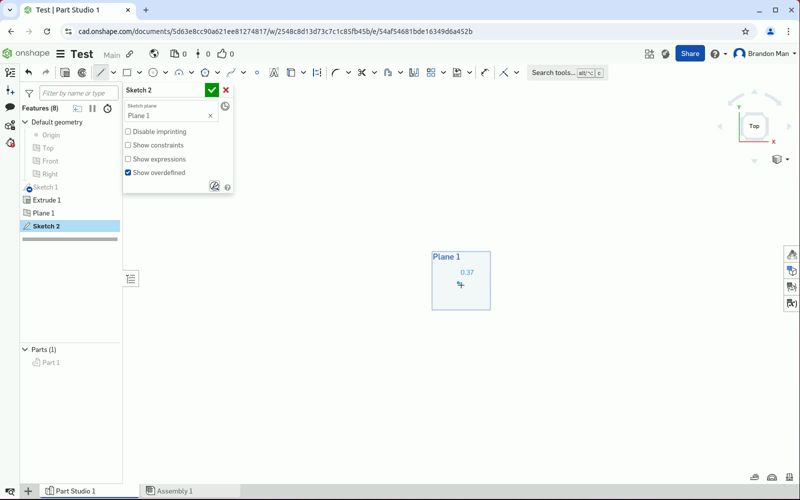
scroll(6)
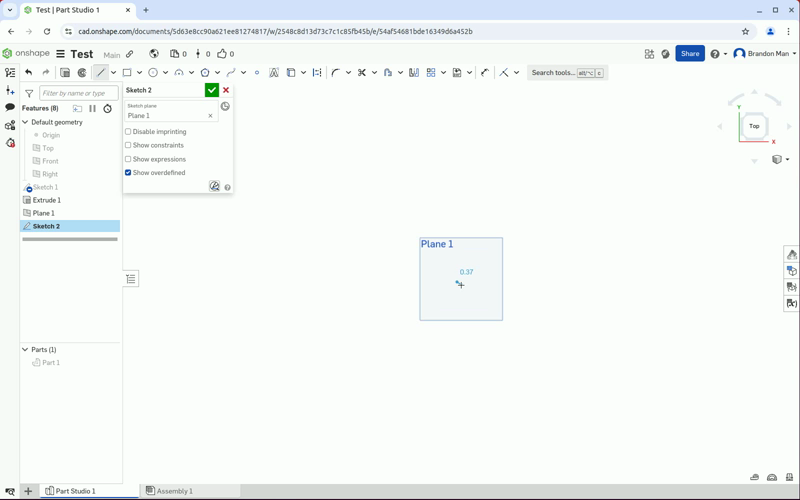
scroll(6)
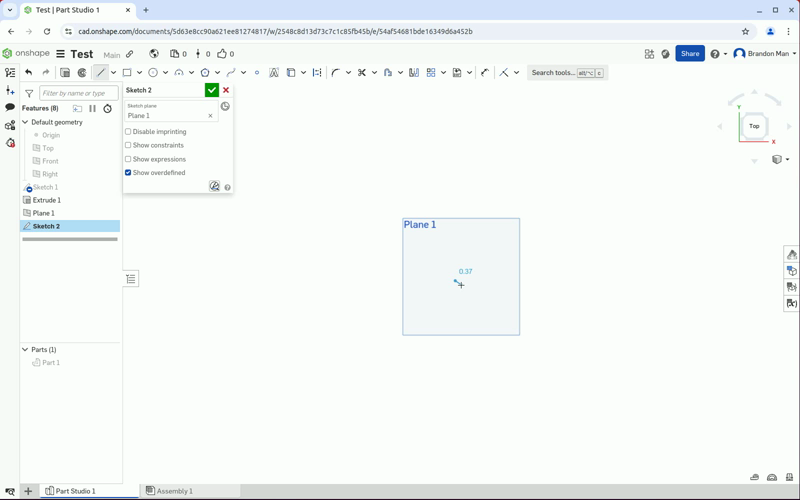
scroll(6)
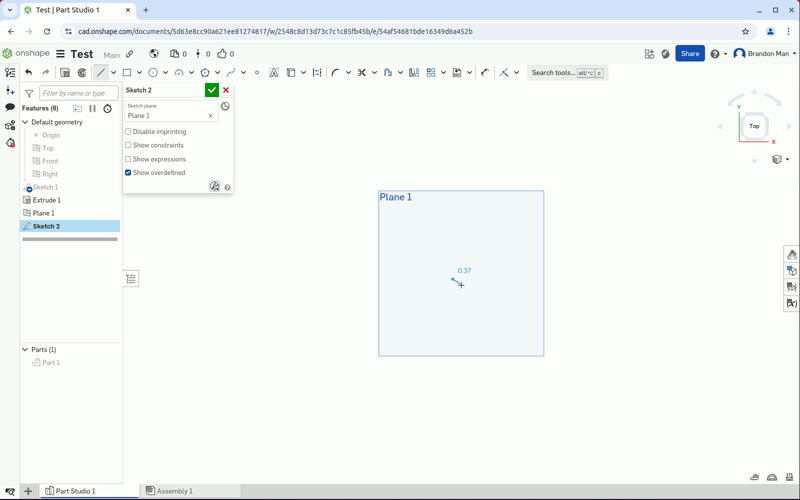
scroll(6)
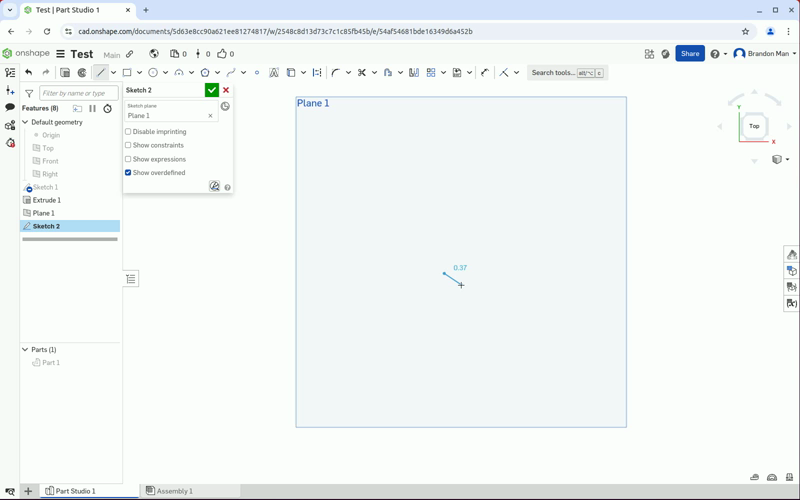
click(461, 284)
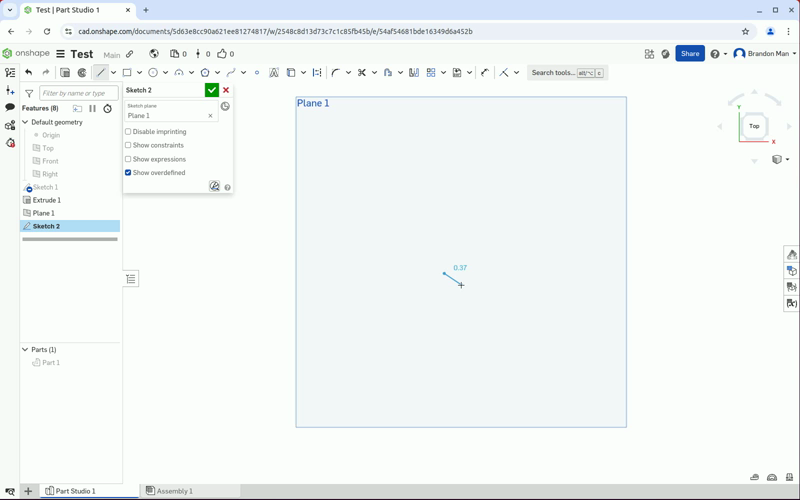
scroll(-6)
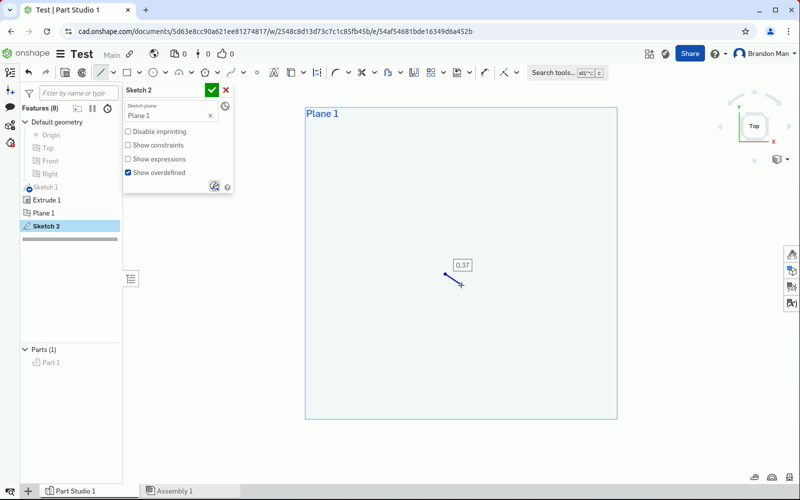
scroll(-6)
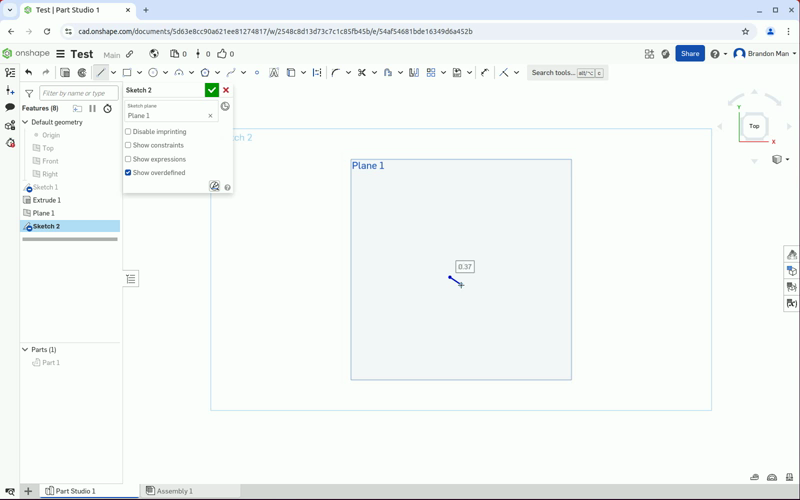
scroll(-6)
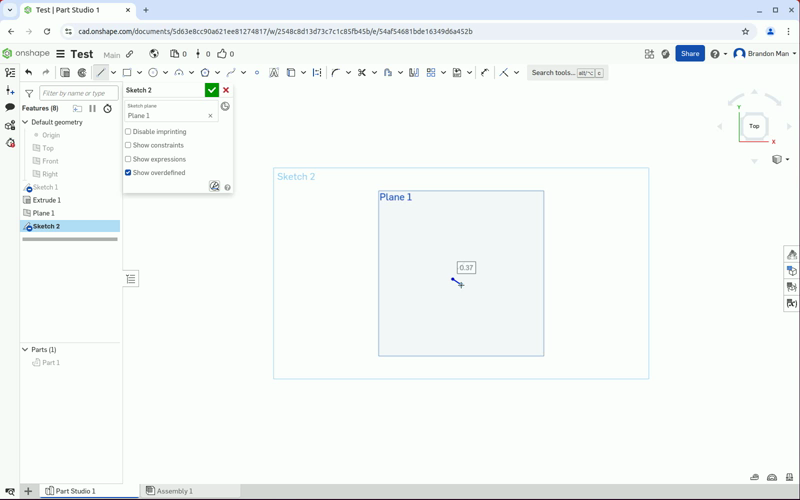
scroll(-6)
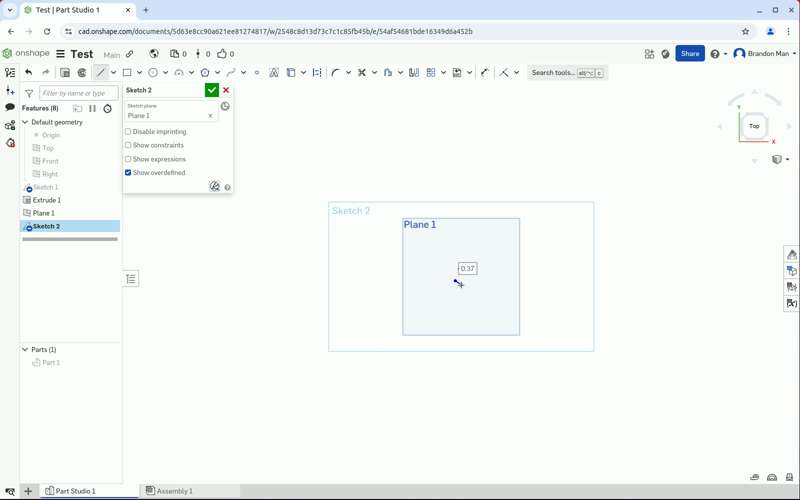
scroll(-6)
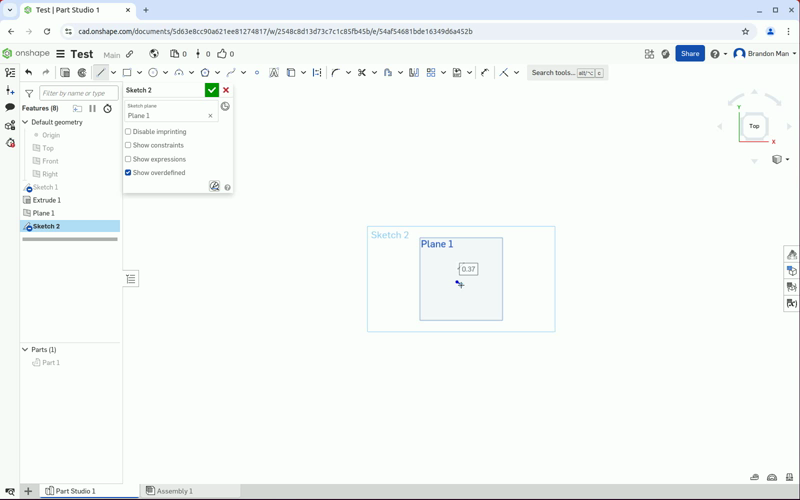
scroll(-6)
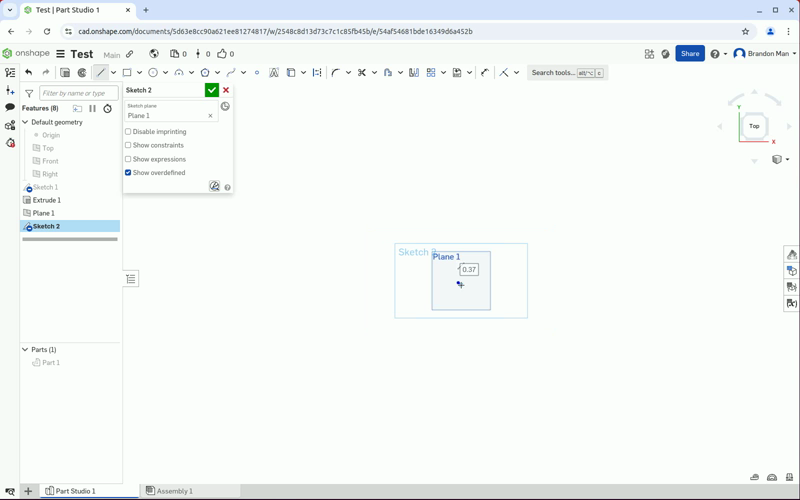
scroll(-6)
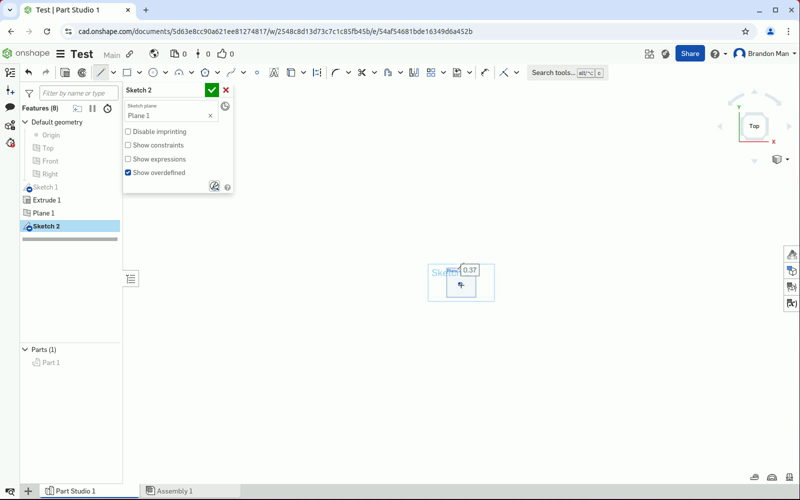
key_up(shift)
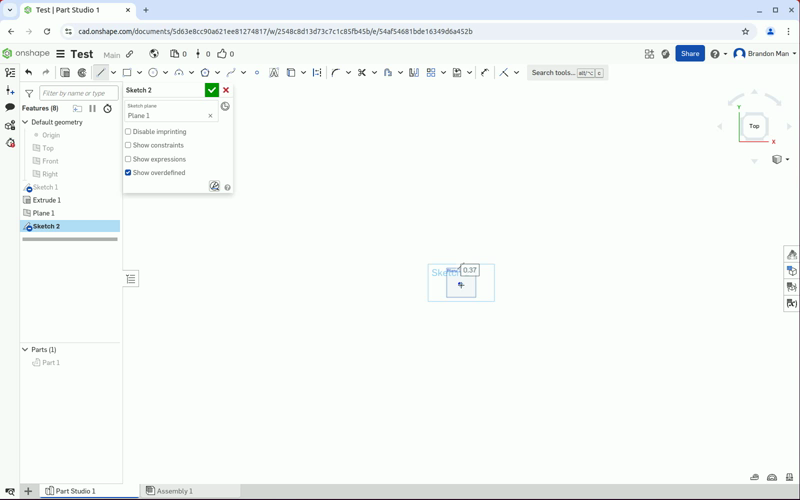
key_down(shift)
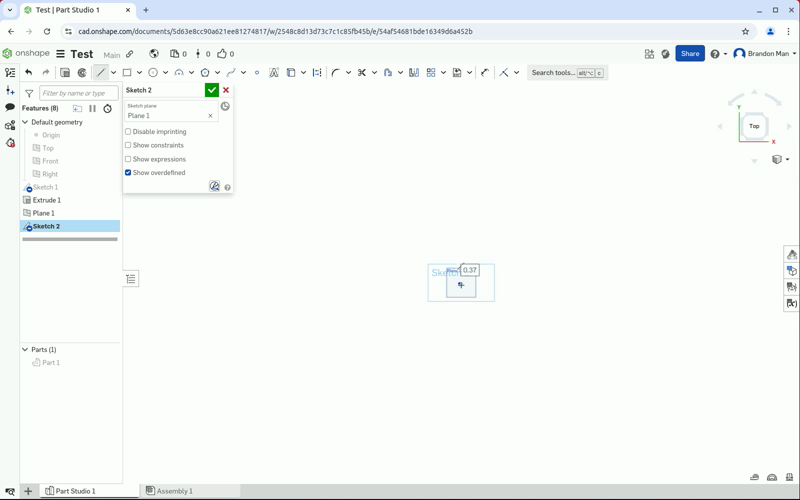
mouse_move(491, 284)
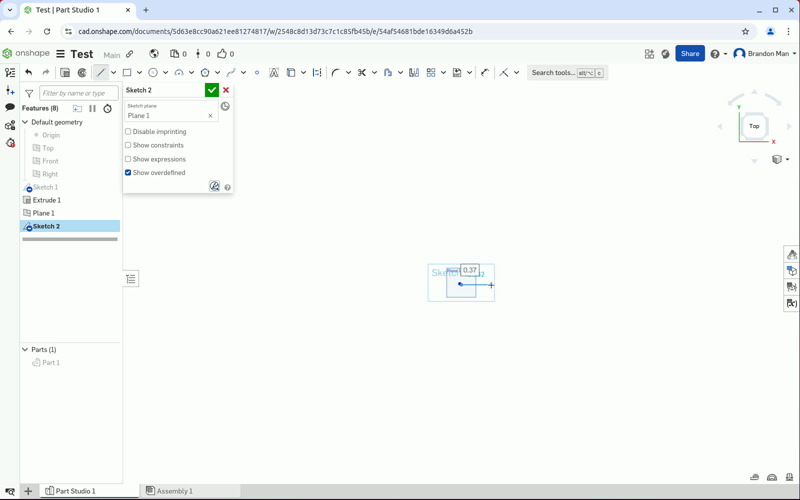
mouse_move(463, 283)
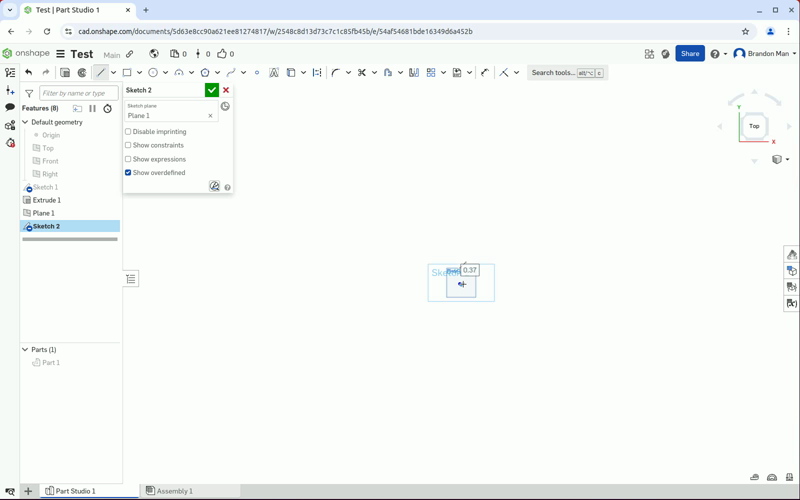
scroll(6)
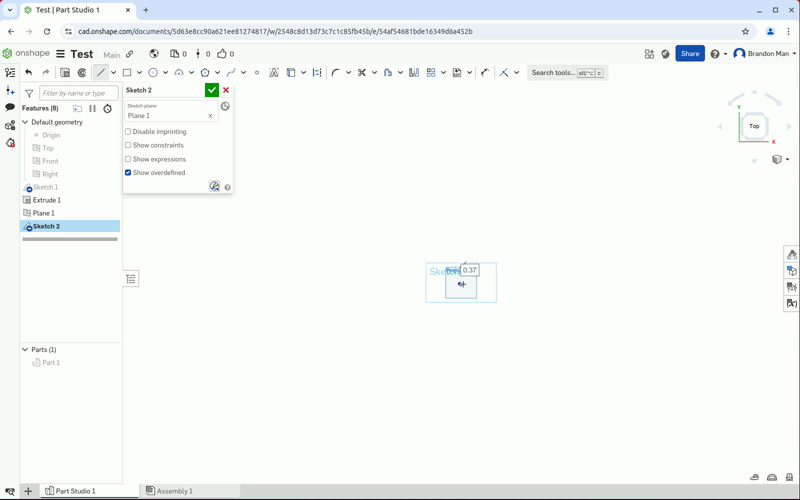
scroll(6)
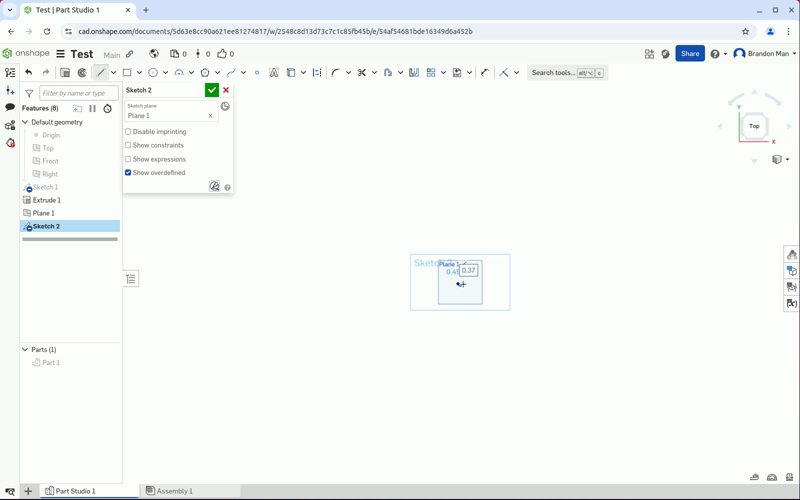
scroll(6)
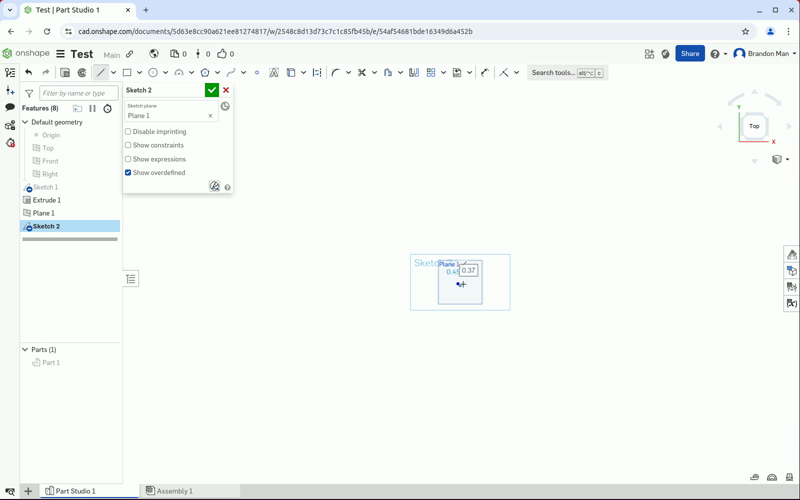
scroll(6)
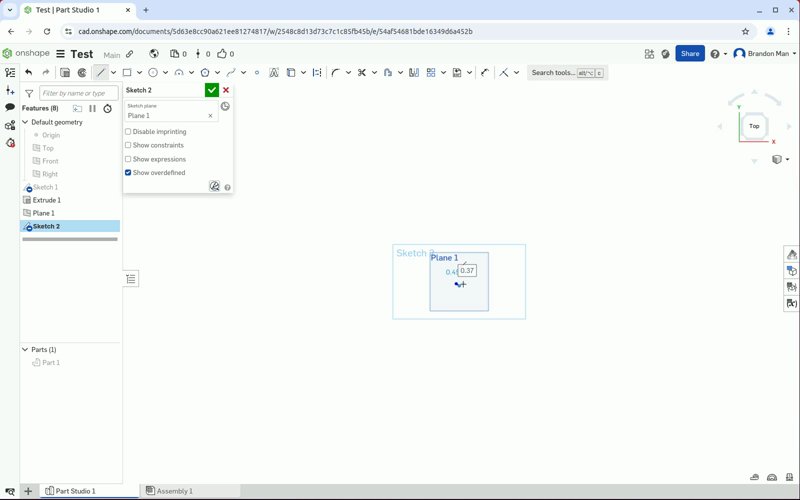
scroll(6)
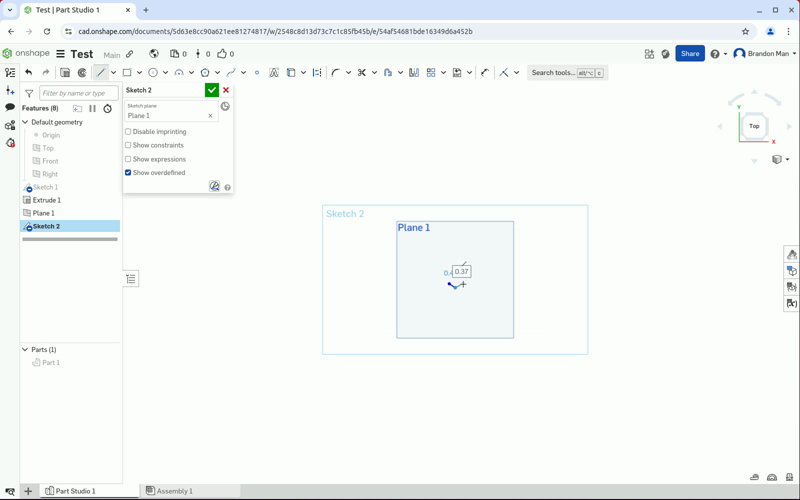
scroll(6)
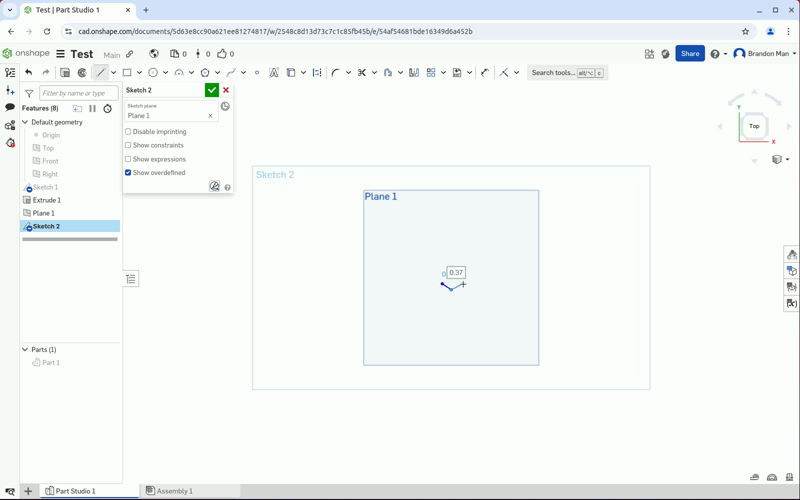
scroll(6)
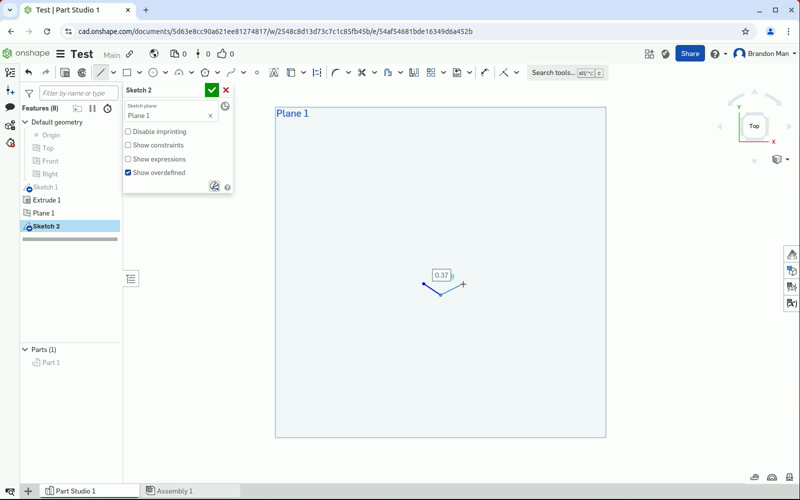
click(463, 283)
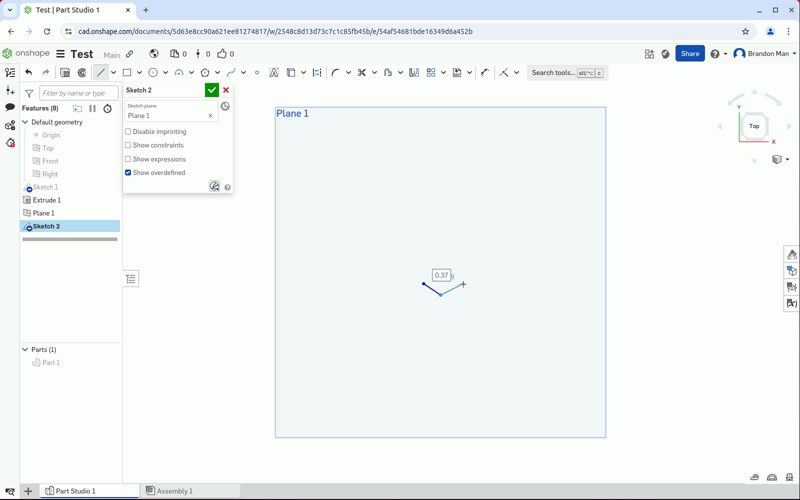
scroll(-6)
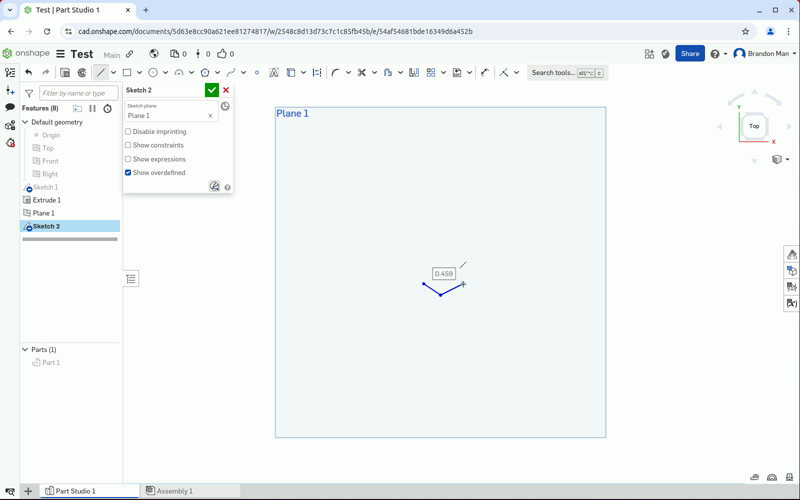
scroll(-6)
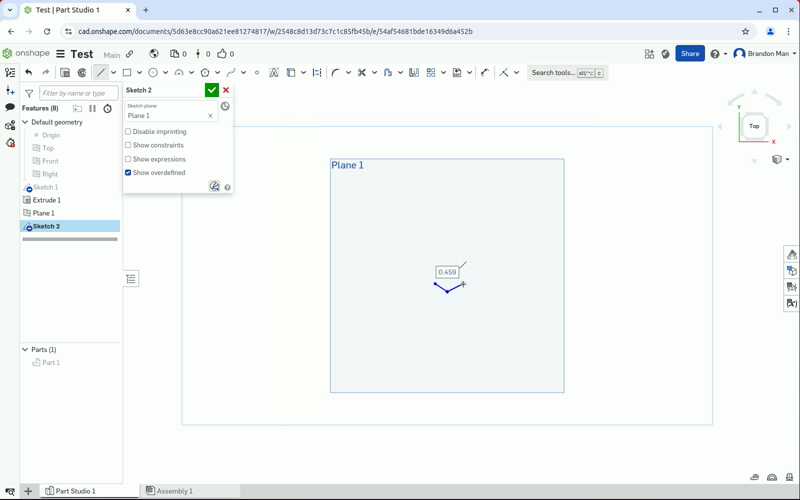
scroll(-6)
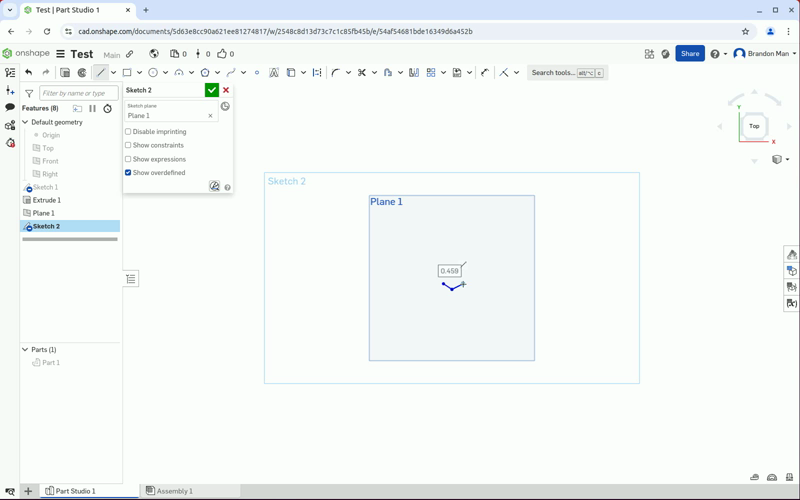
scroll(-6)
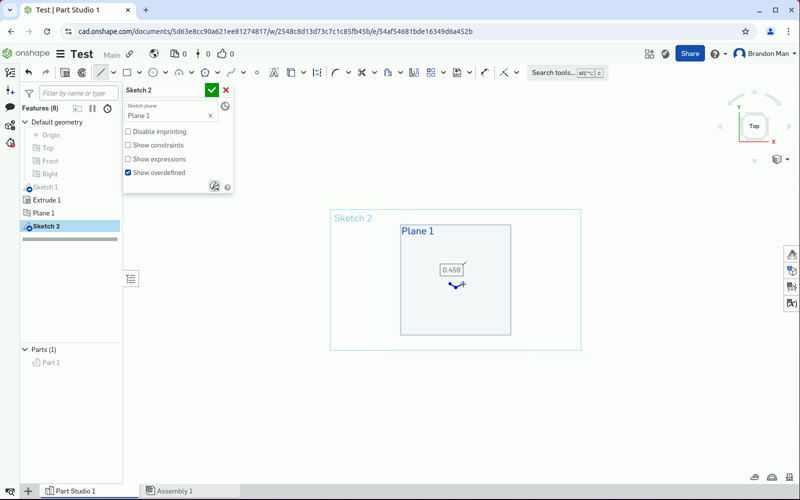
scroll(-6)
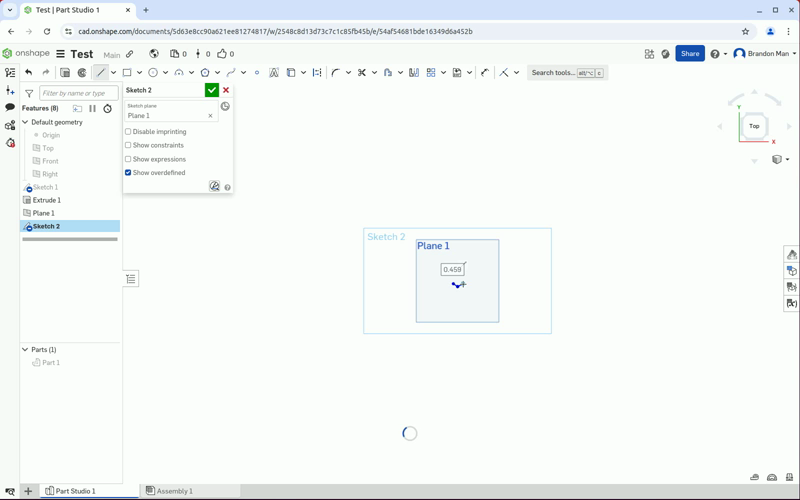
scroll(-6)
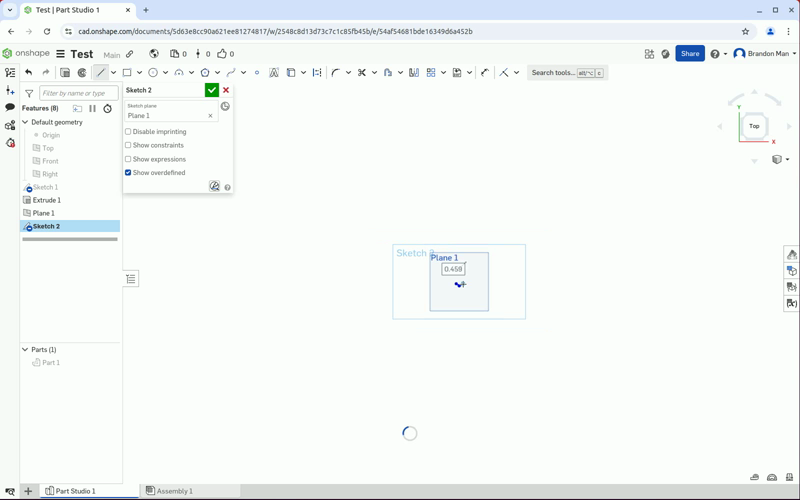
scroll(-6)
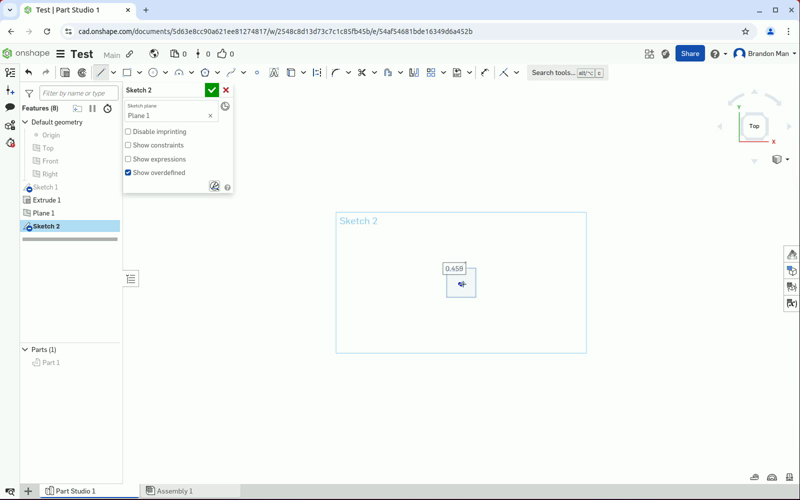
key_up(shift)
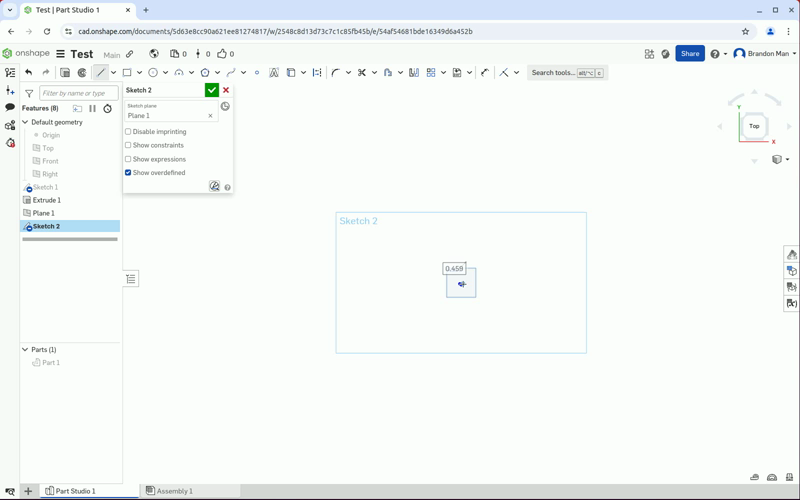
key_down(shift)
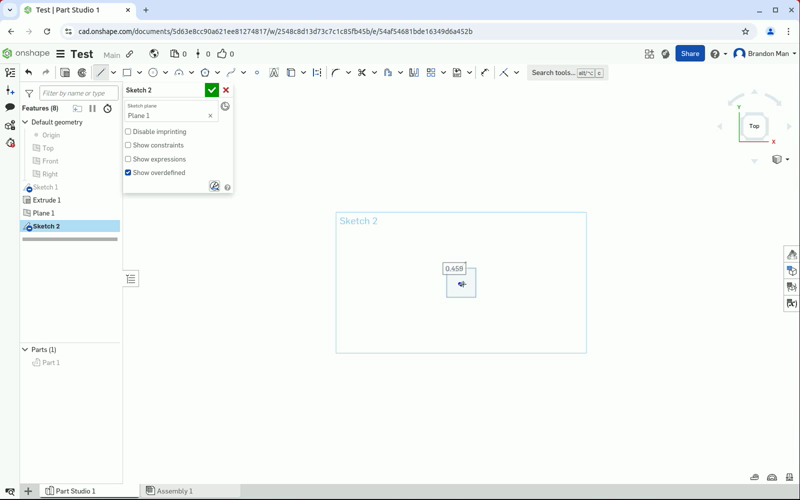
mouse_move(493, 283)
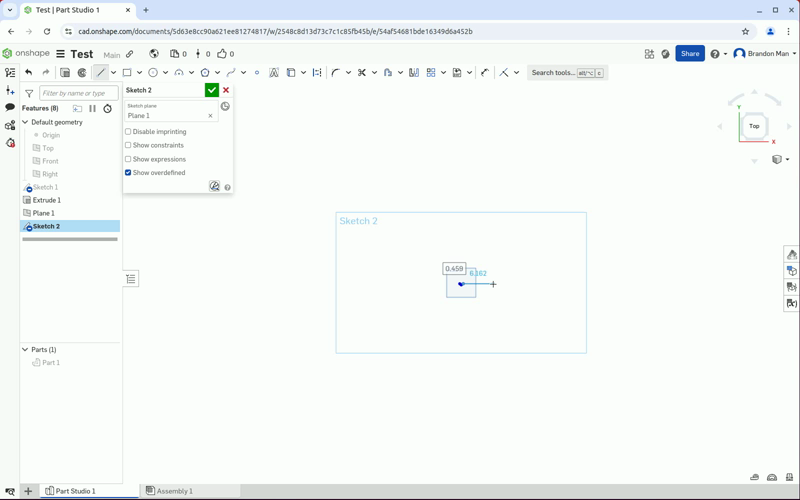
mouse_move(462, 281)
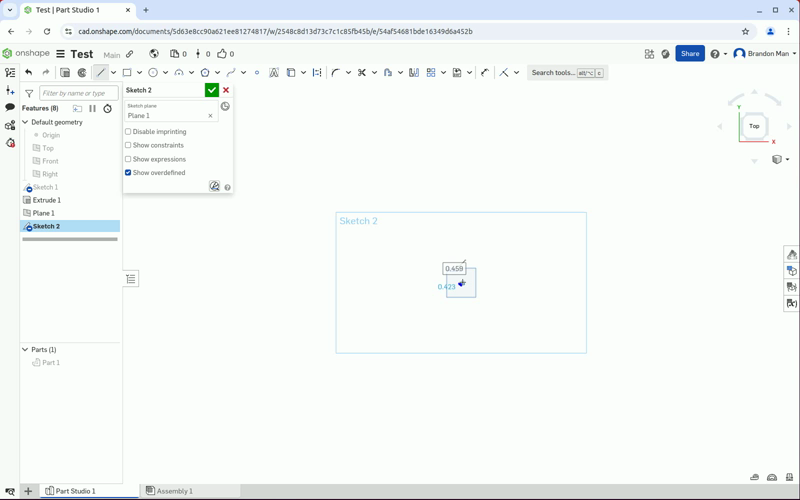
scroll(6)
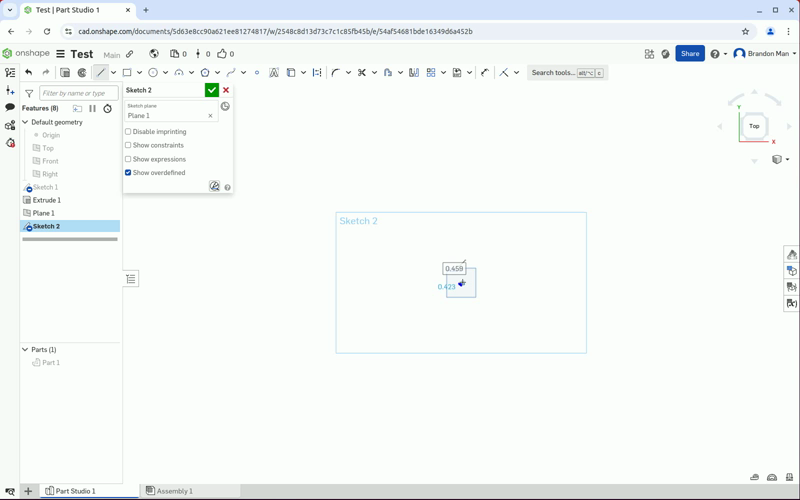
scroll(6)
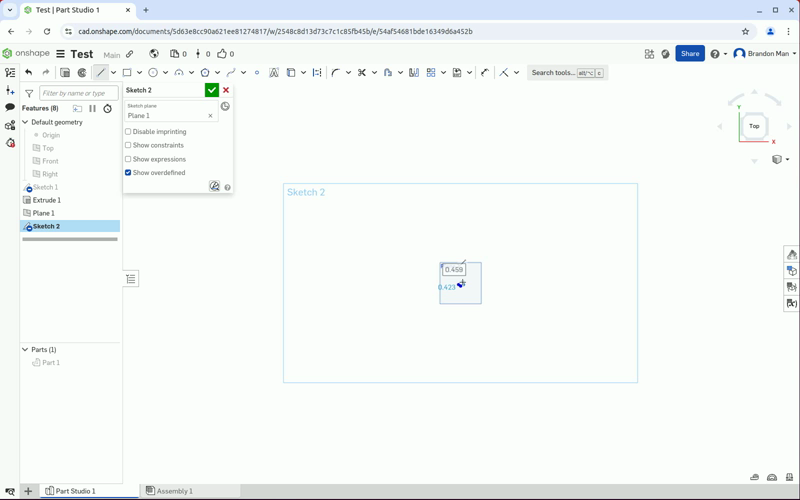
scroll(6)
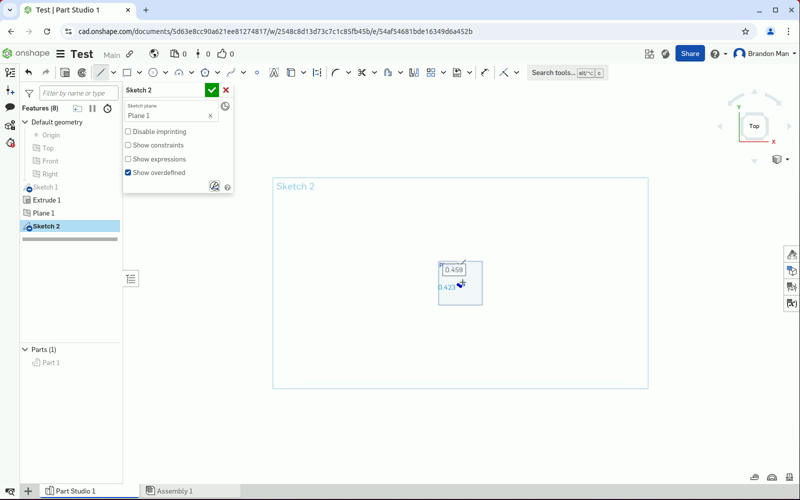
scroll(6)
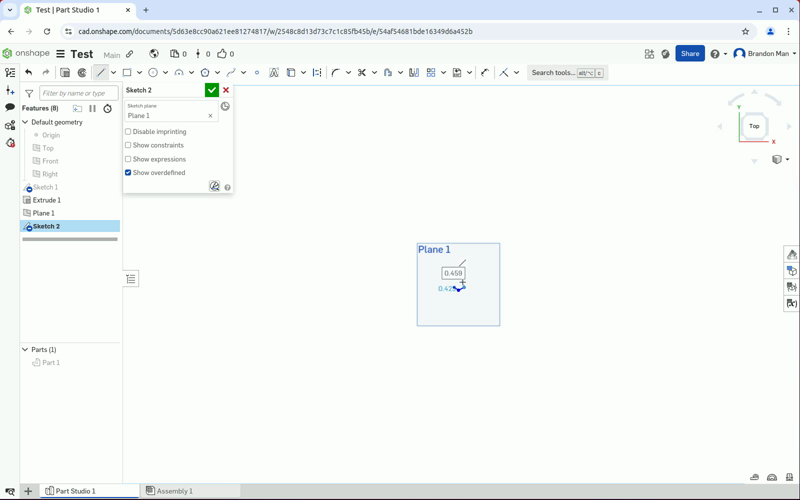
scroll(6)
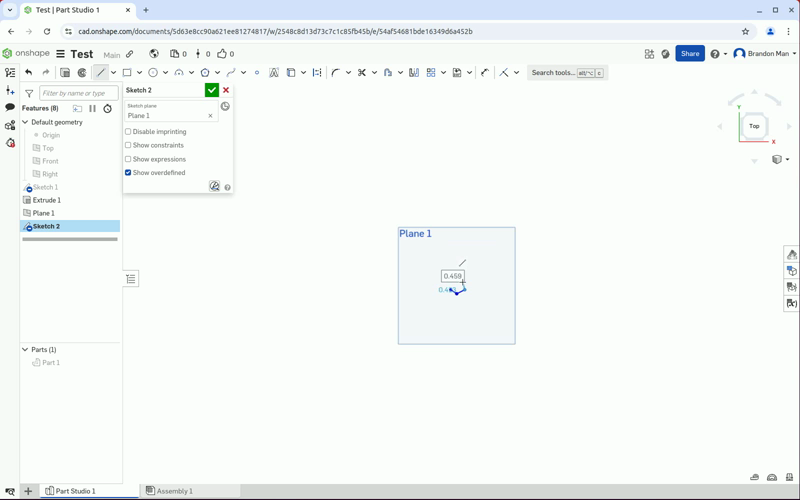
scroll(6)
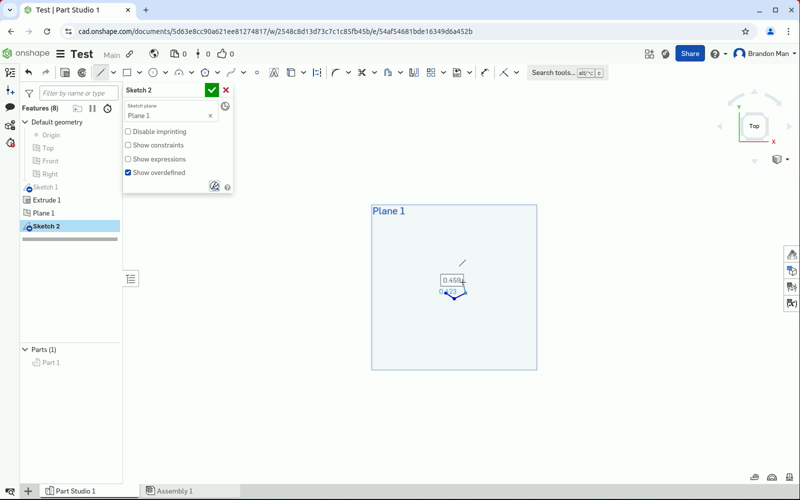
scroll(6)
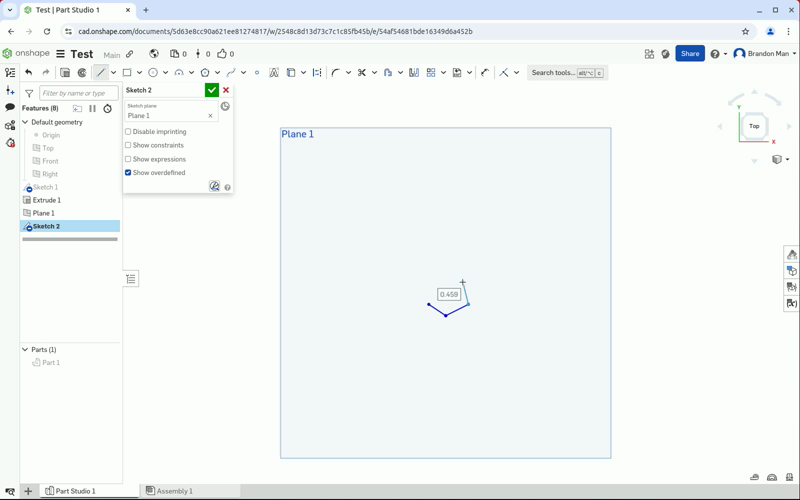
click(462, 281)
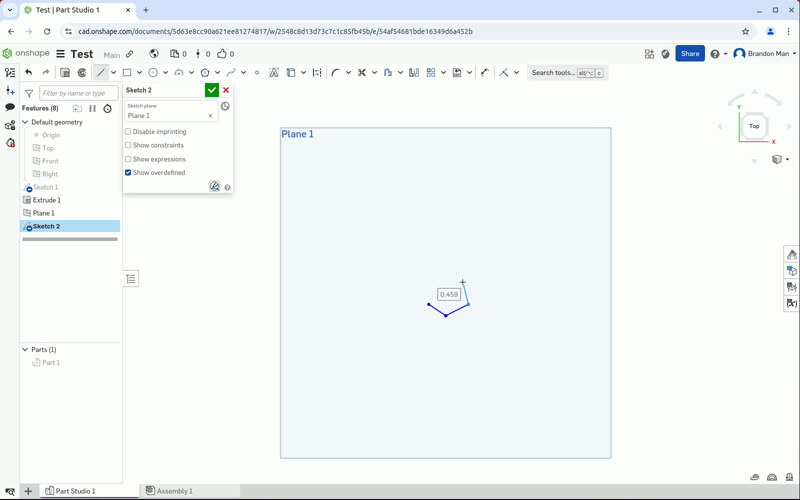
scroll(-6)
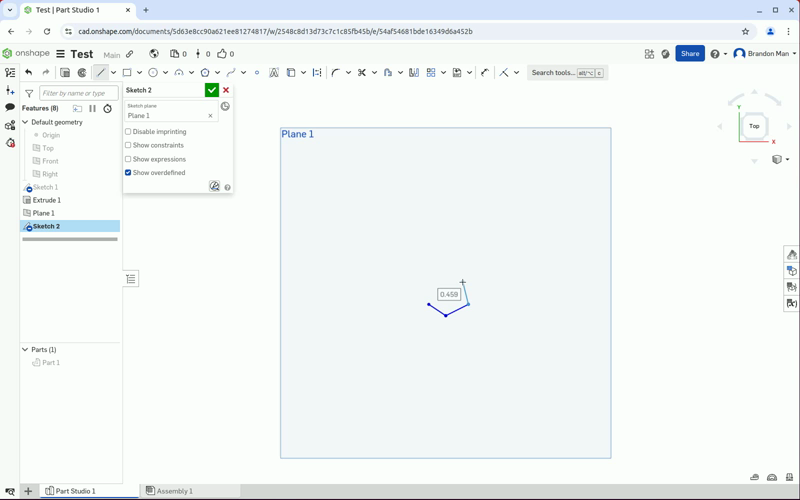
scroll(-6)
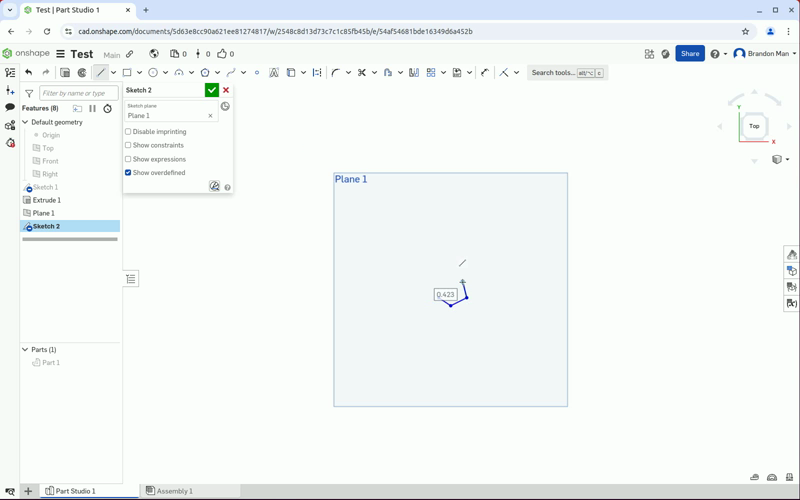
scroll(-6)
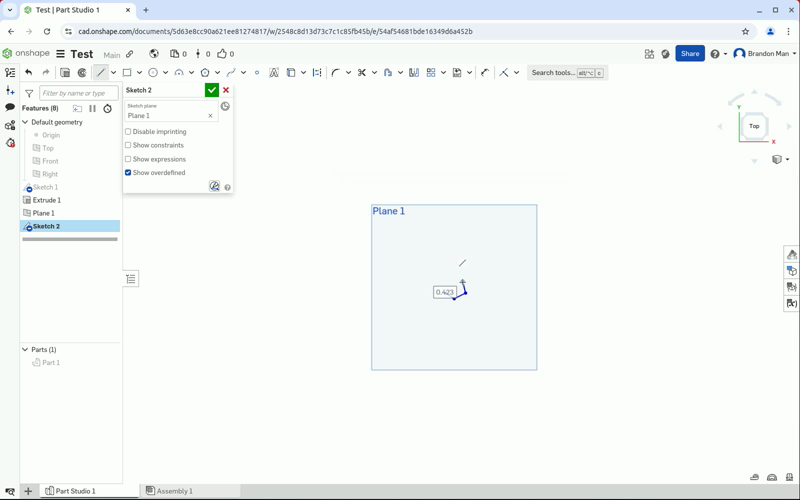
scroll(-6)
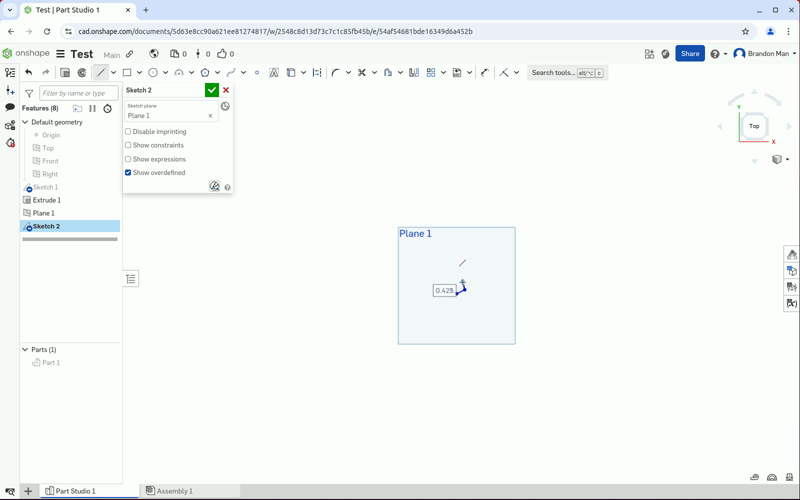
scroll(-6)
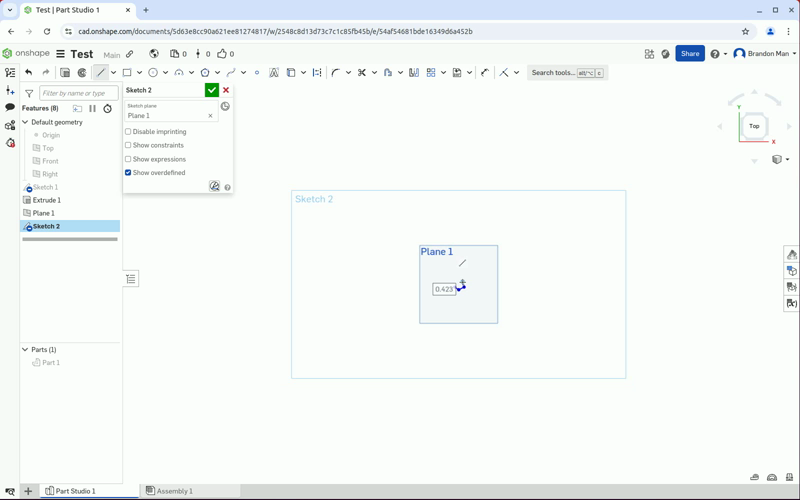
scroll(-6)
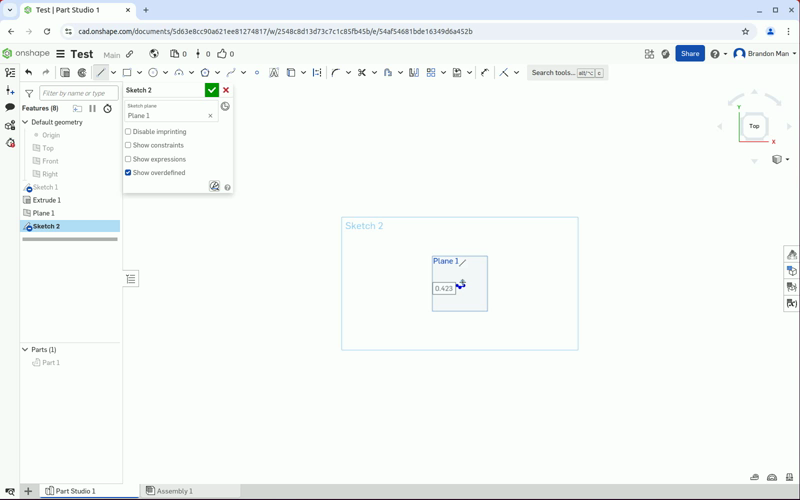
scroll(-6)
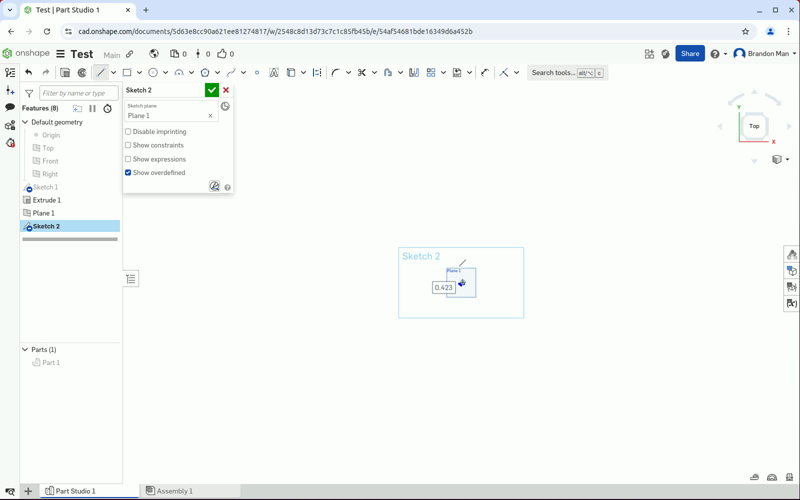
key_up(shift)
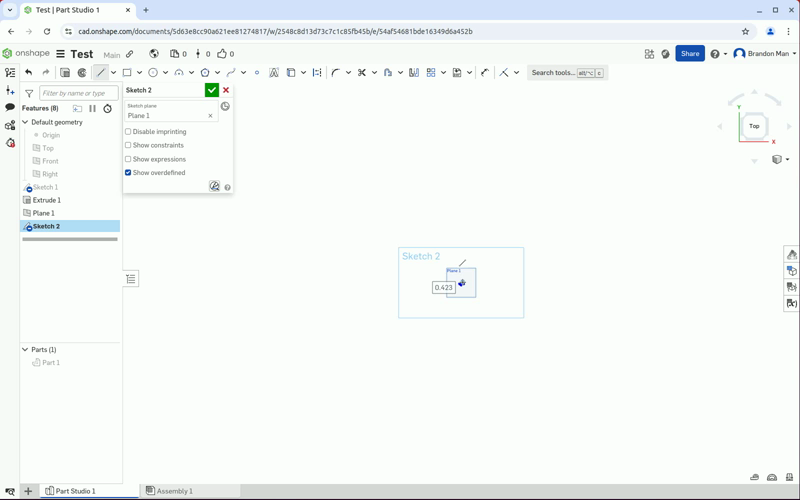
key_down(shift)
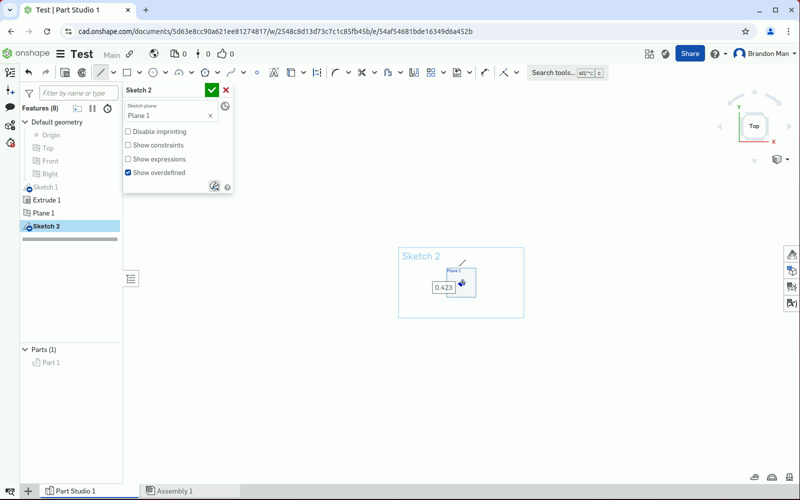
mouse_move(492, 281)
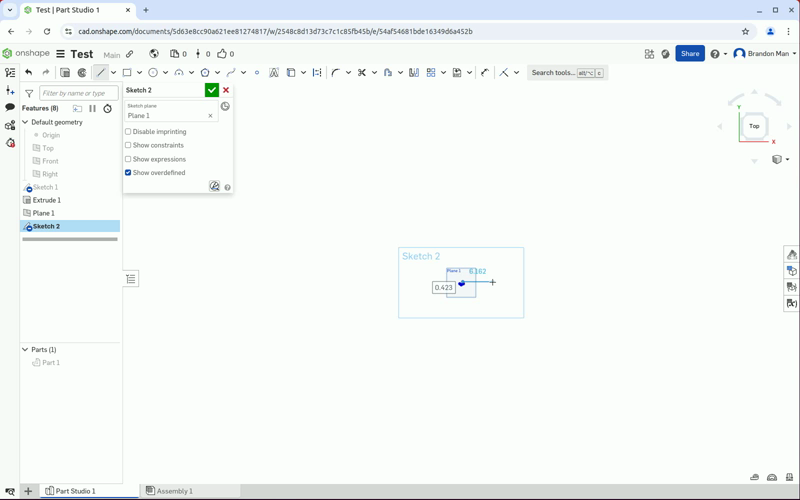
mouse_move(461, 280)
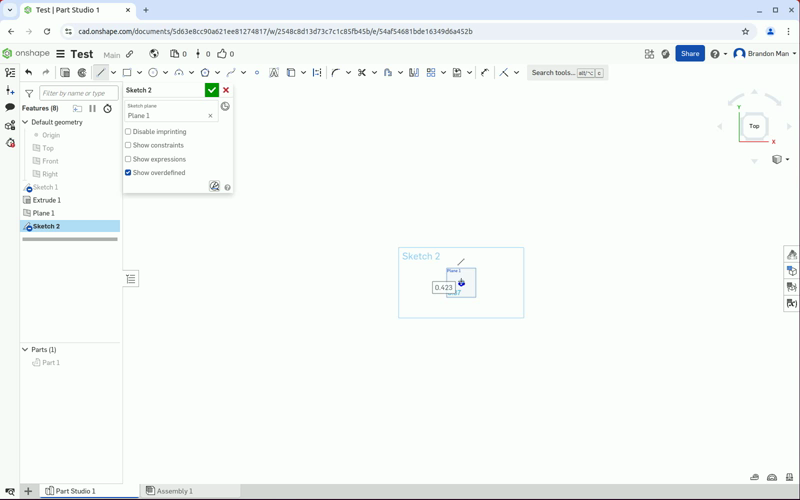
scroll(6)
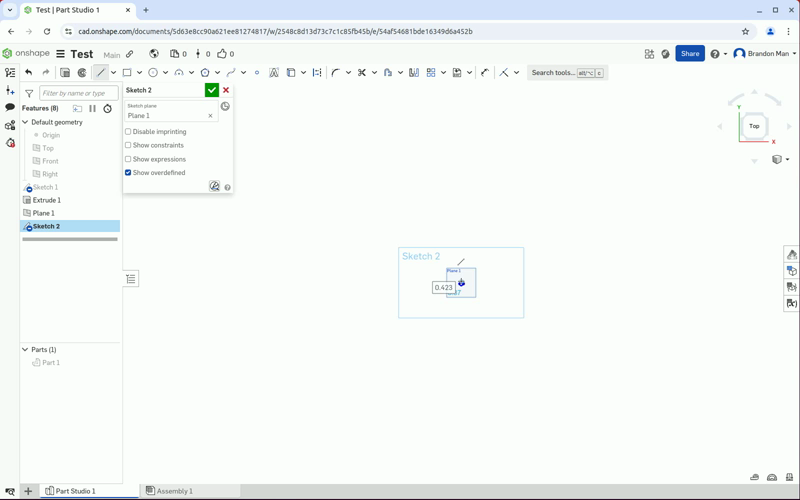
scroll(6)
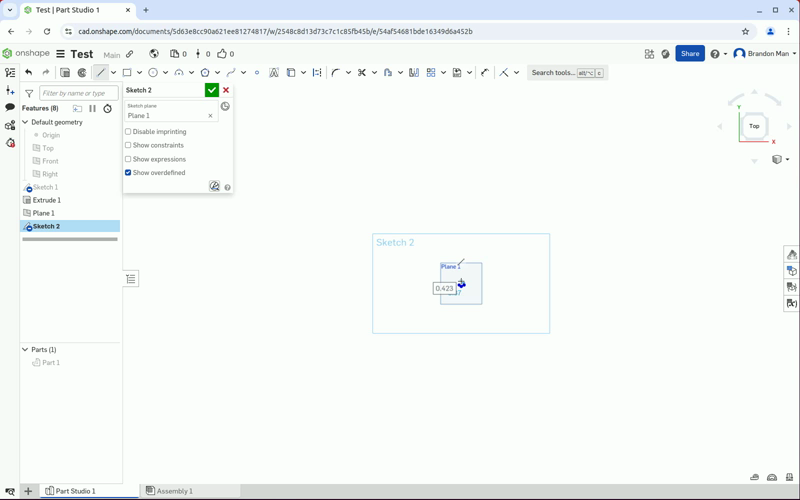
scroll(6)
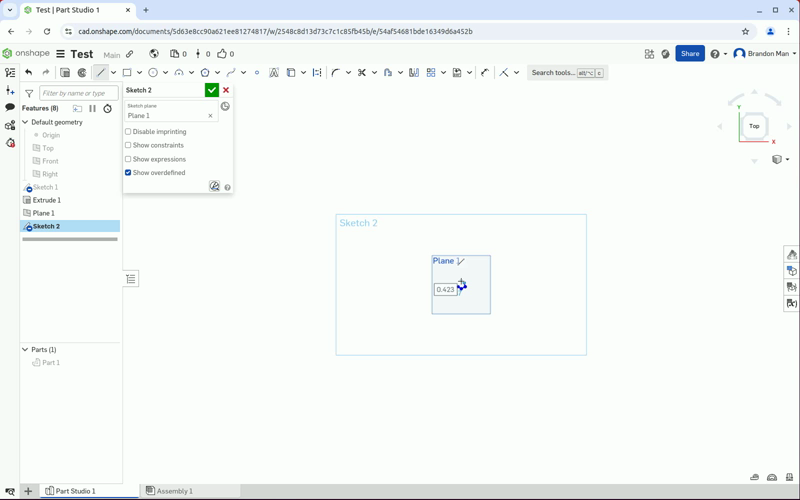
scroll(6)
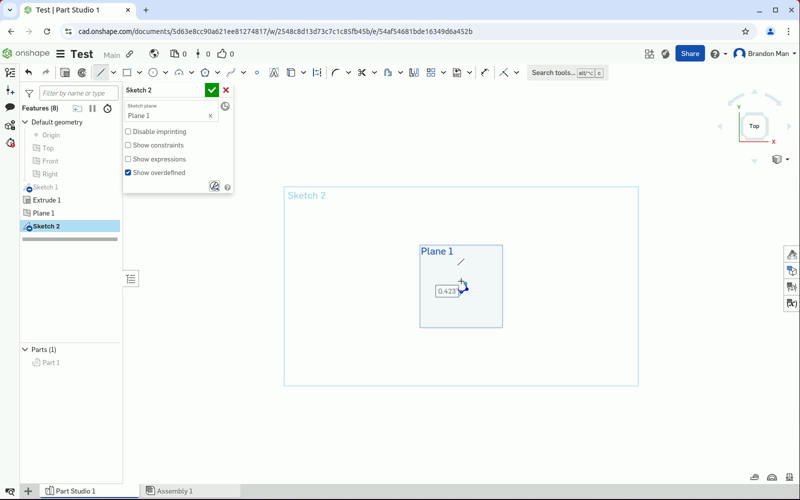
scroll(6)
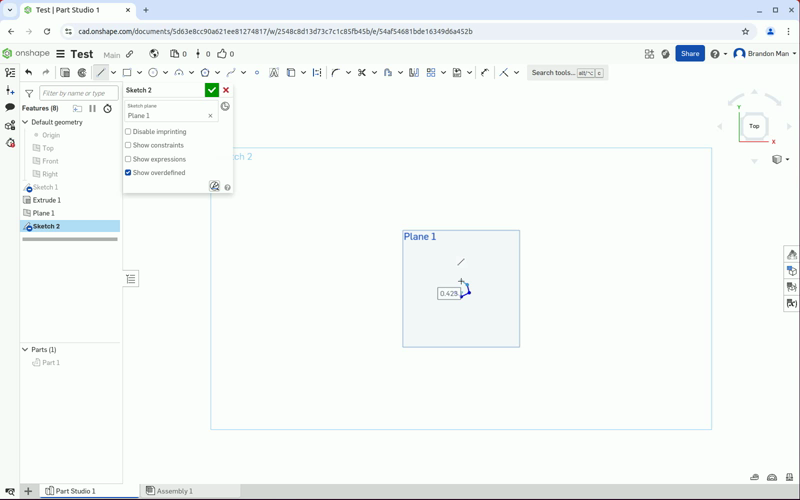
scroll(6)
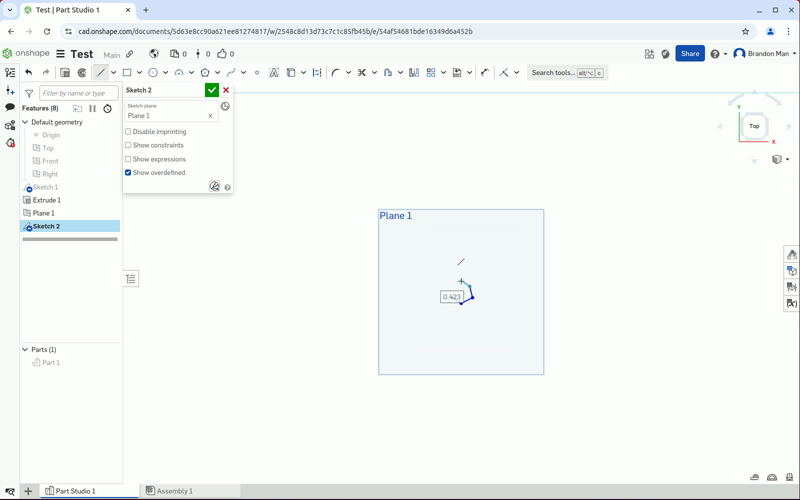
scroll(6)
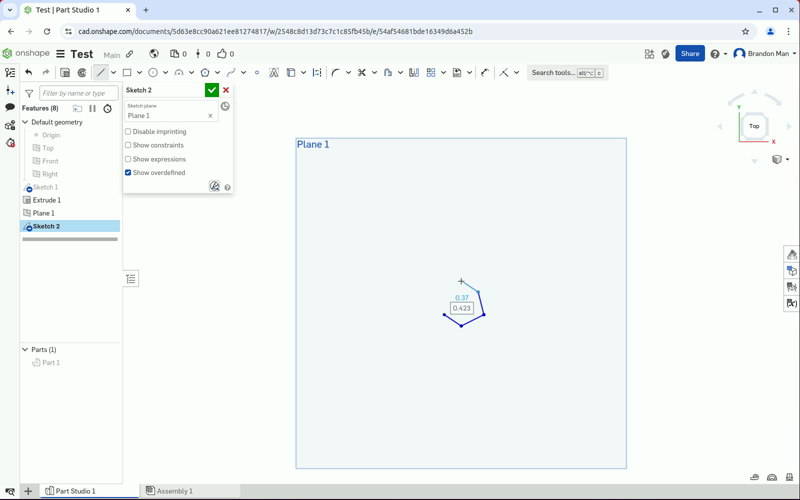
click(461, 280)
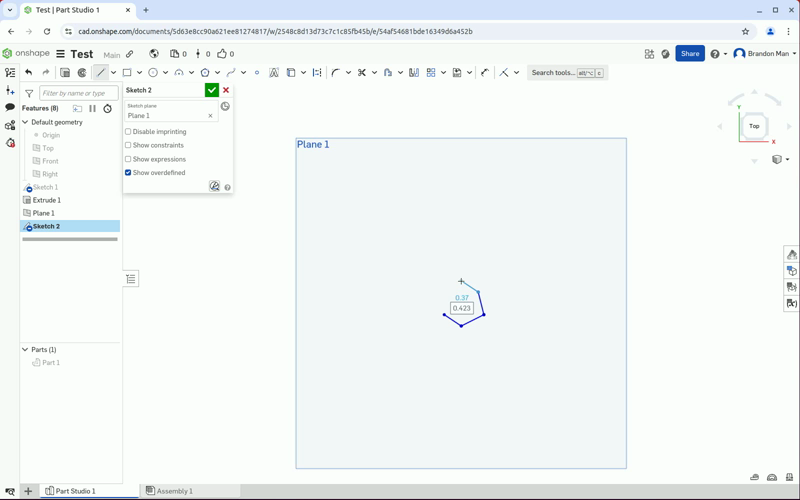
scroll(-6)
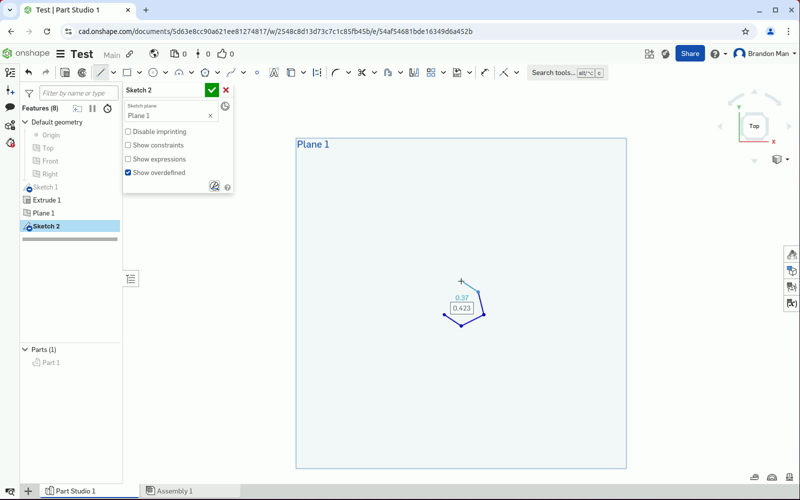
scroll(-6)
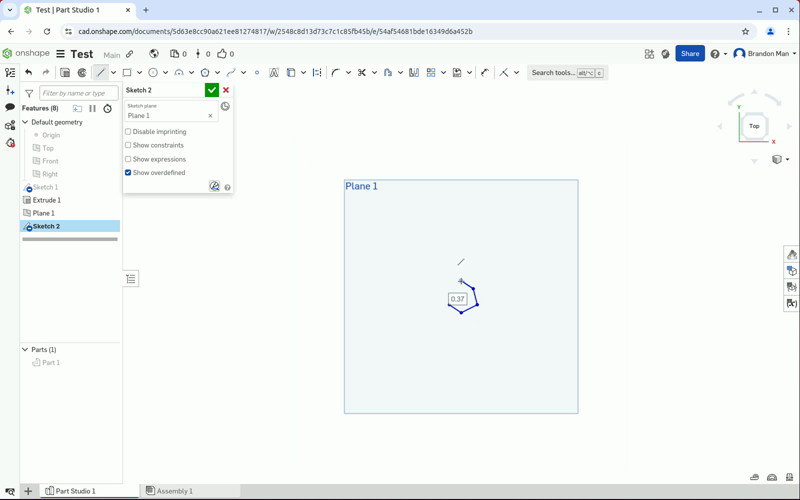
scroll(-6)
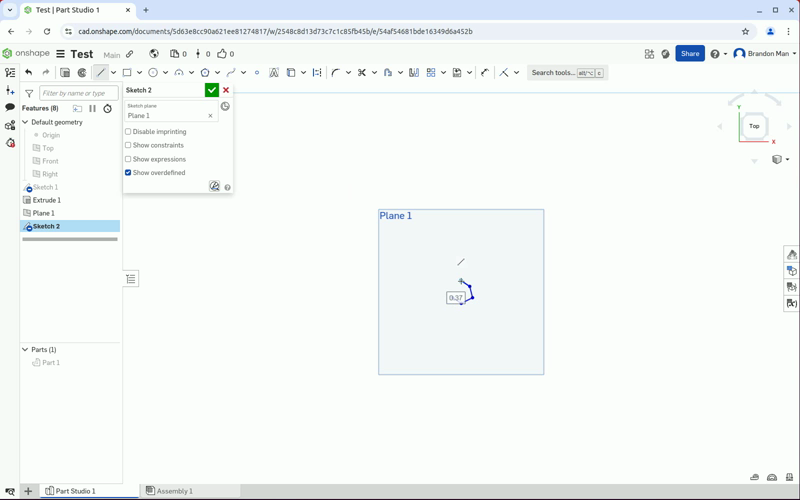
scroll(-6)
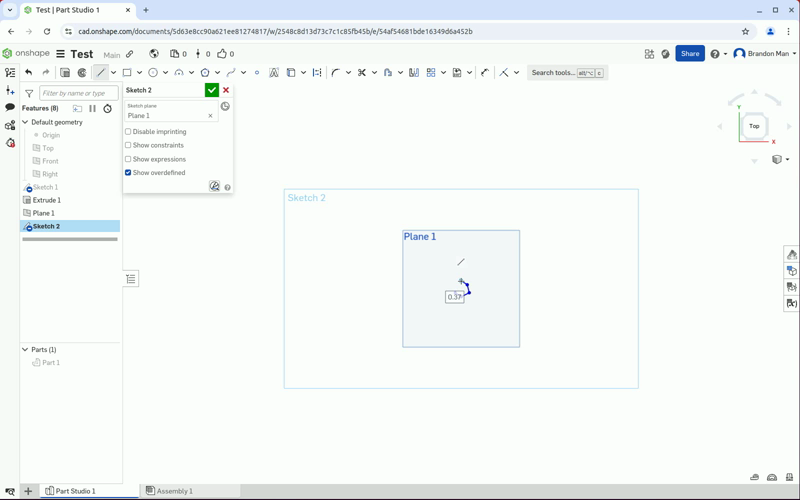
scroll(-6)
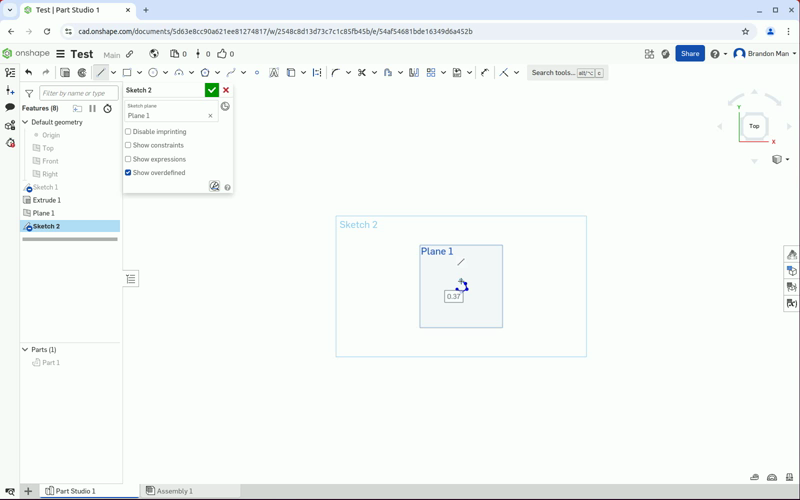
scroll(-6)
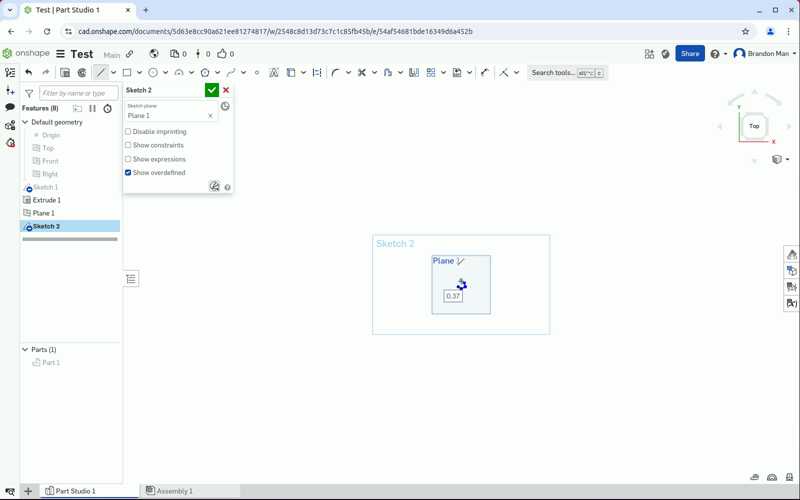
scroll(-6)
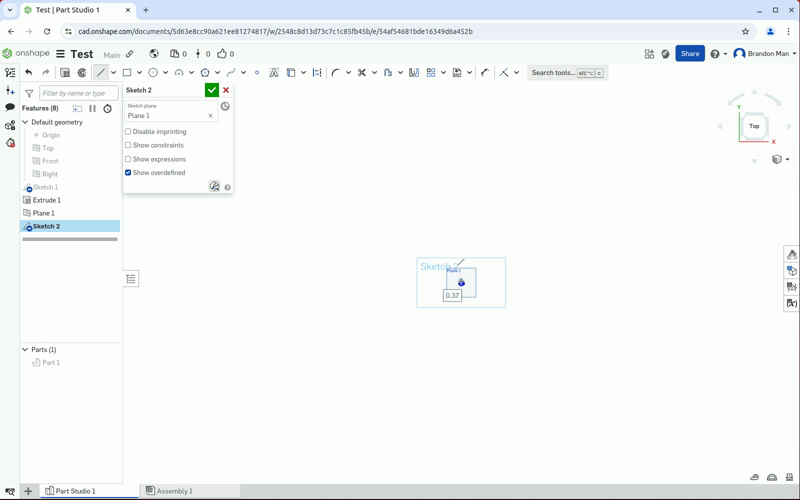
key_up(shift)
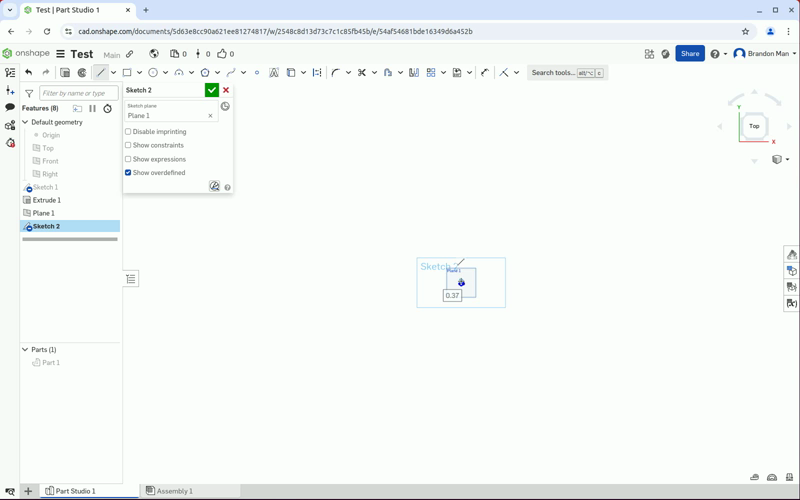
key_down(shift)
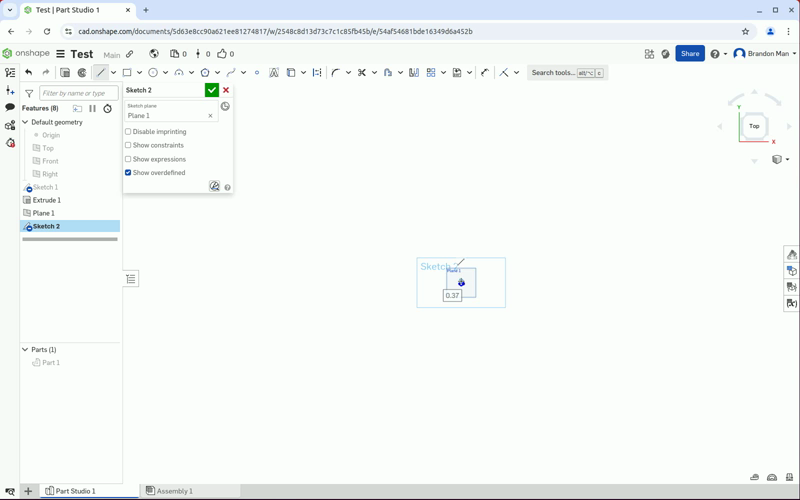
mouse_move(491, 280)
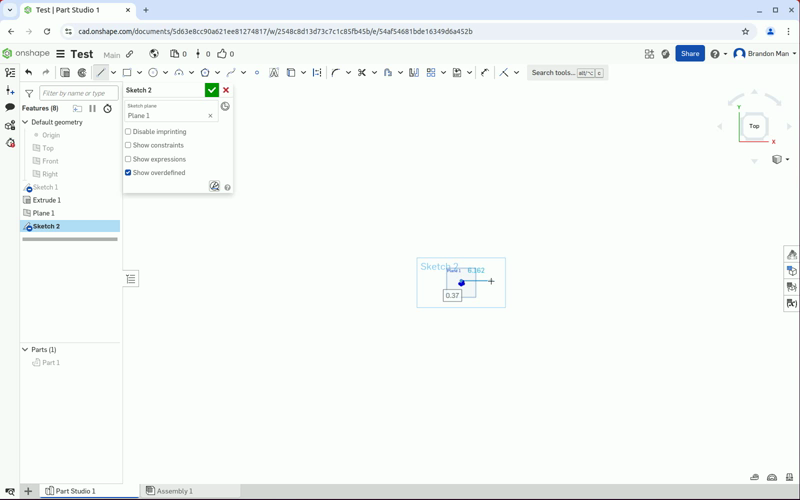
mouse_move(459, 281)
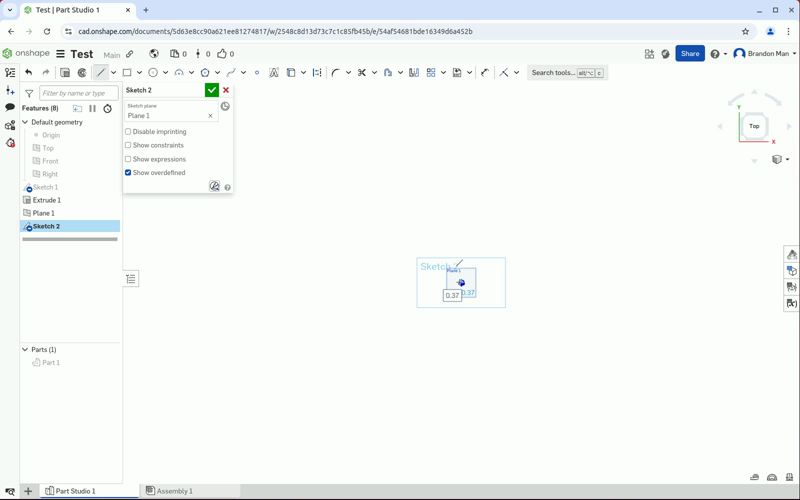
scroll(6)
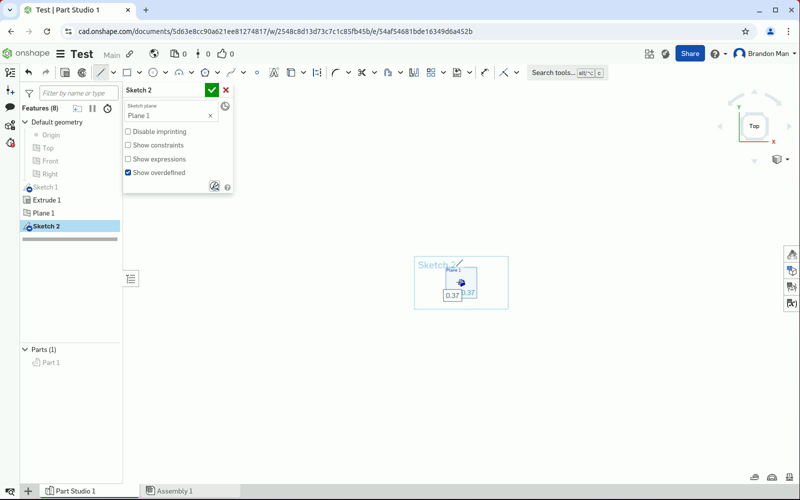
scroll(6)
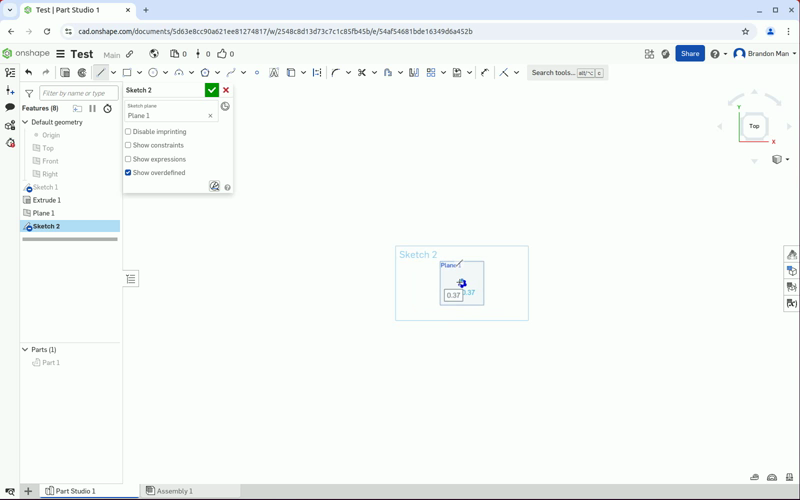
scroll(6)
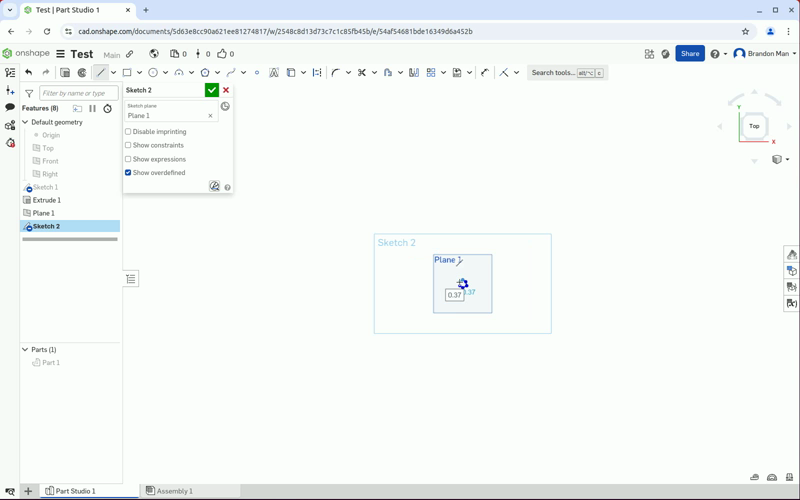
scroll(6)
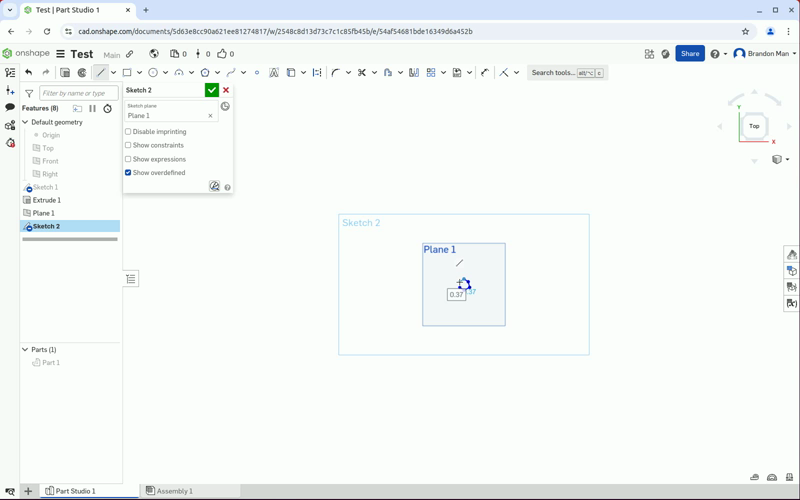
scroll(6)
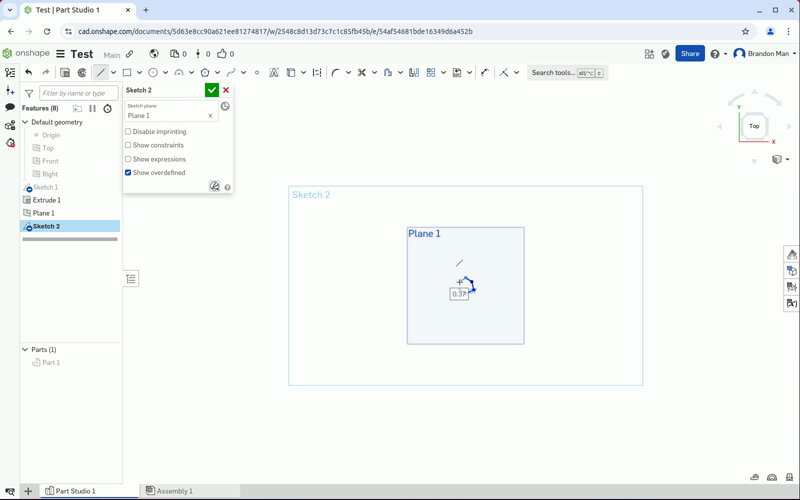
scroll(6)
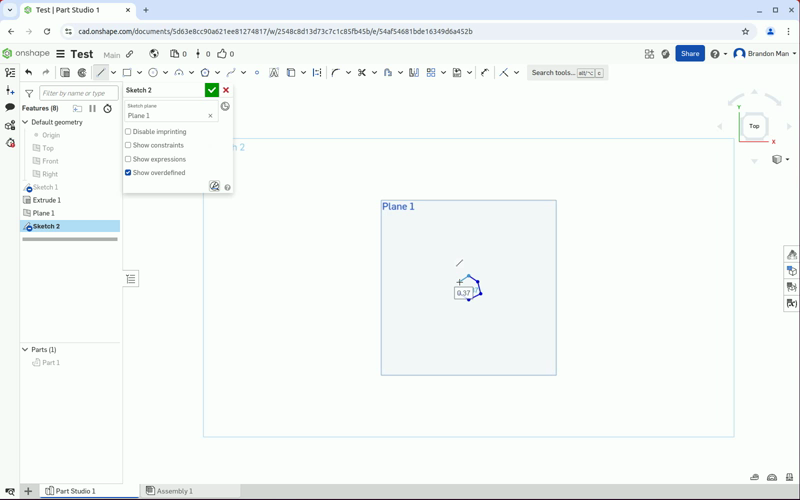
scroll(6)
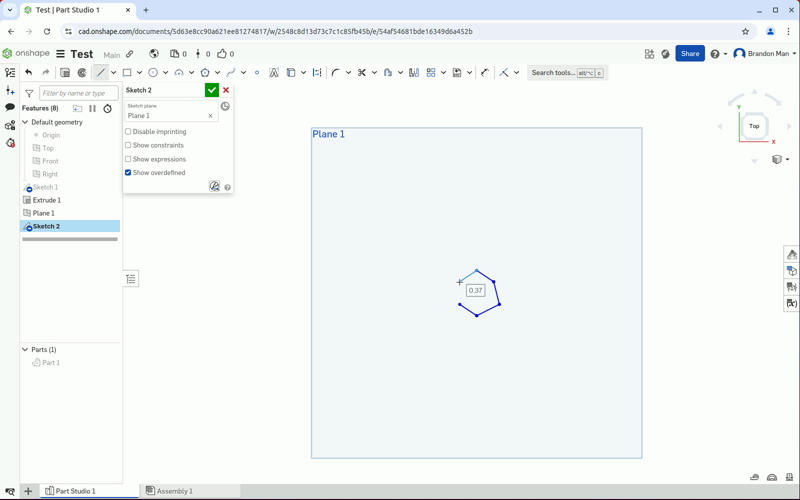
click(459, 281)
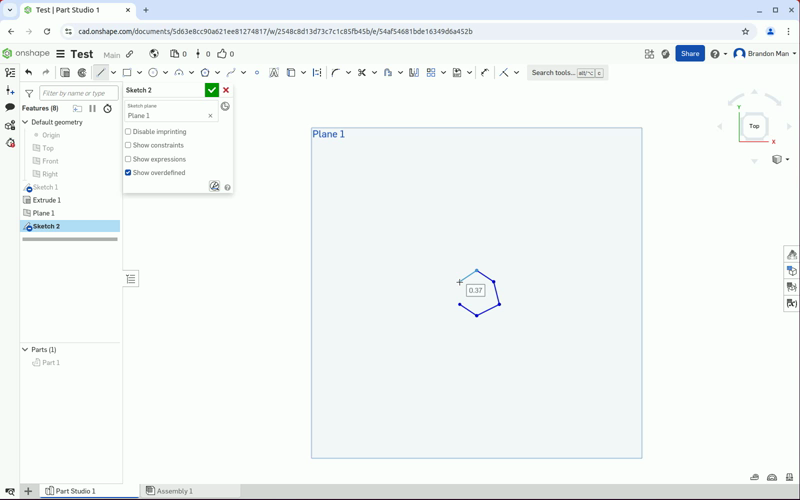
scroll(-6)
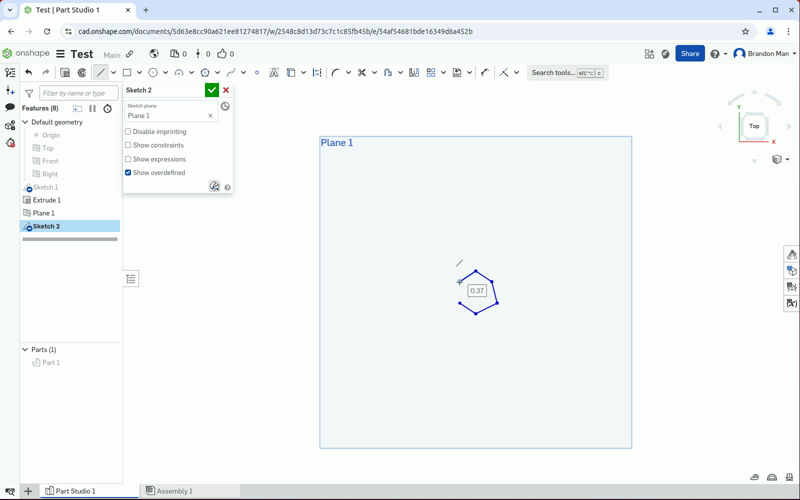
scroll(-6)
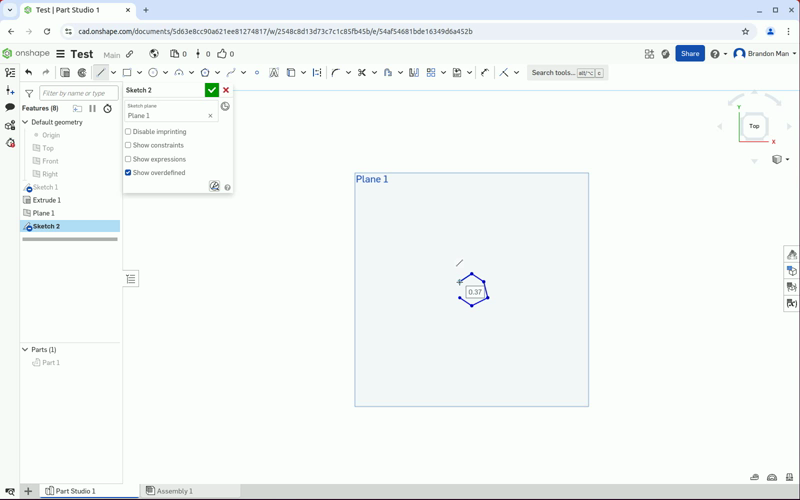
scroll(-6)
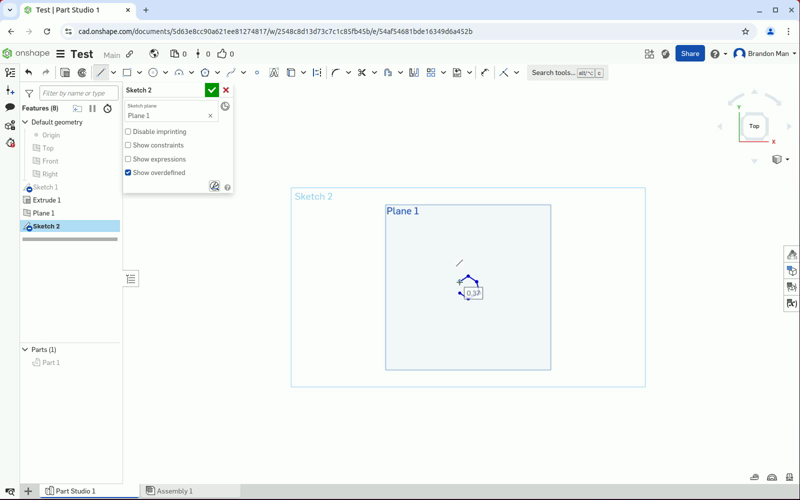
scroll(-6)
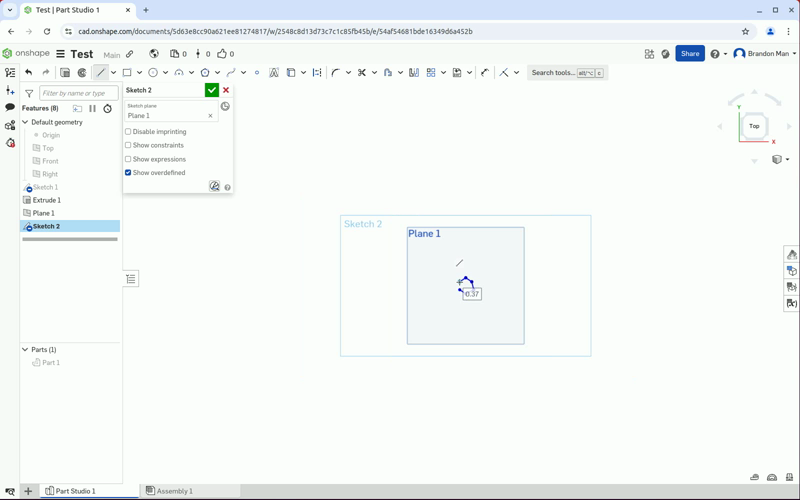
scroll(-6)
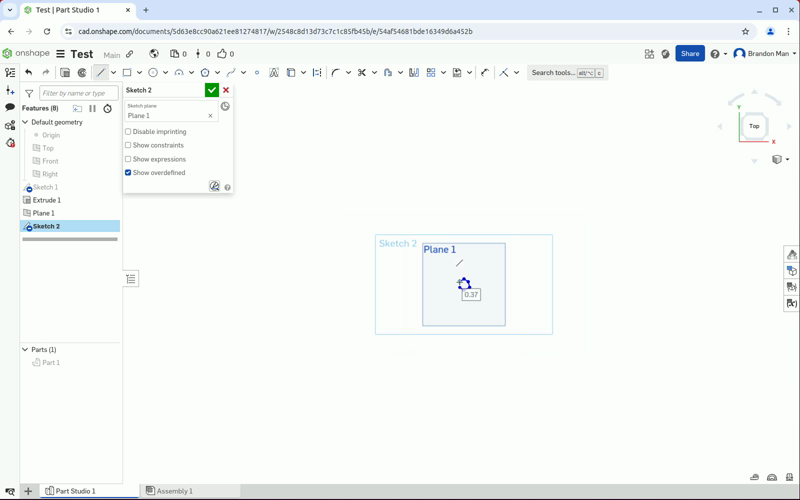
scroll(-6)
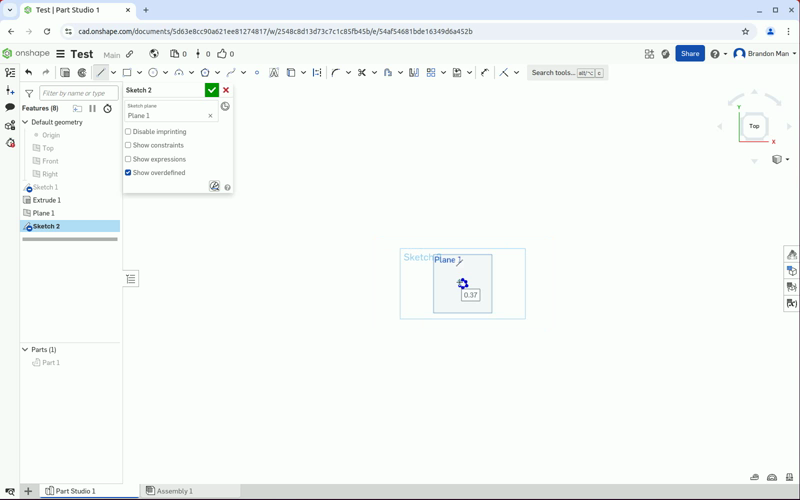
scroll(-6)
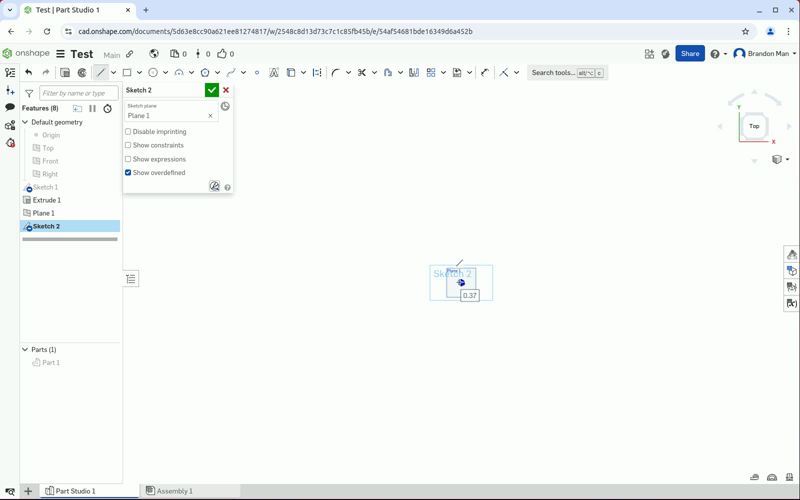
key_up(shift)
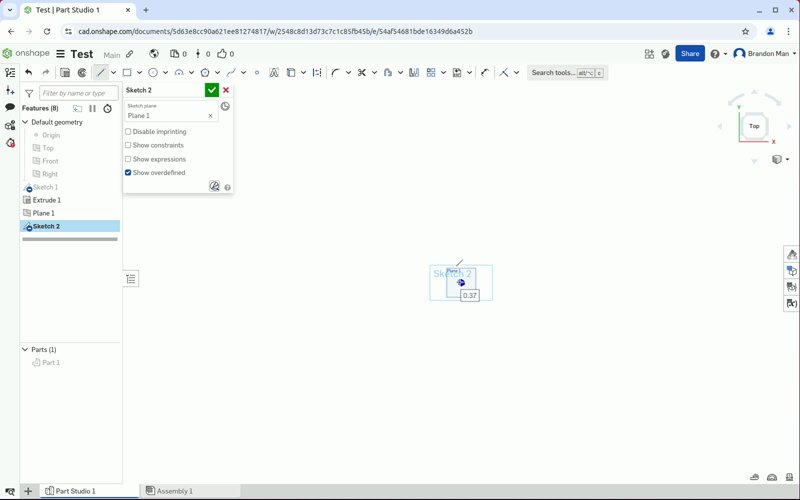
mouse_move(489, 281)
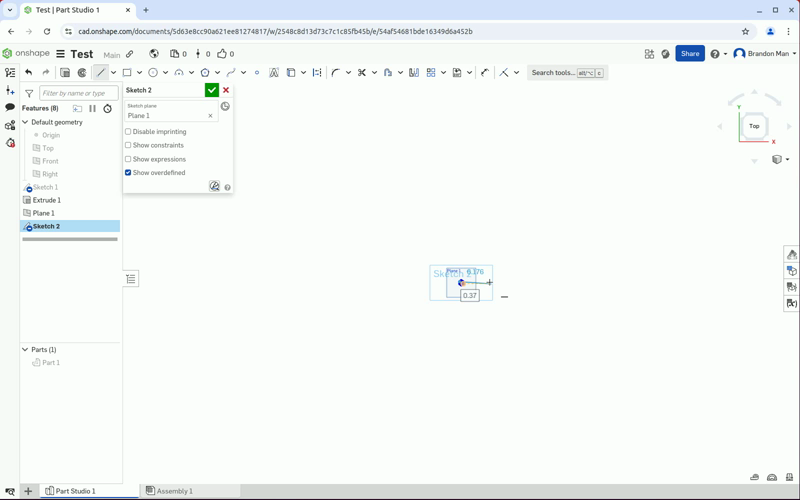
key_down(shift)
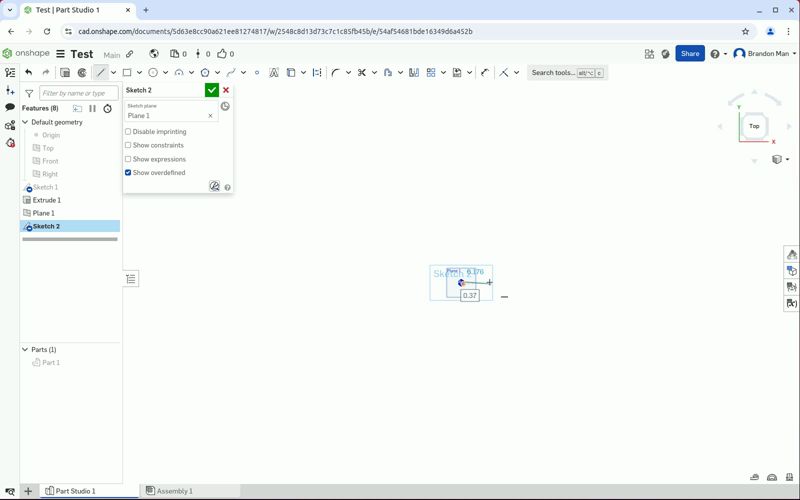
mouse_move(459, 283)
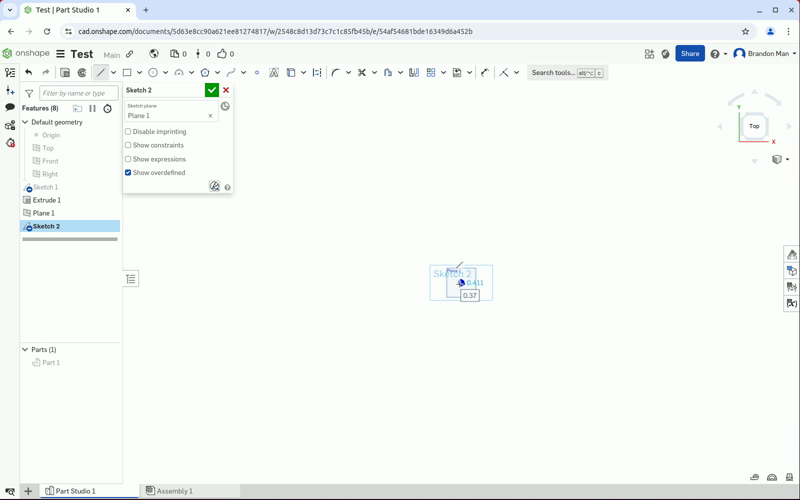
scroll(6)
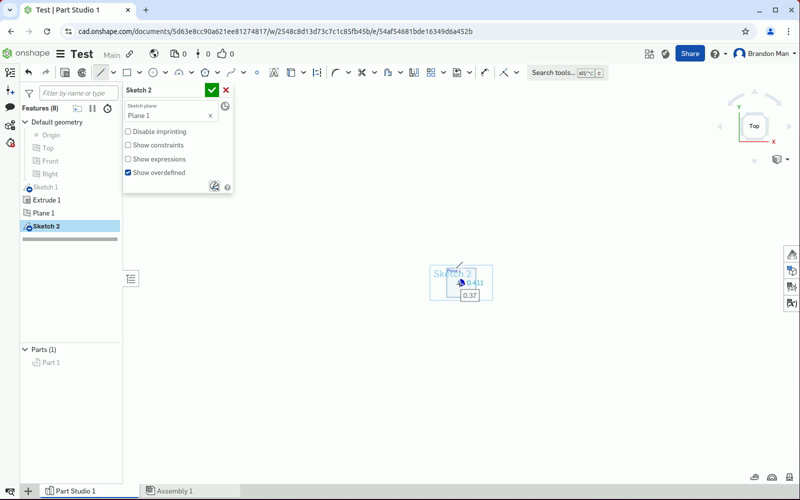
scroll(6)
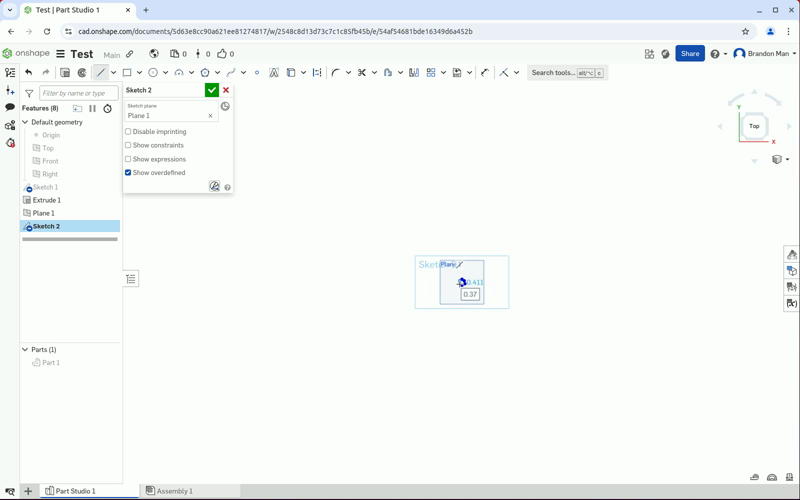
scroll(6)
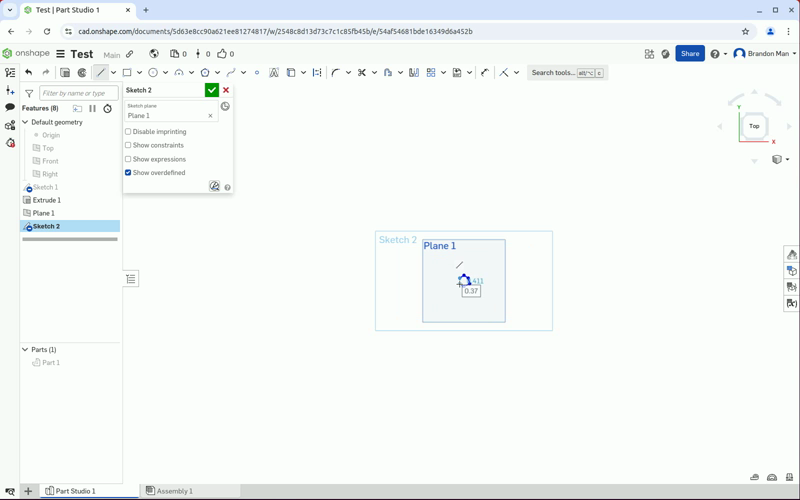
scroll(6)
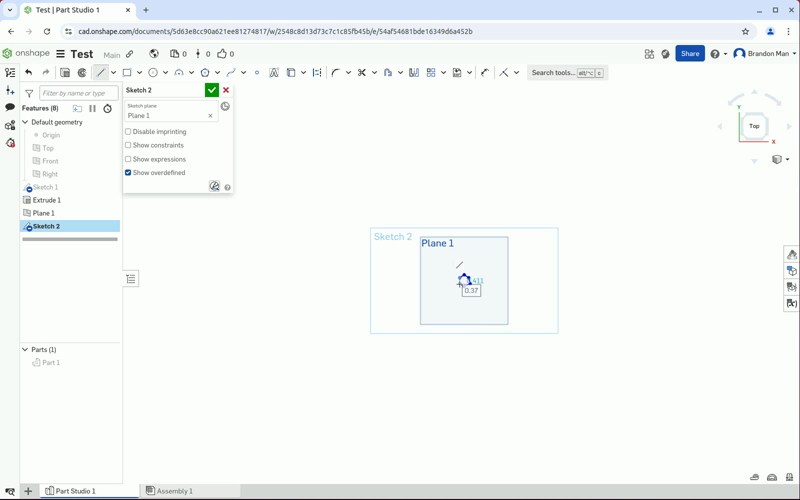
scroll(6)
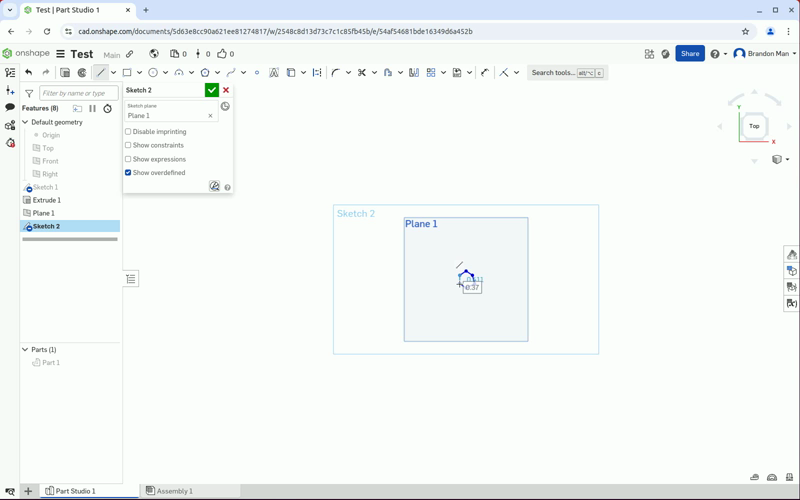
scroll(6)
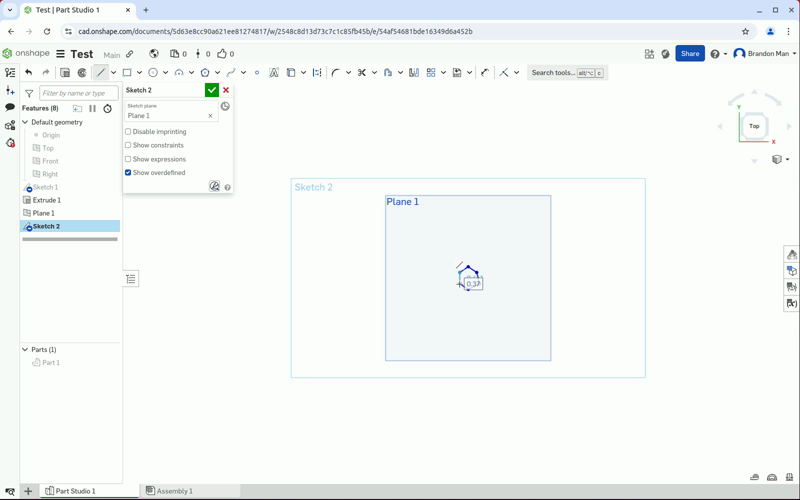
scroll(6)
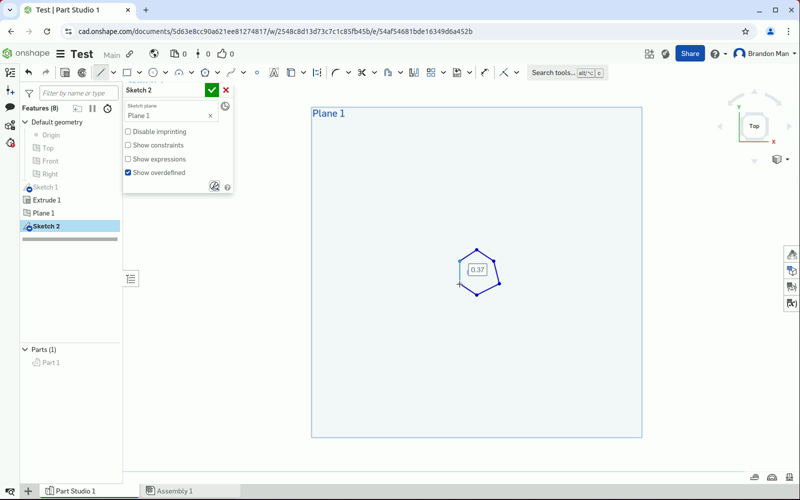
key_up(shift)
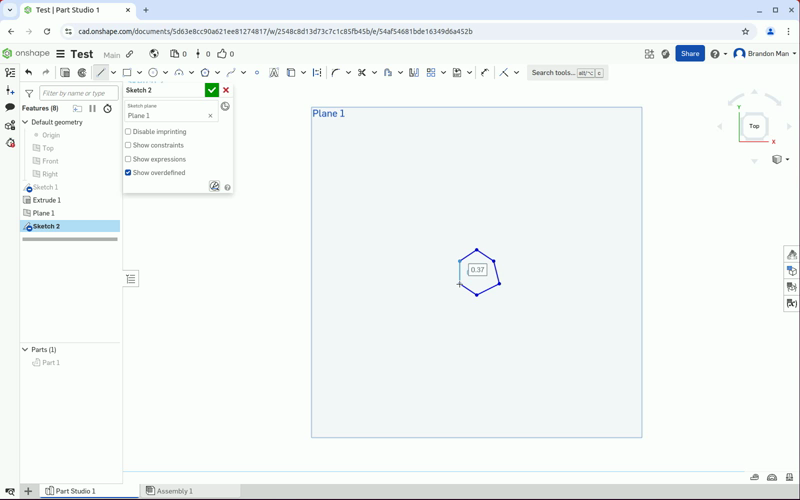
click(459, 283)
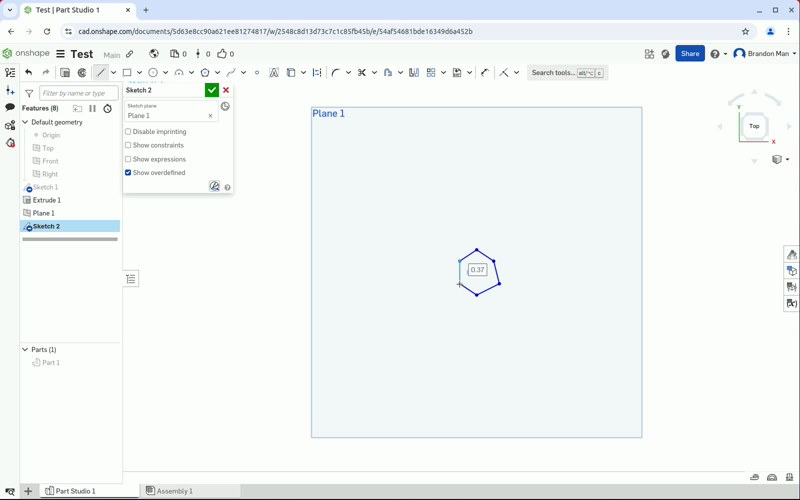
scroll(-6)
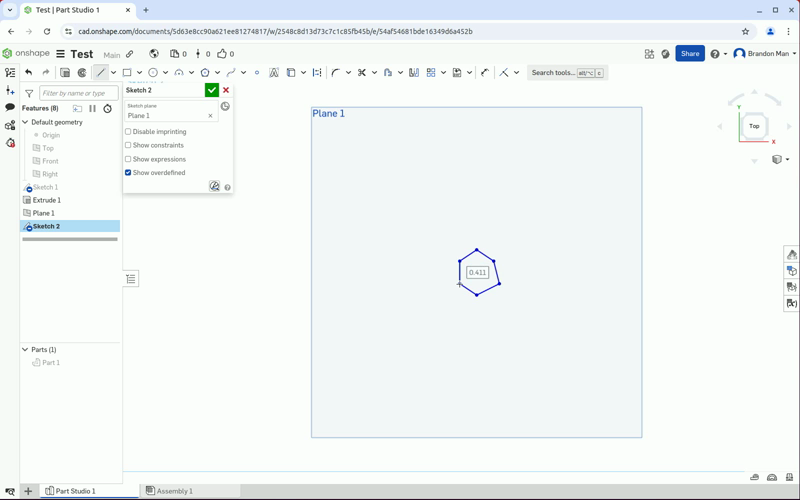
scroll(-6)
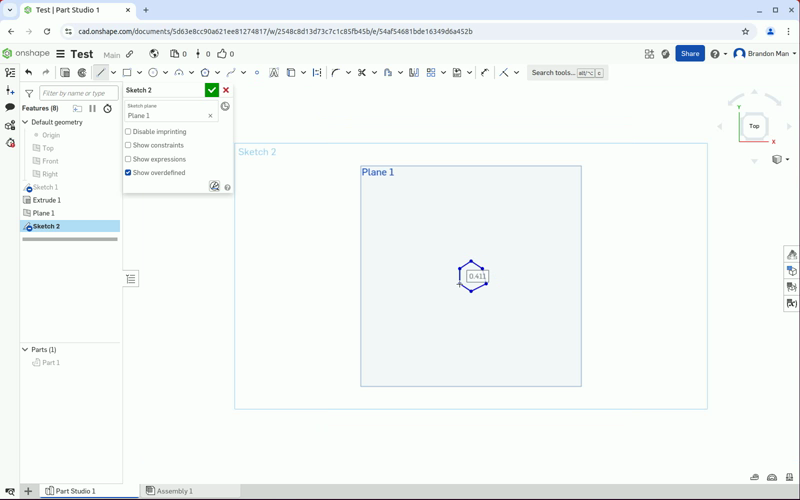
scroll(-6)
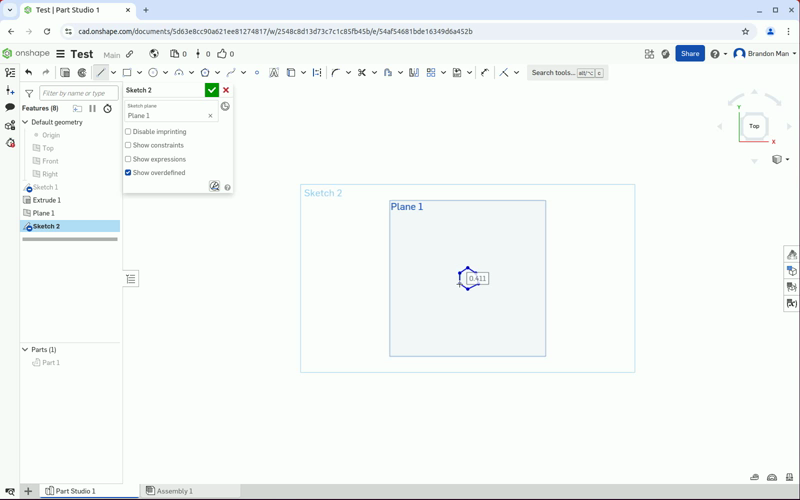
scroll(-6)
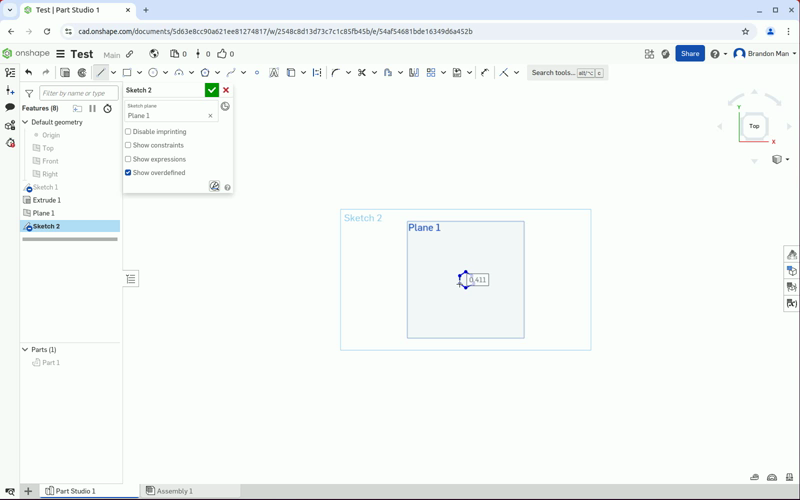
scroll(-6)
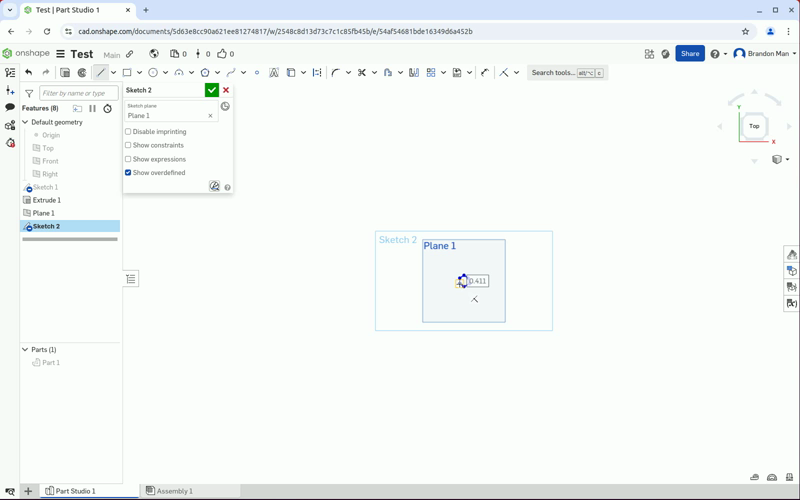
scroll(-6)
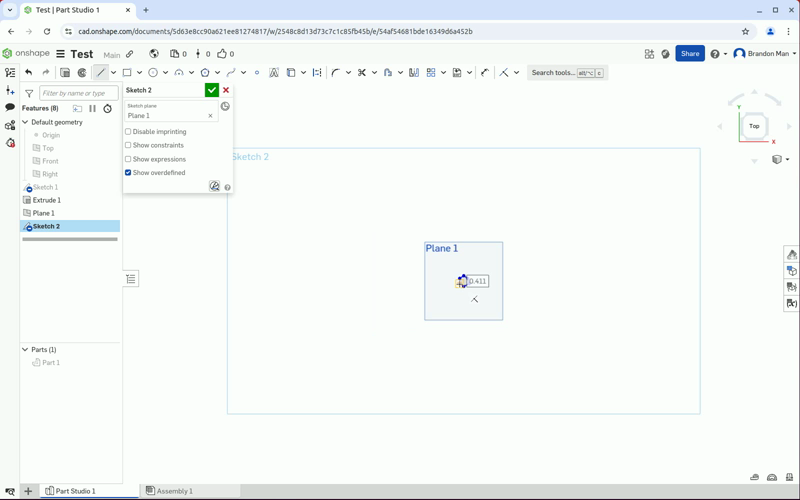
scroll(-6)
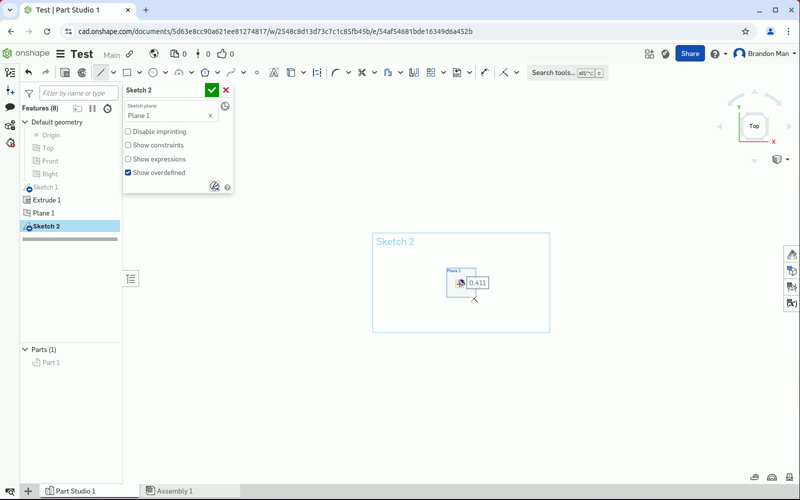
key(esc)
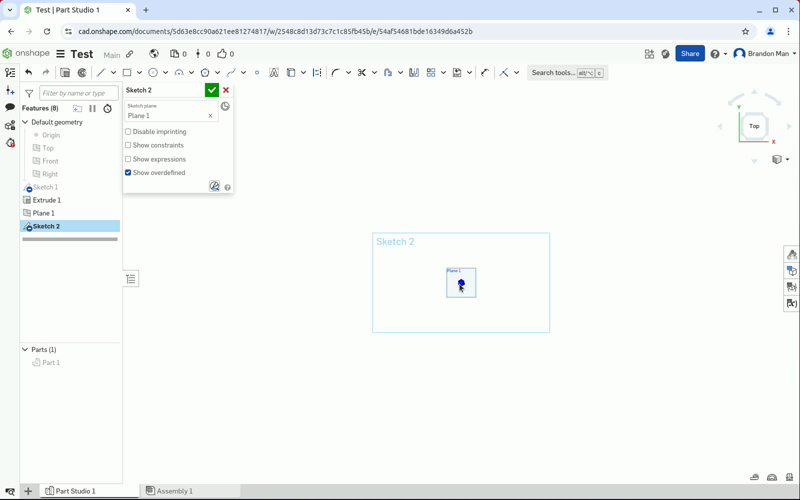
mouse_move(460, 282)
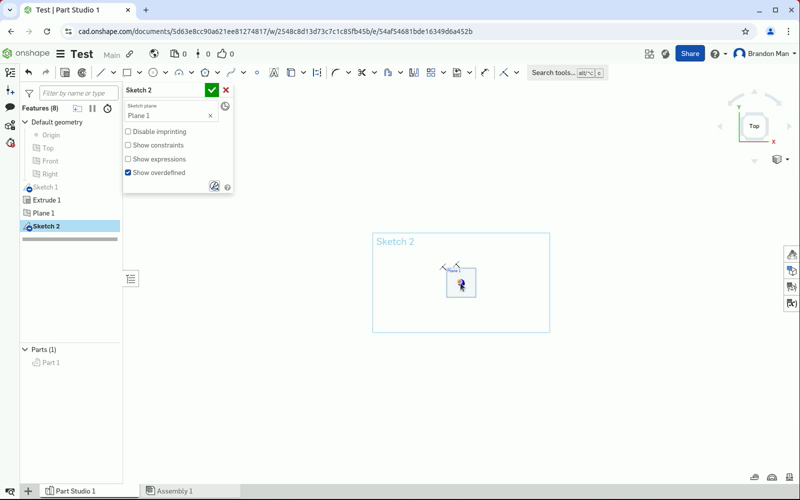
scroll(6)
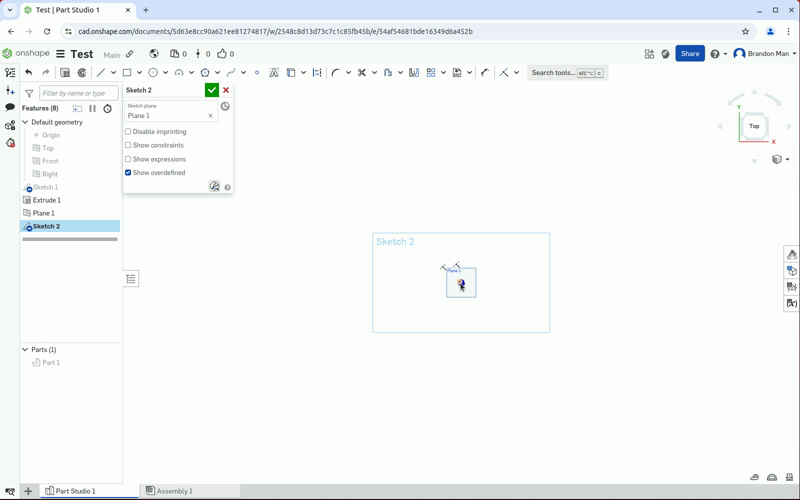
scroll(6)
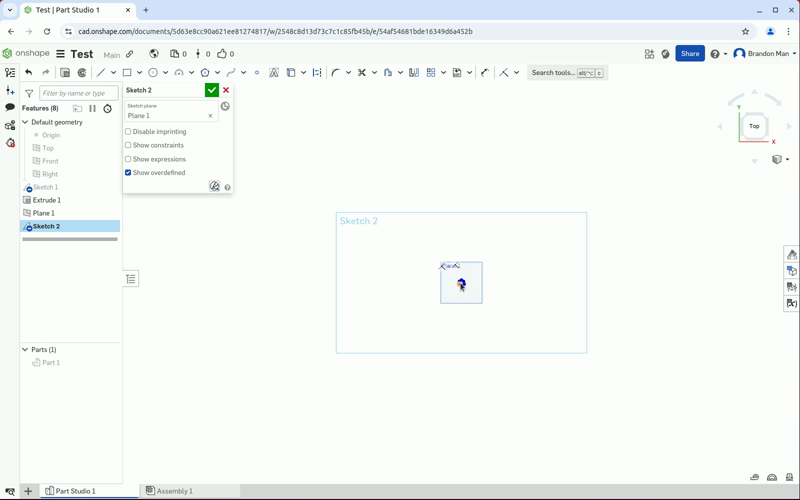
scroll(6)
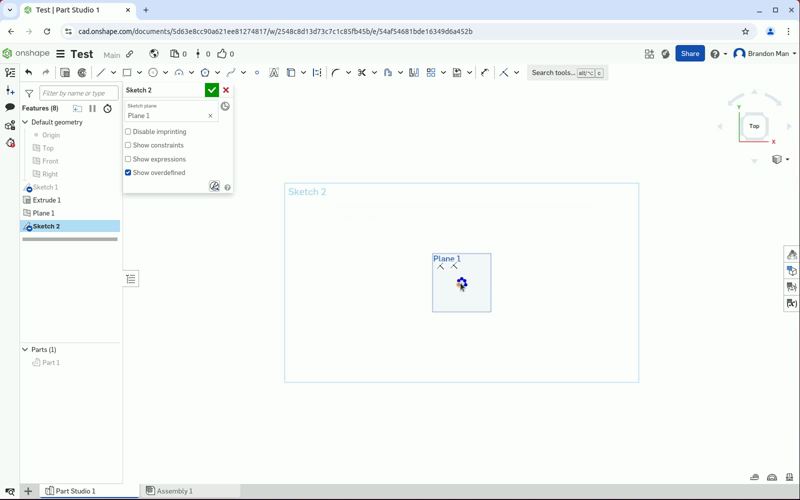
scroll(6)
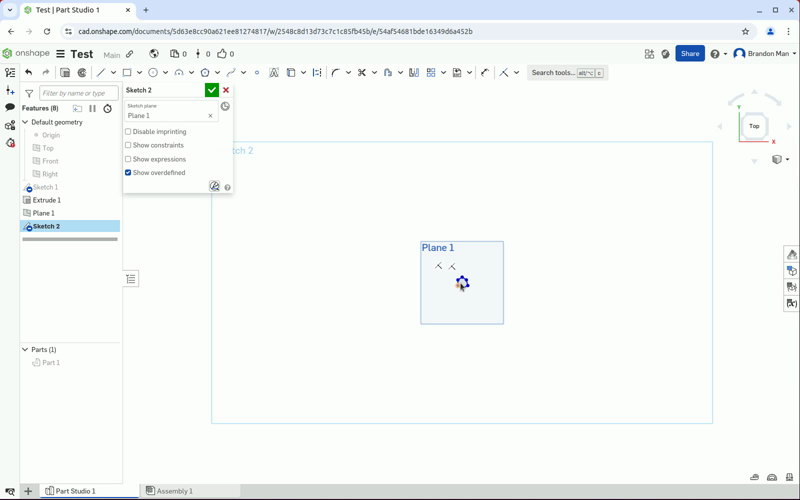
scroll(6)
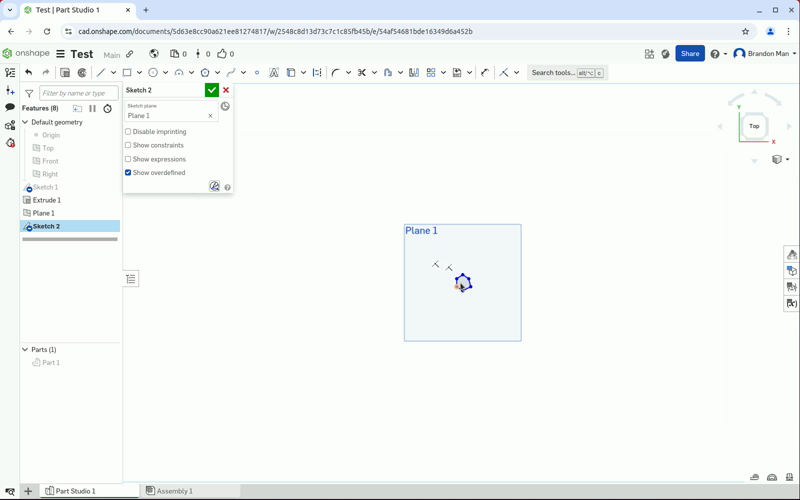
scroll(6)
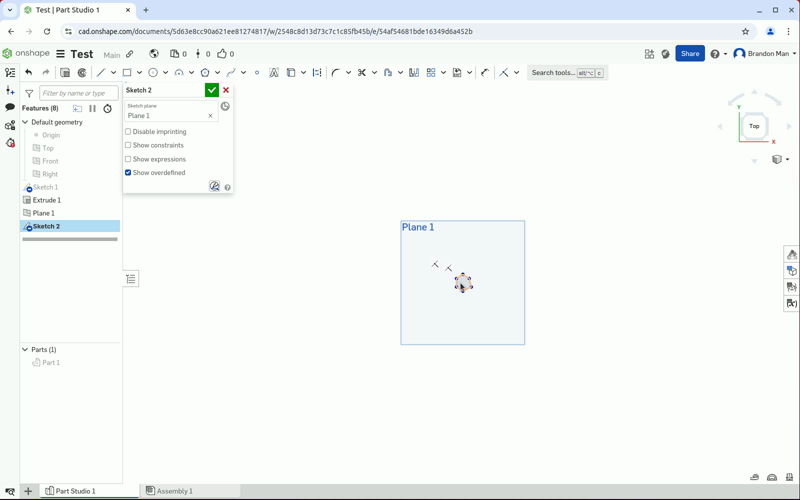
scroll(6)
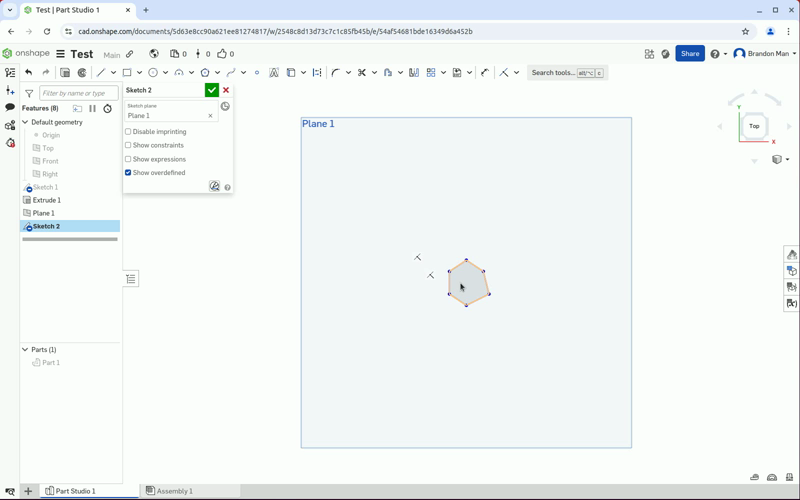
click(460, 282)
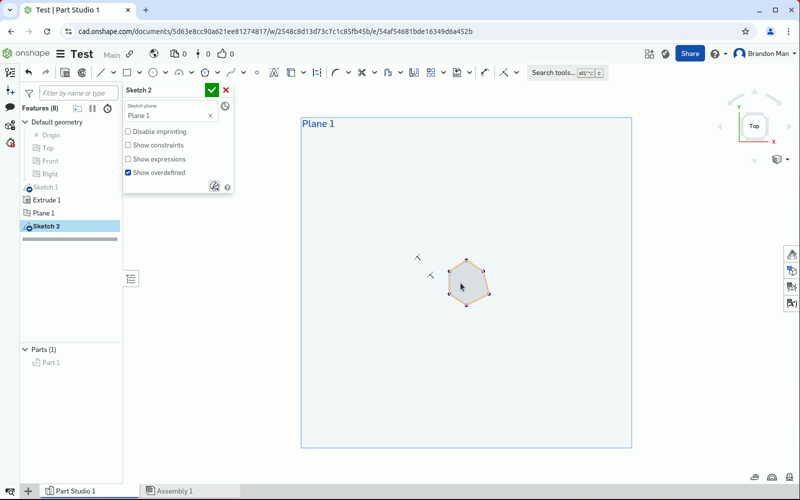
scroll(-6)
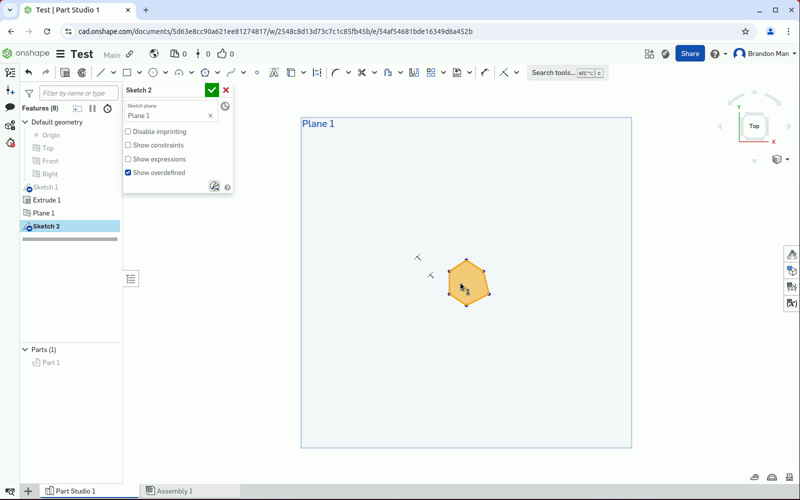
scroll(-6)
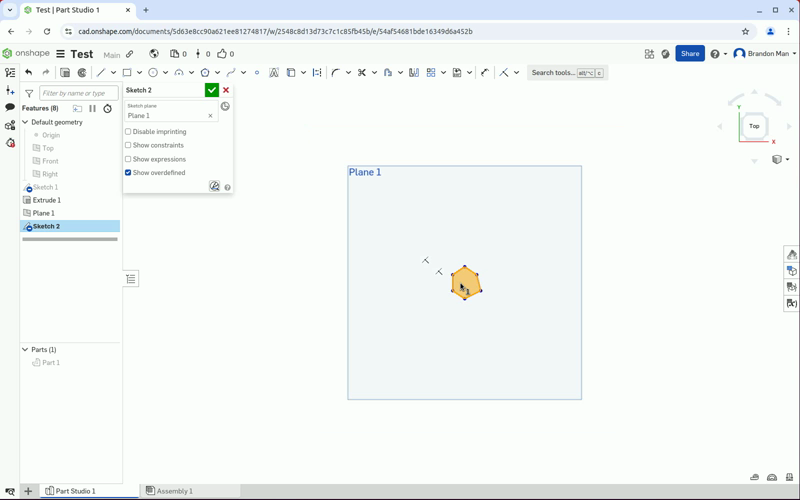
scroll(-6)
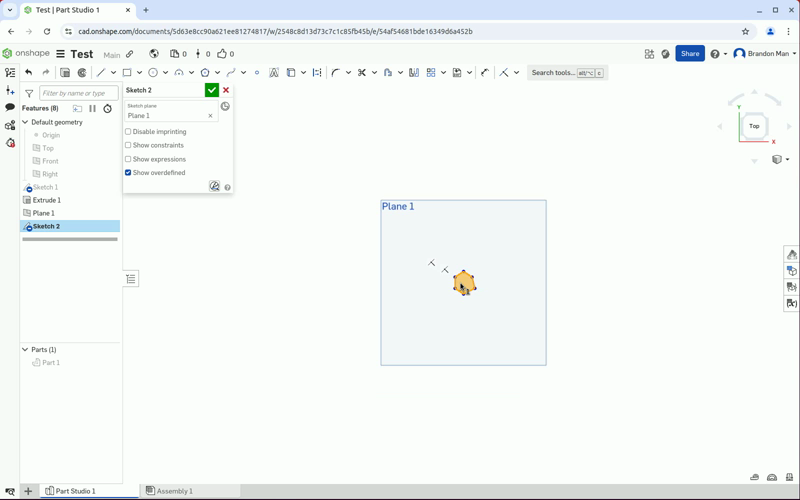
scroll(-6)
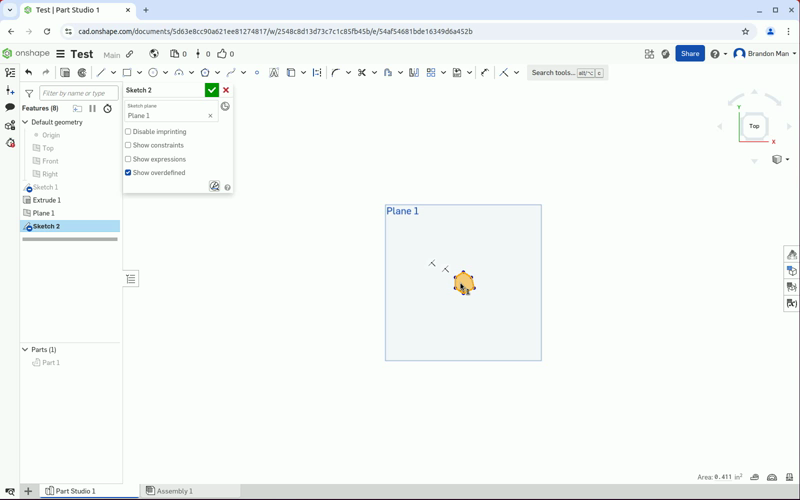
scroll(-6)
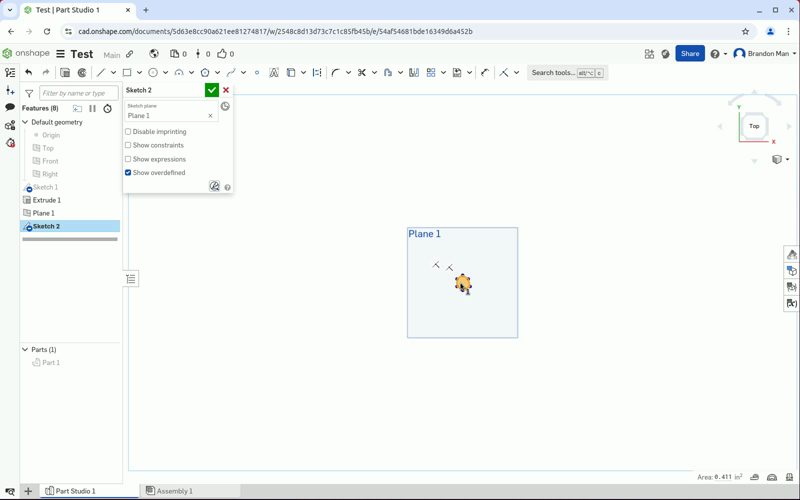
scroll(-6)
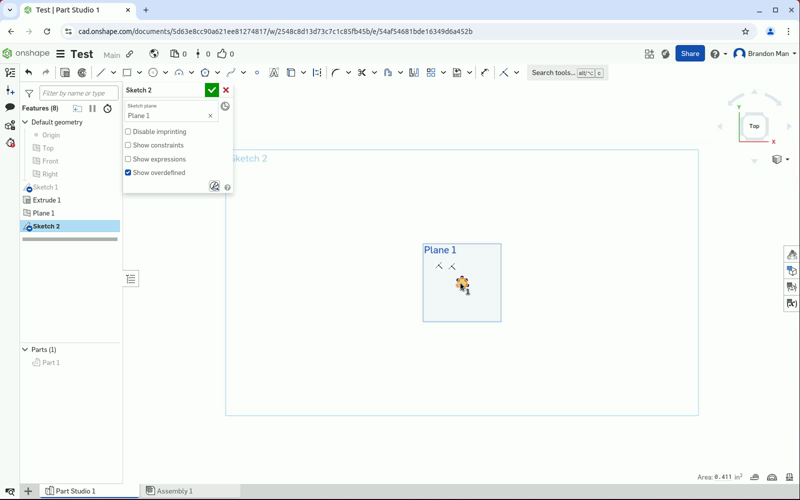
scroll(-6)
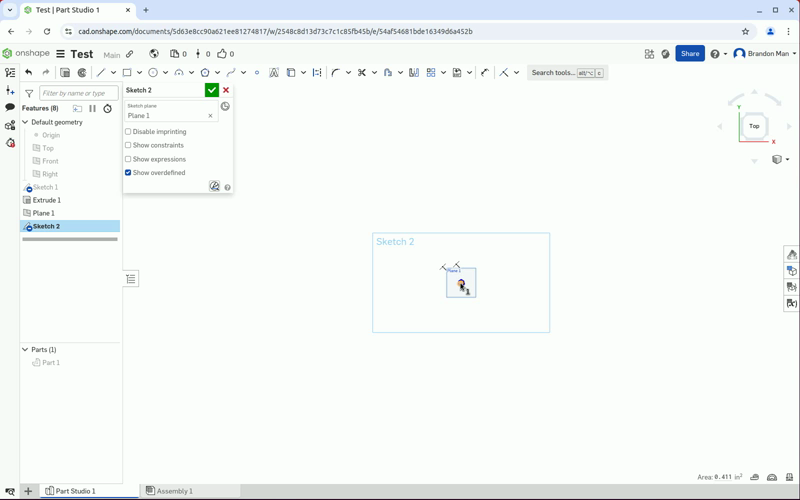
mouse_move(73, 352)
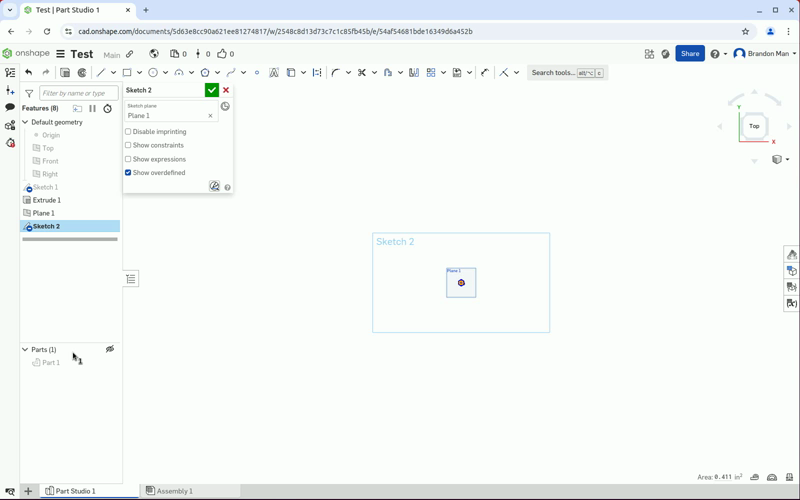
key(shift+y)
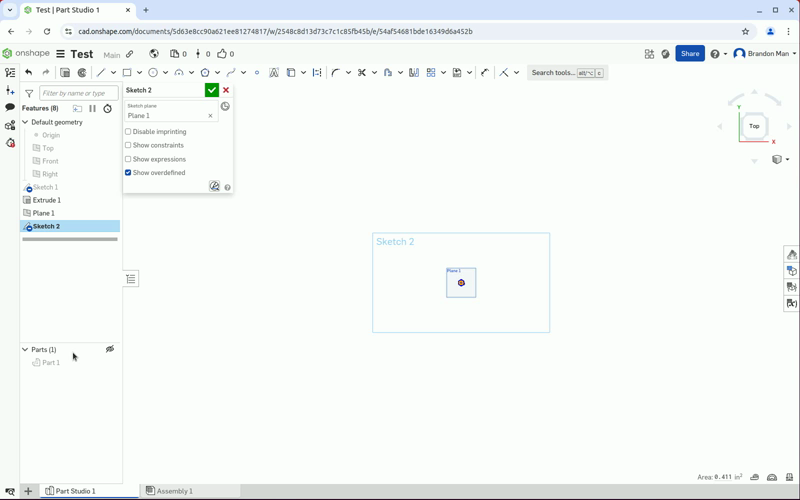
key(shift+e)
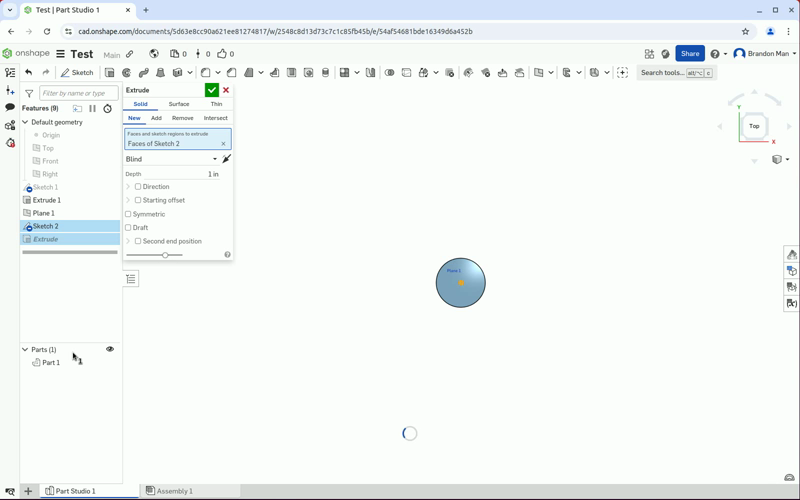
mouse_move(143, 106)
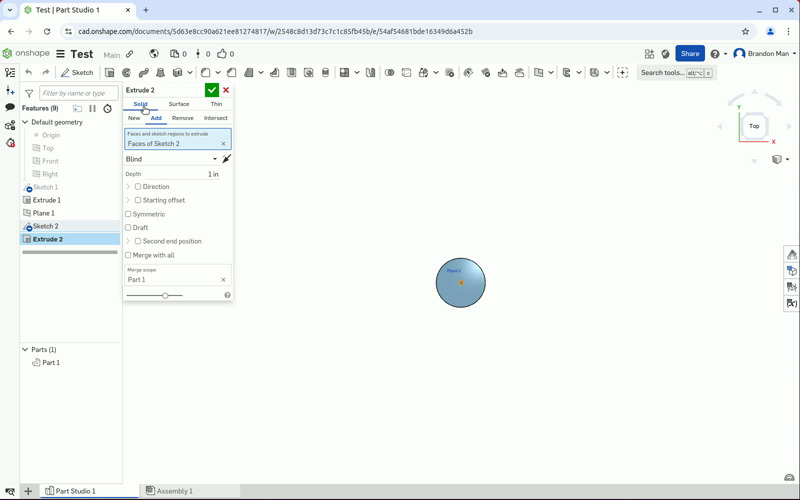
click(143, 106)
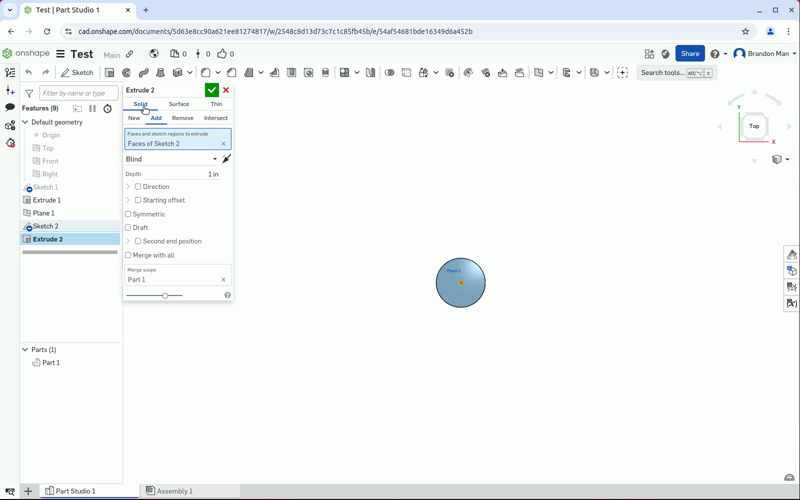
mouse_move(137, 120)
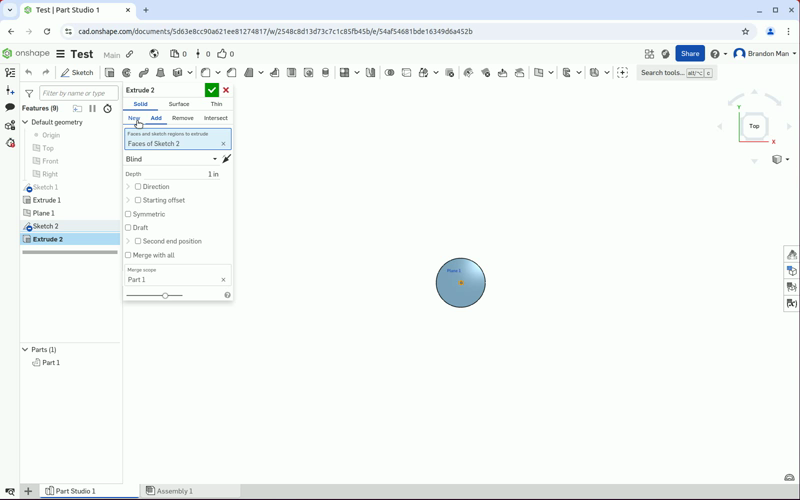
click(137, 120)
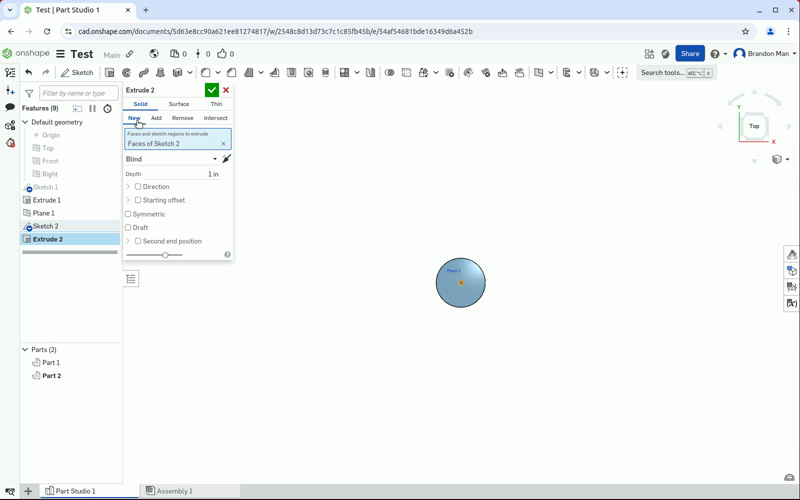
key(tab, 4)
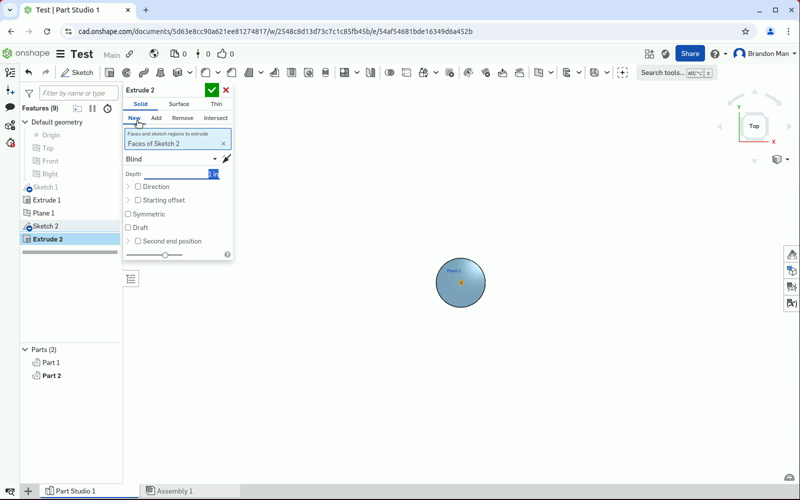
text(13.239)
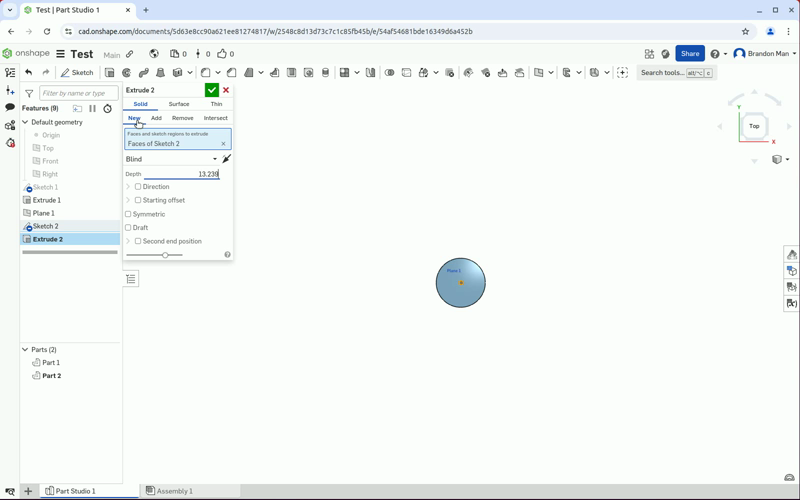
key(enter)
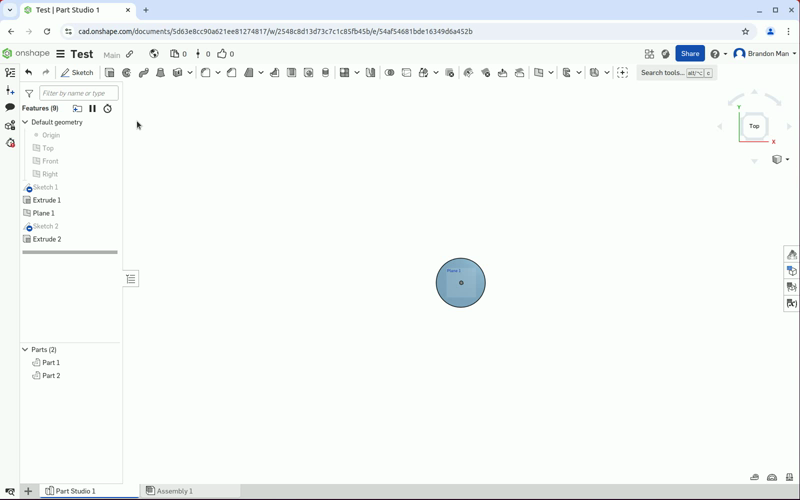
key(shift+h)
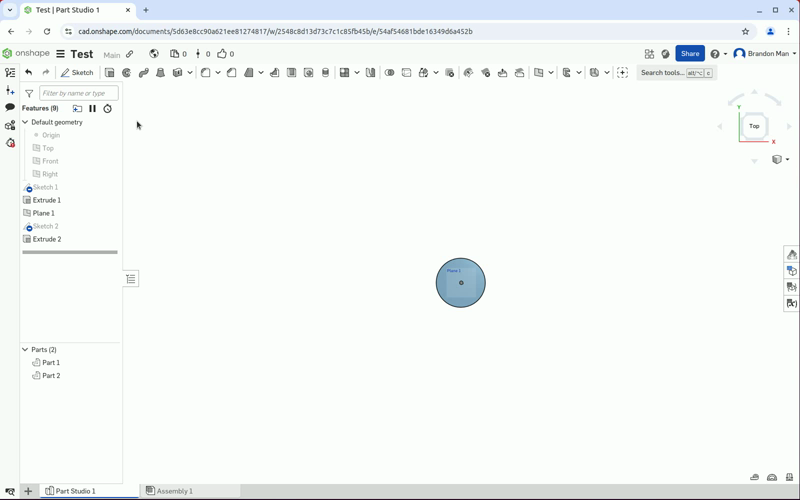
key(shift+h)
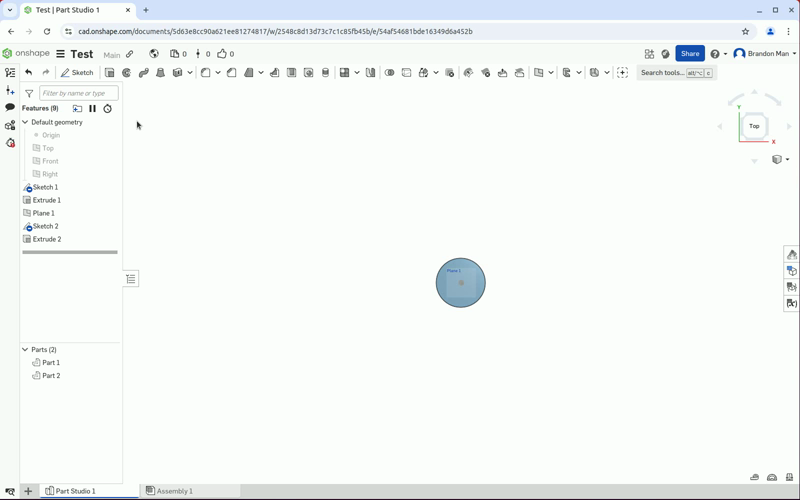
key(shift+7)
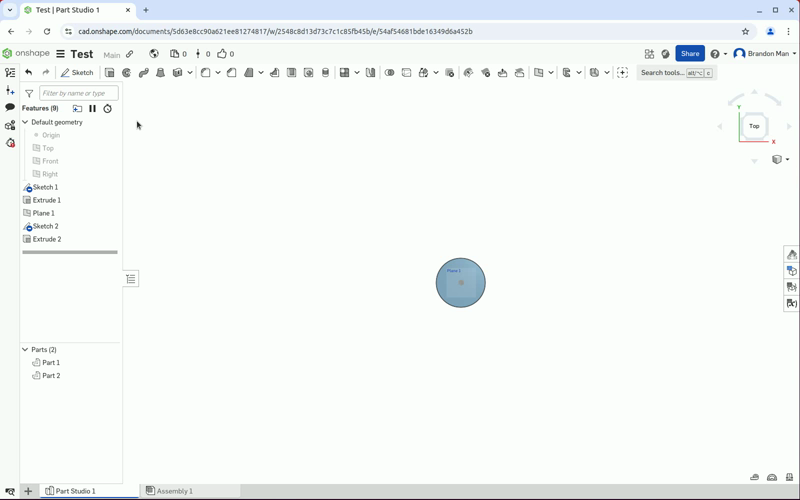
key(up, 3)
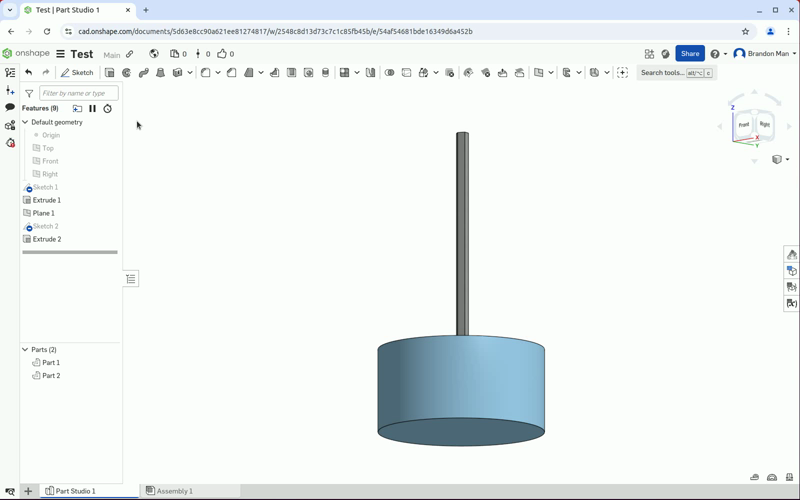
key(left, 3)
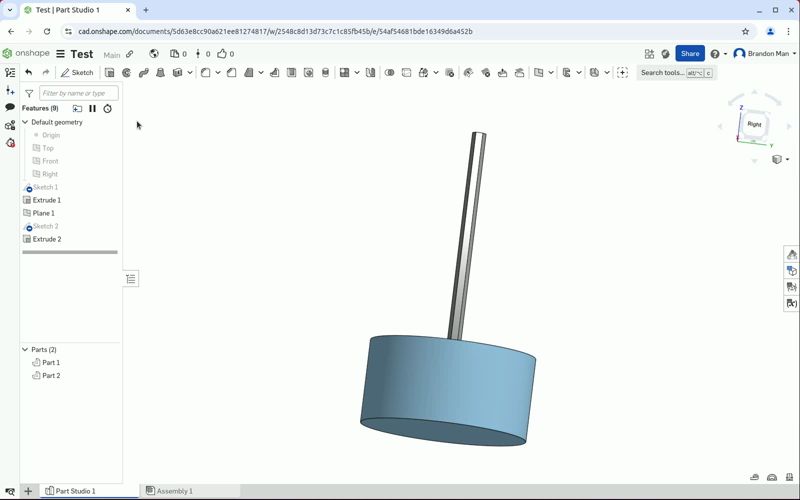
key(right, 3)
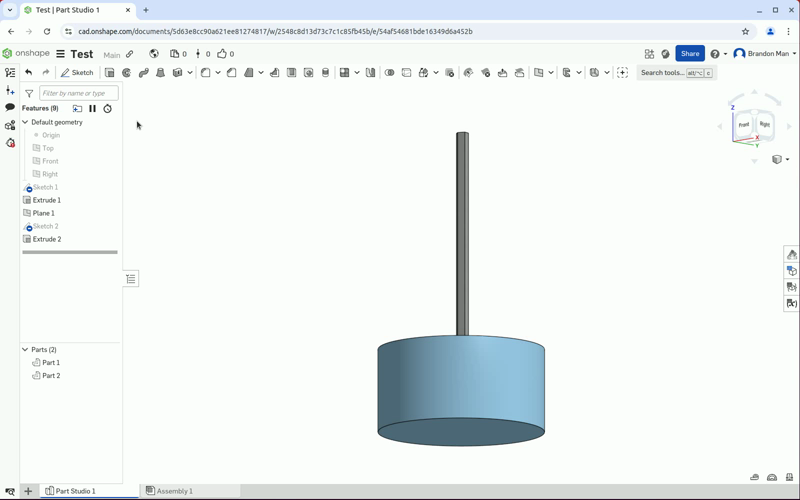
key(down, 3)
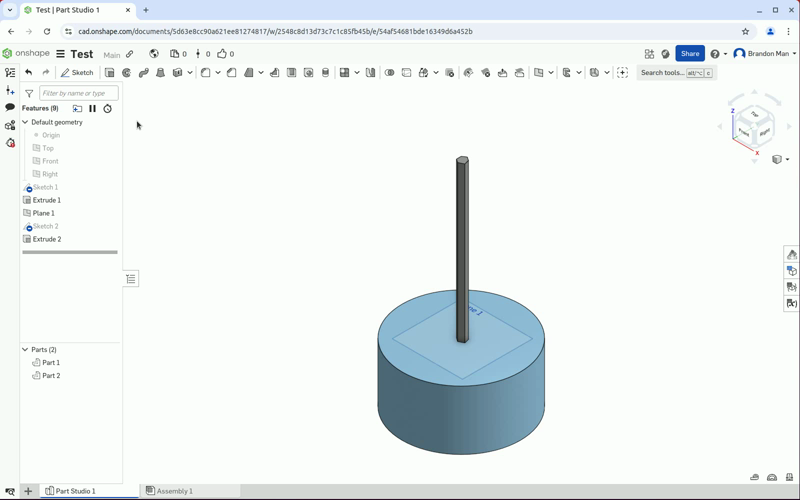
mouse_move(73, 189)
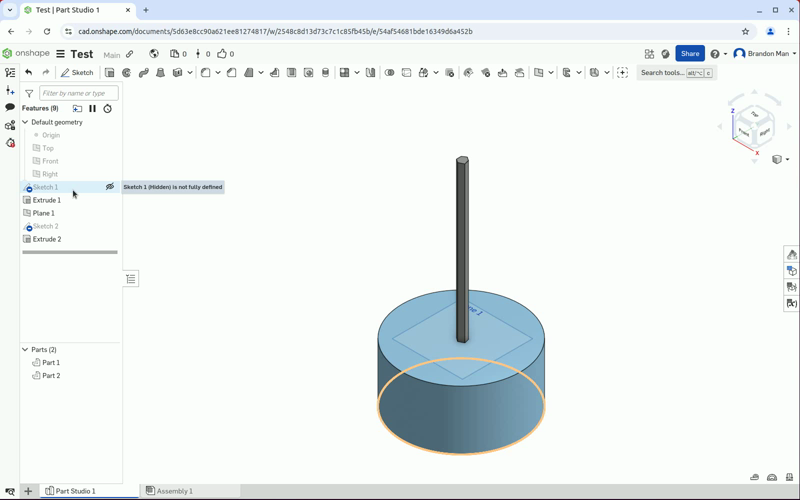
click(73, 189)